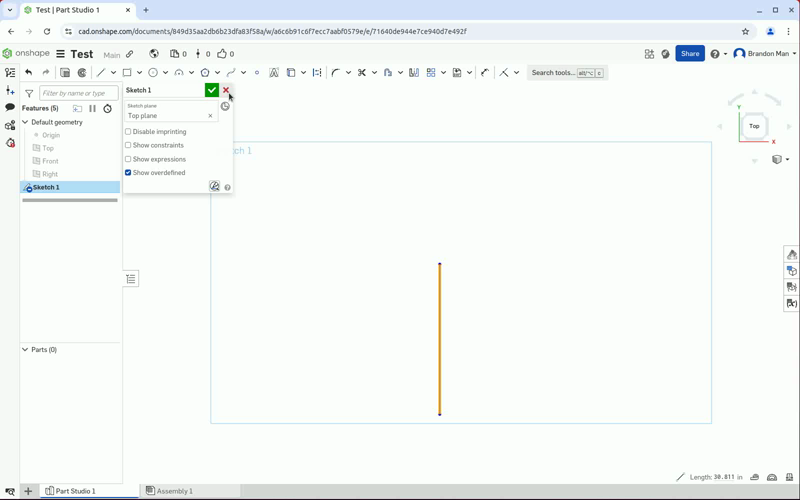
key(shift+h)
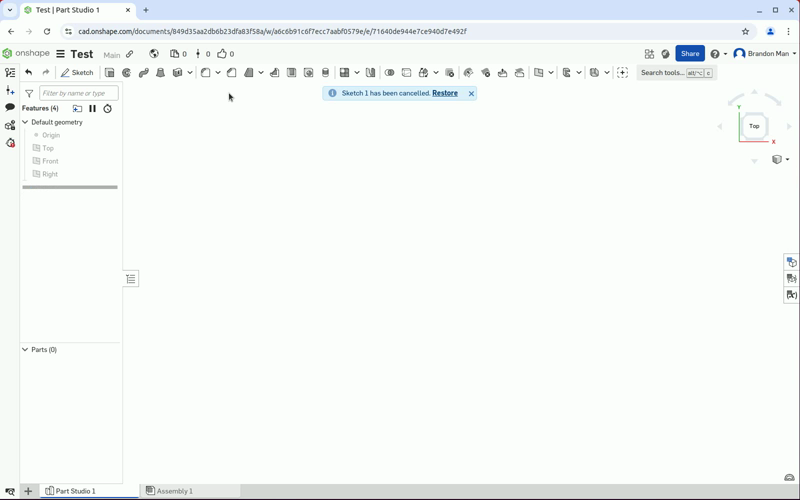
mouse_move(73, 352)
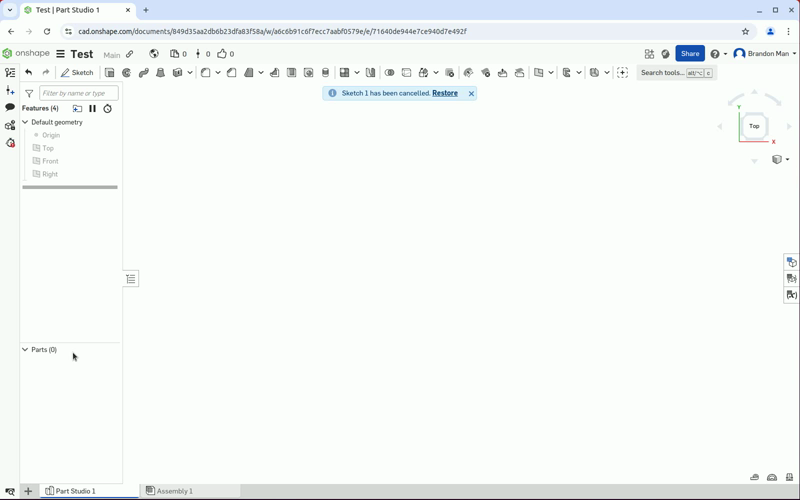
key(y)
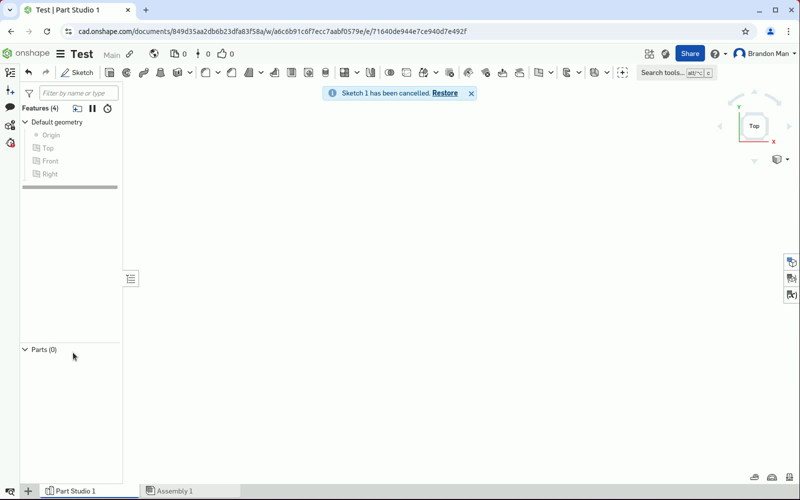
key(shift+p)
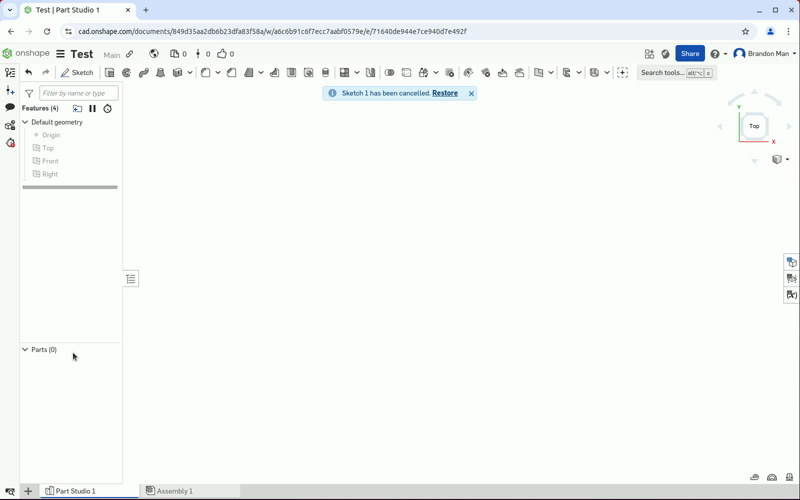
key(space)
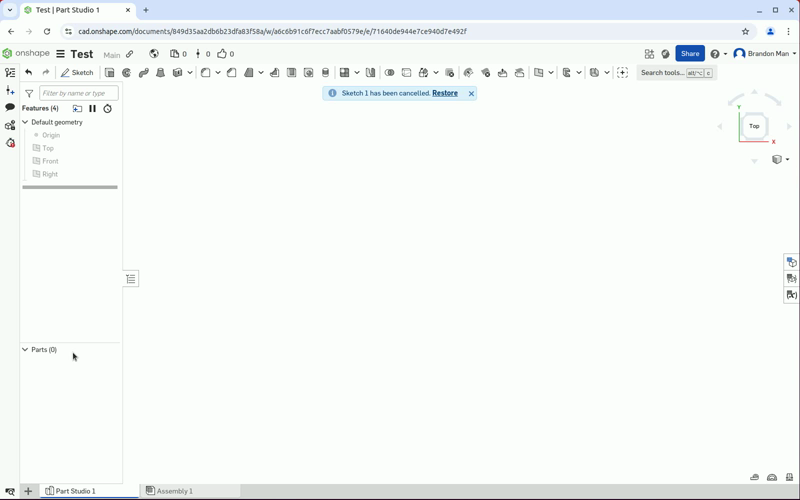
key_down(shift)
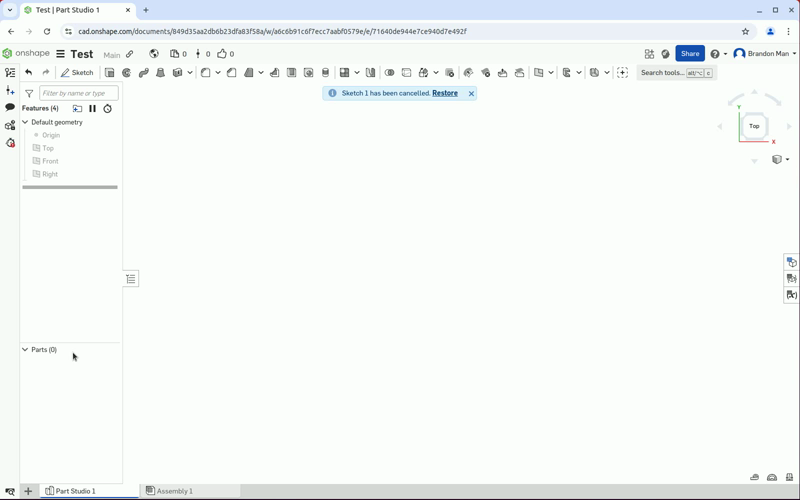
key(up)
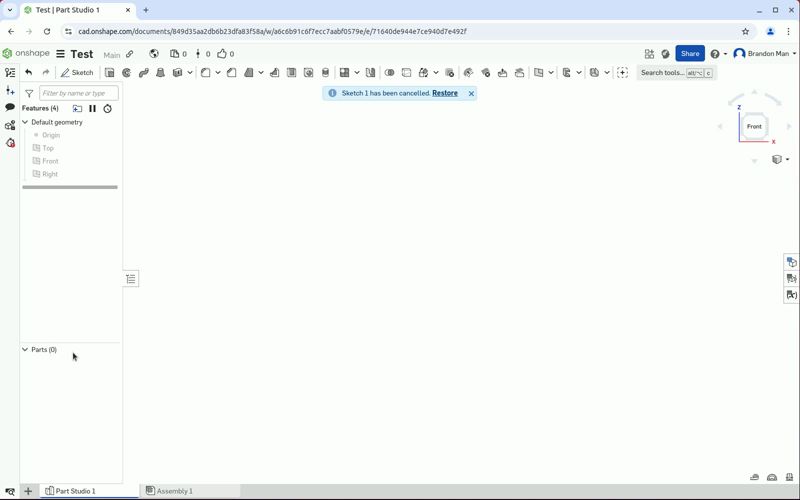
key_up(shift)
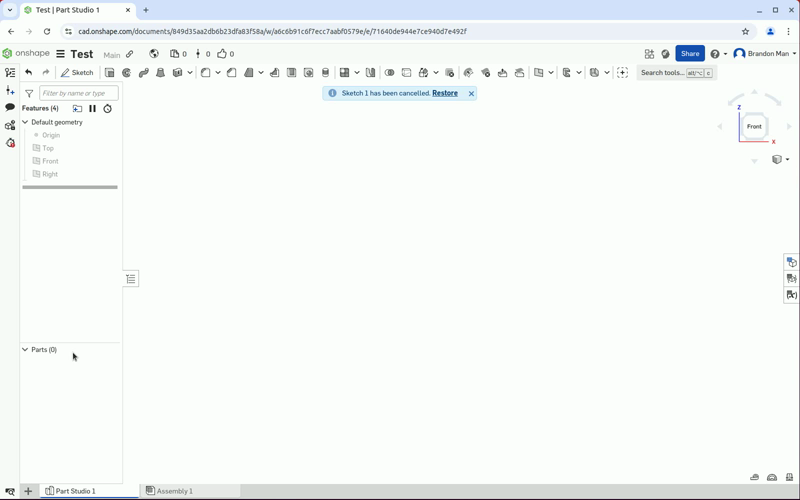
key(space)
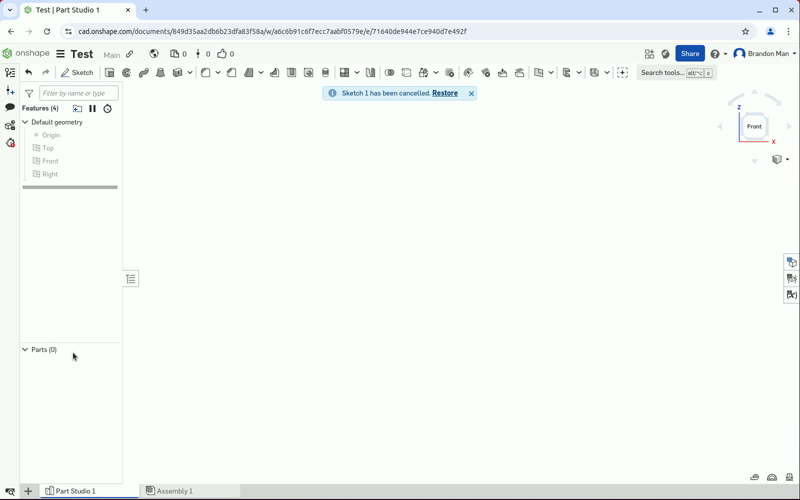
key_down(shift)
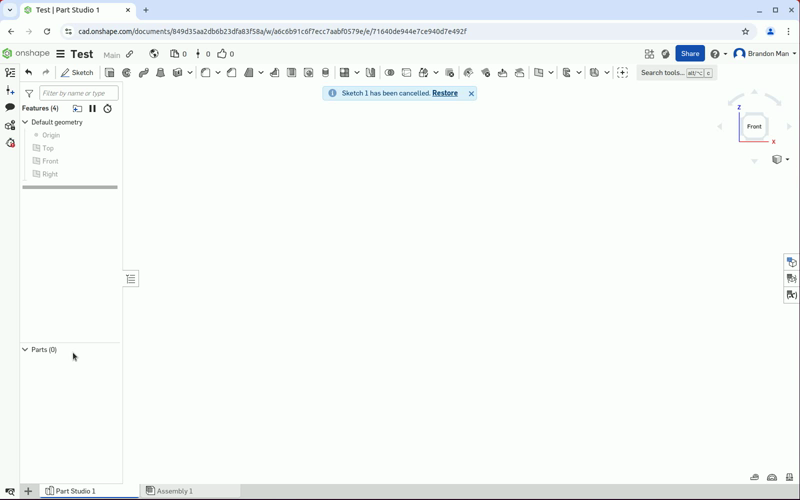
key(left)
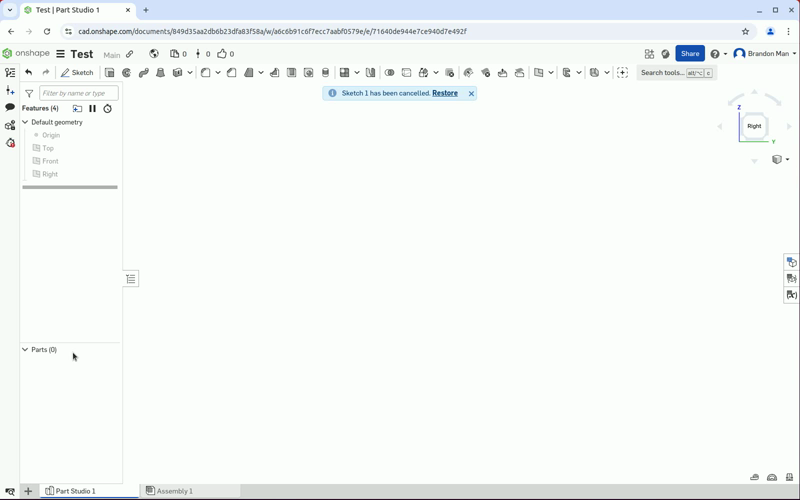
key_up(shift)
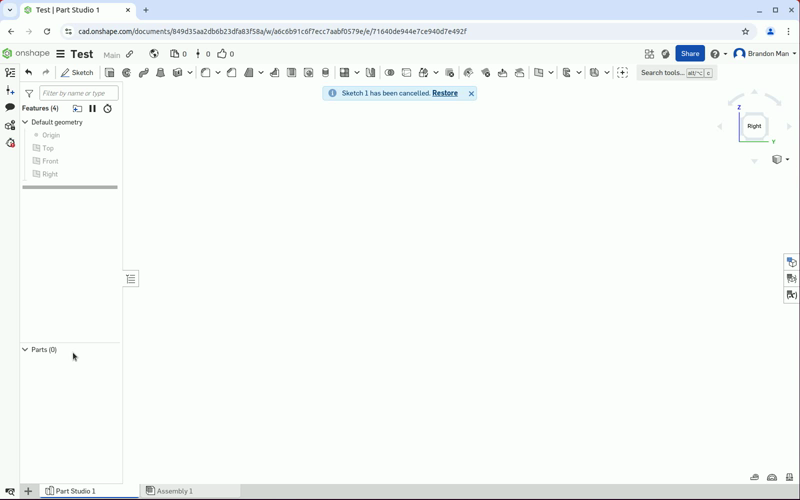
mouse_move(73, 352)
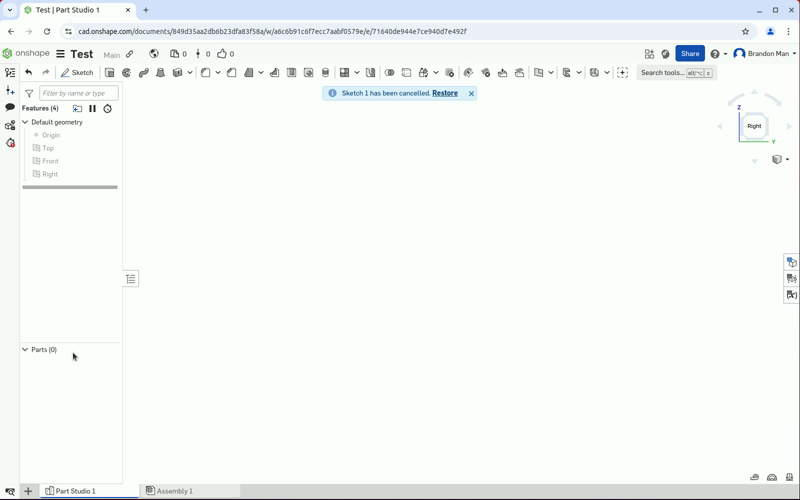
key(shift+y)
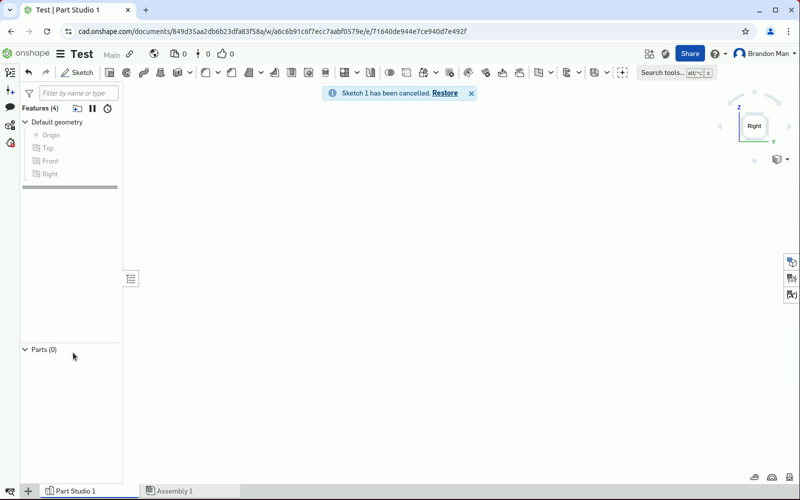
key(shift+s)
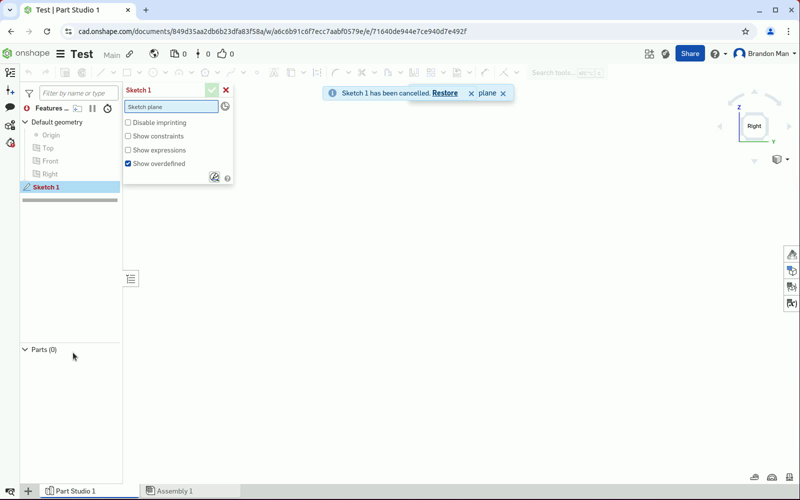
mouse_move(73, 176)
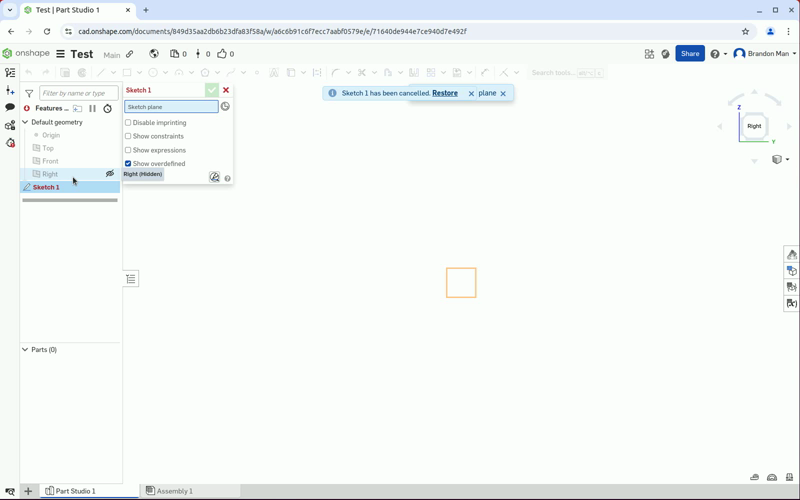
click(73, 176)
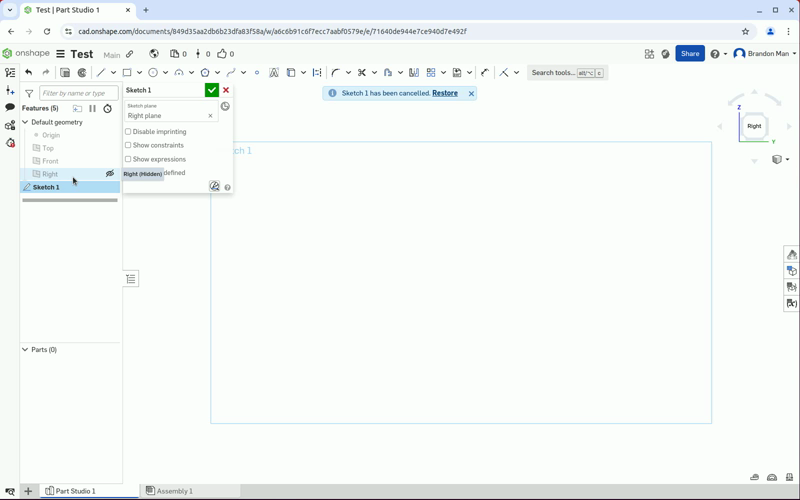
mouse_move(73, 352)
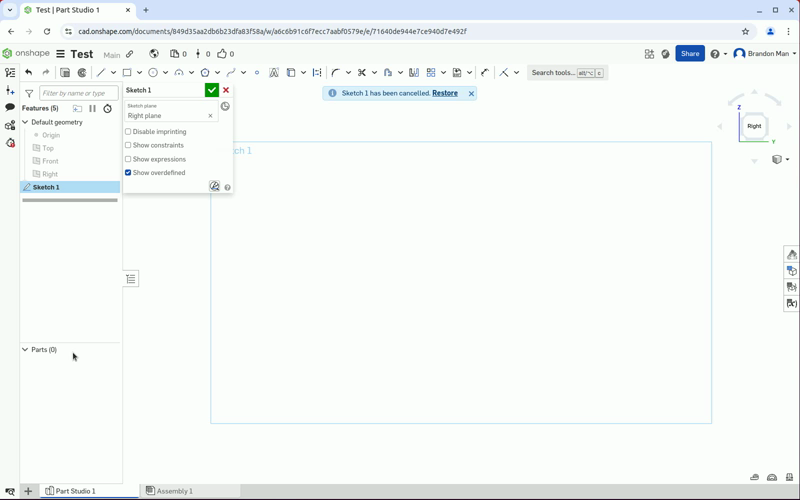
key(y)
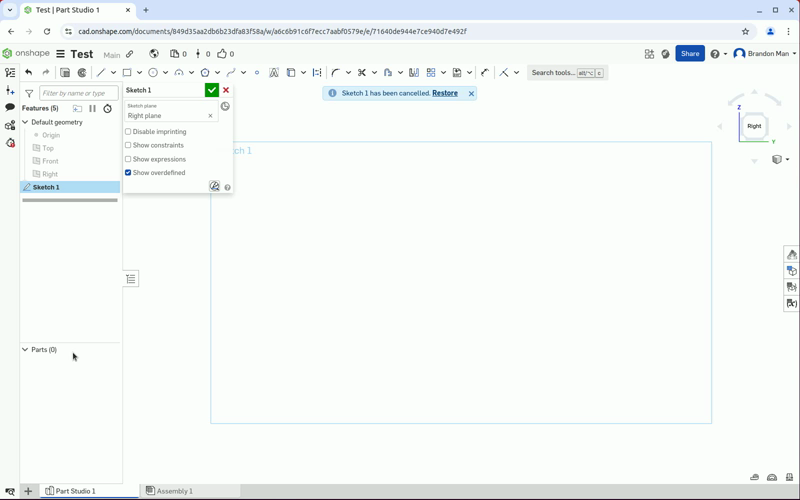
key(l)
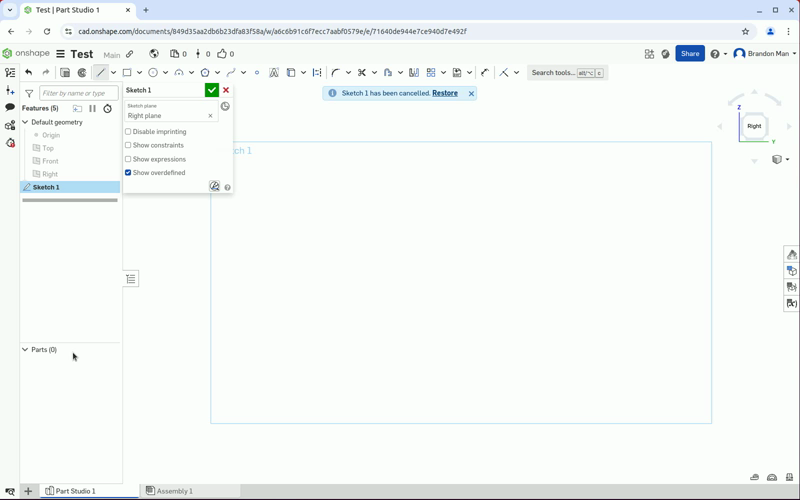
key_down(shift)
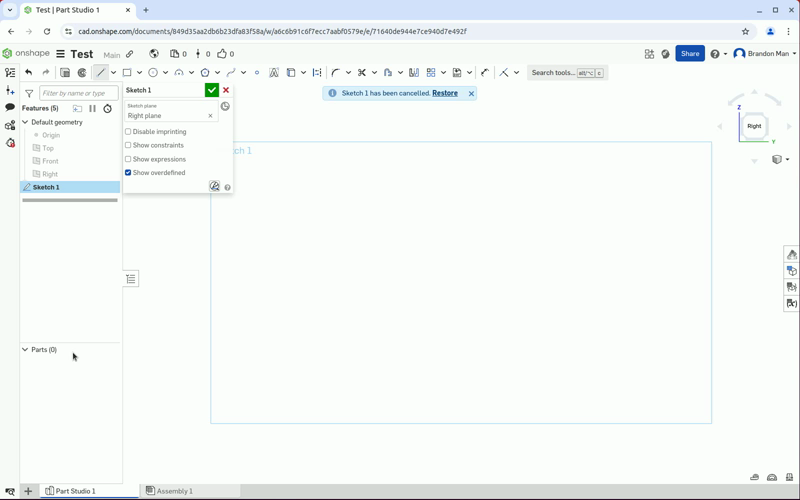
mouse_move(458, 273)
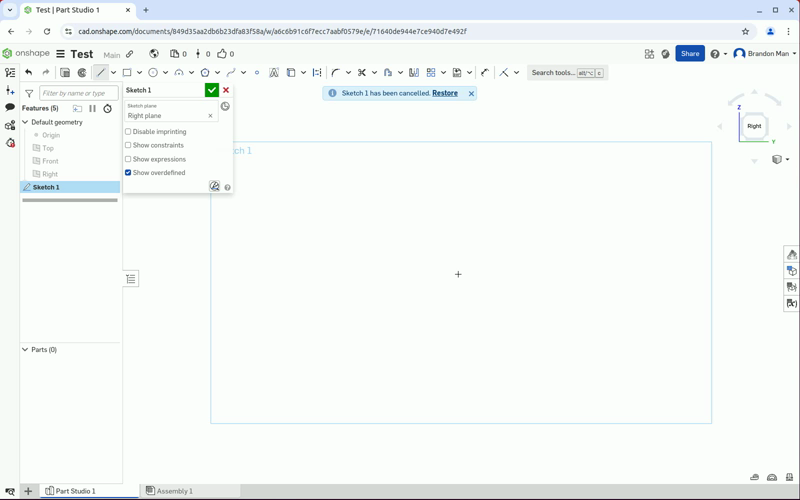
click(458, 273)
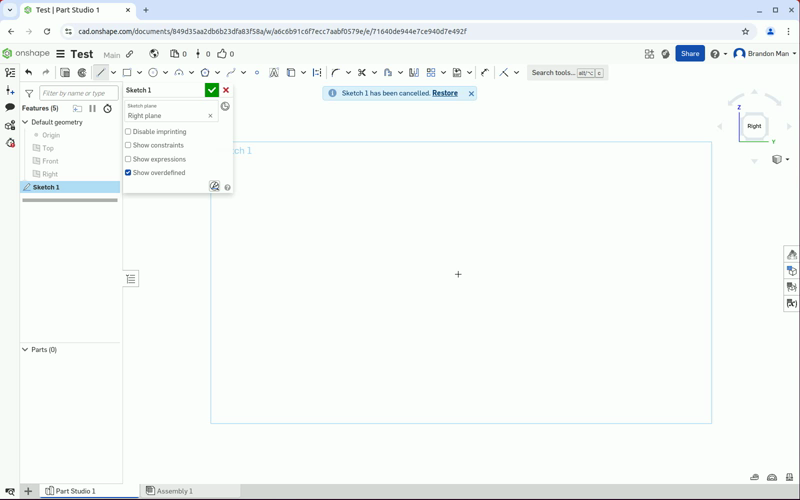
key_up(shift)
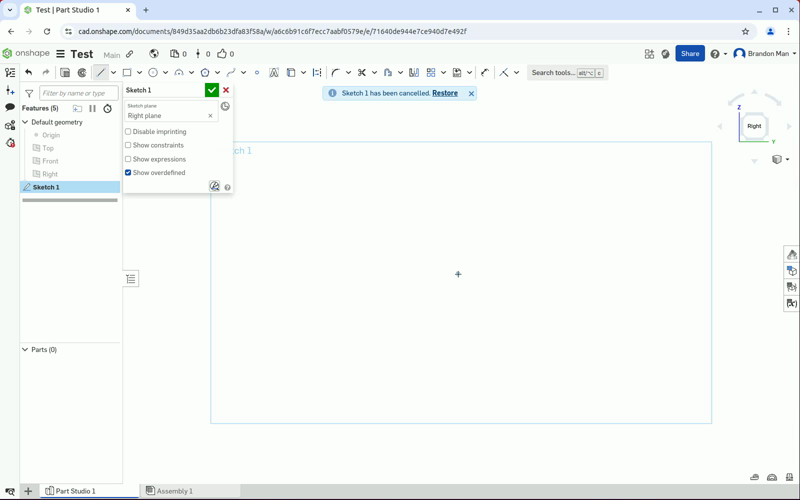
key_down(shift)
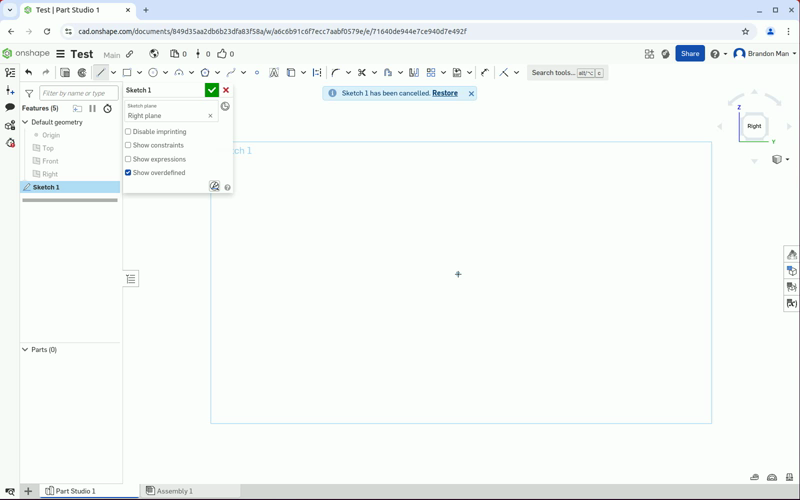
mouse_move(488, 273)
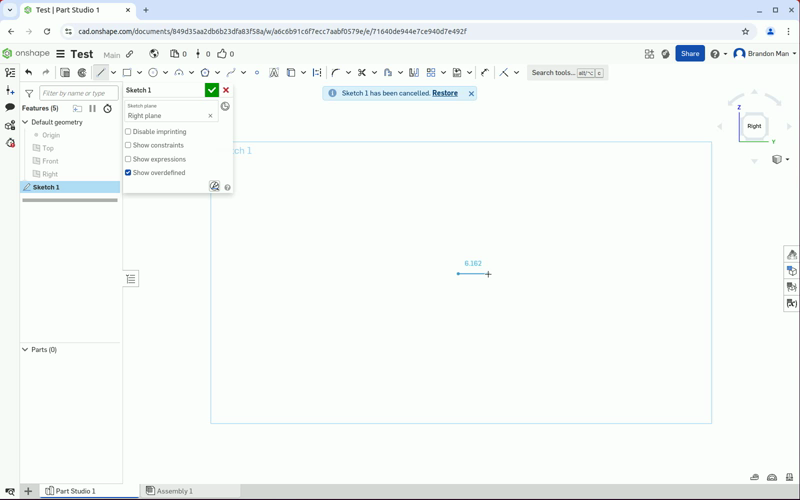
mouse_move(516, 273)
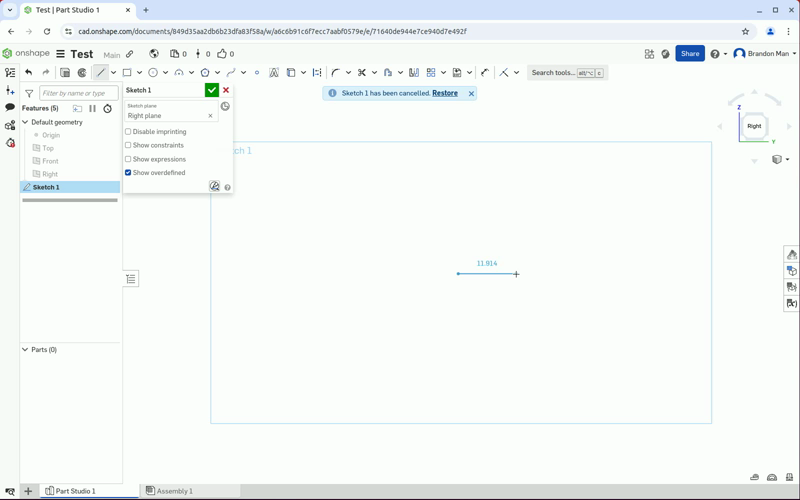
click(516, 273)
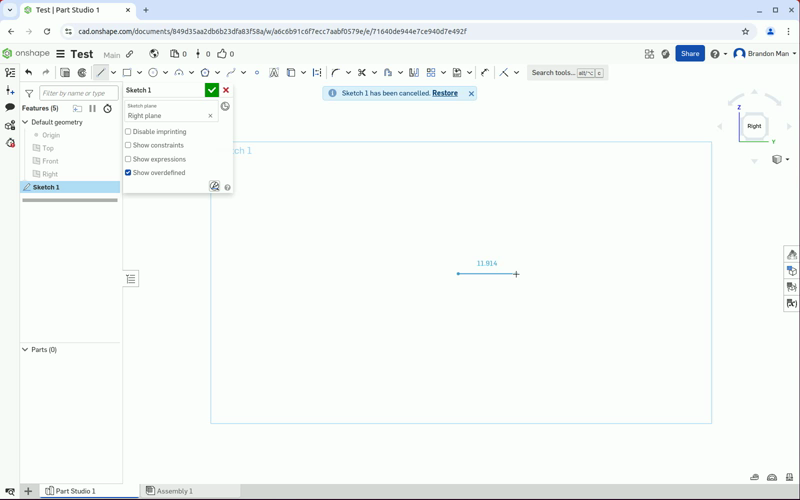
key_up(shift)
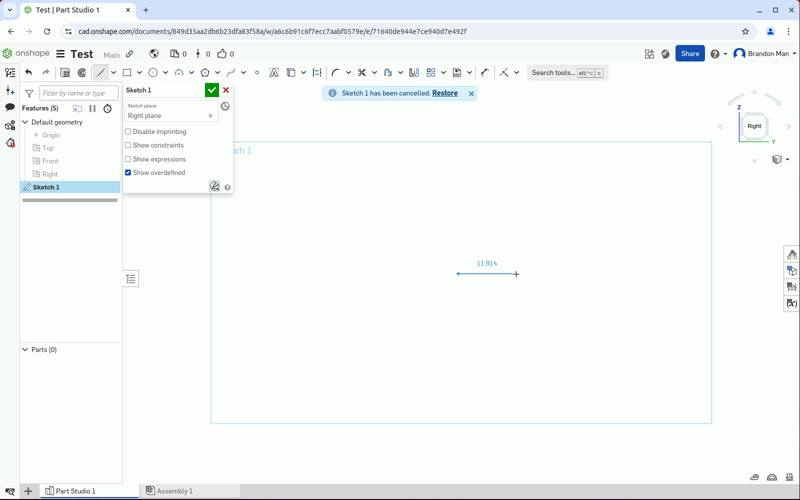
key_down(shift)
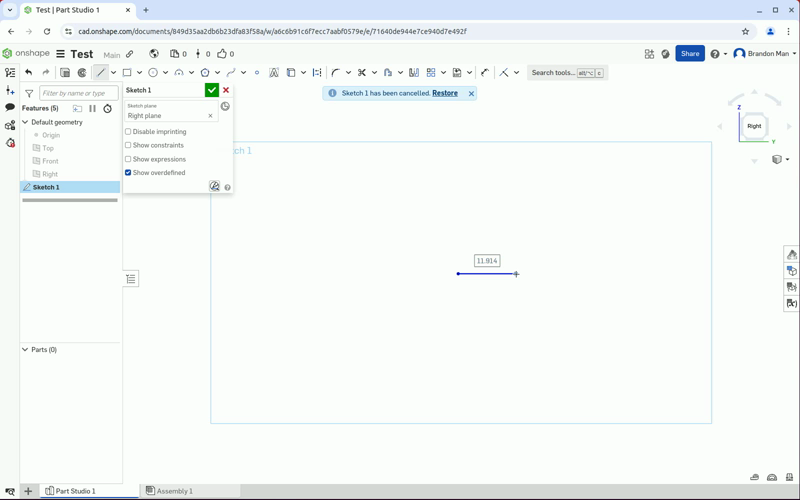
mouse_move(546, 273)
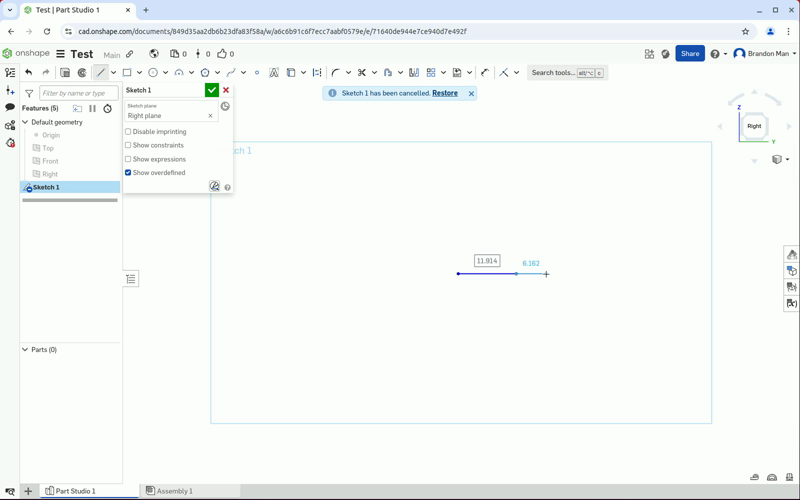
mouse_move(516, 246)
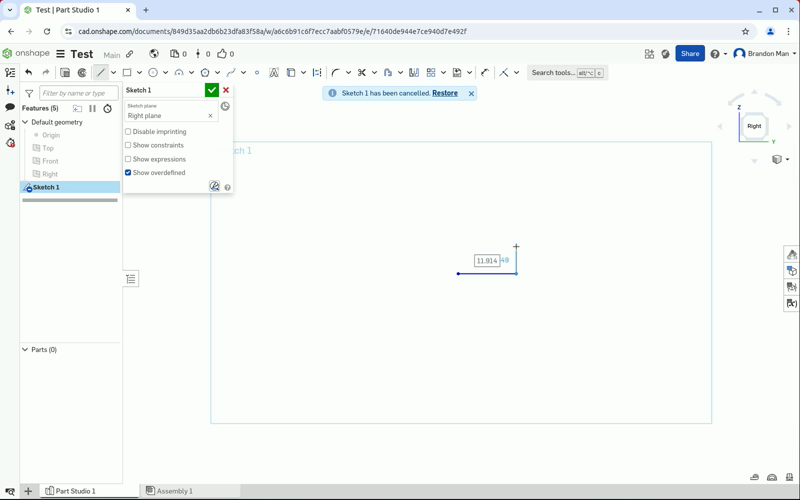
click(516, 246)
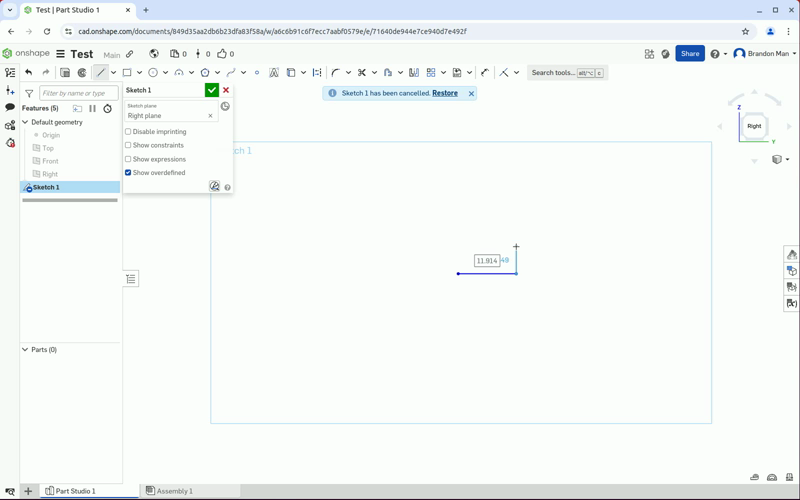
key_up(shift)
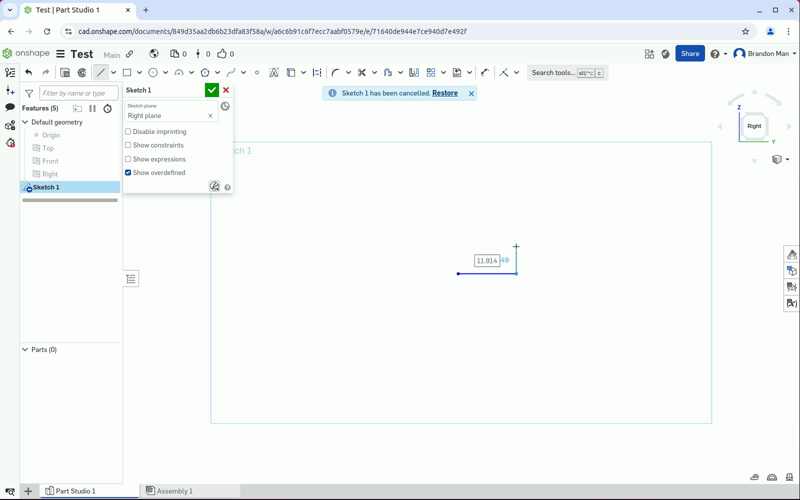
key_down(shift)
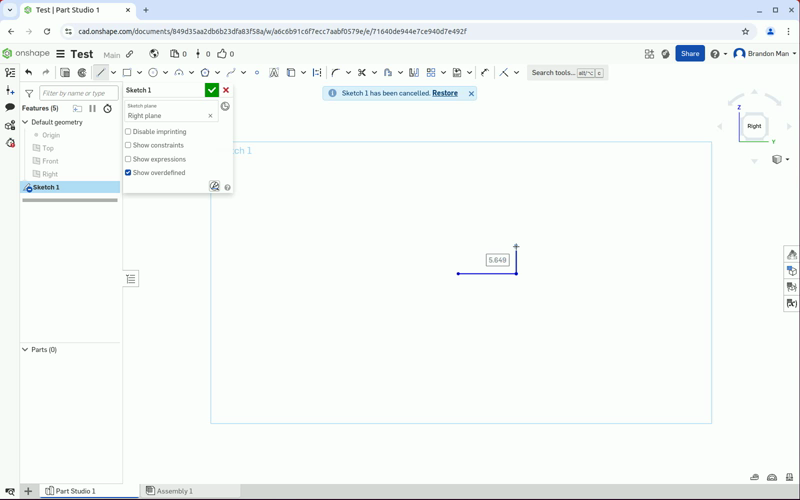
mouse_move(546, 246)
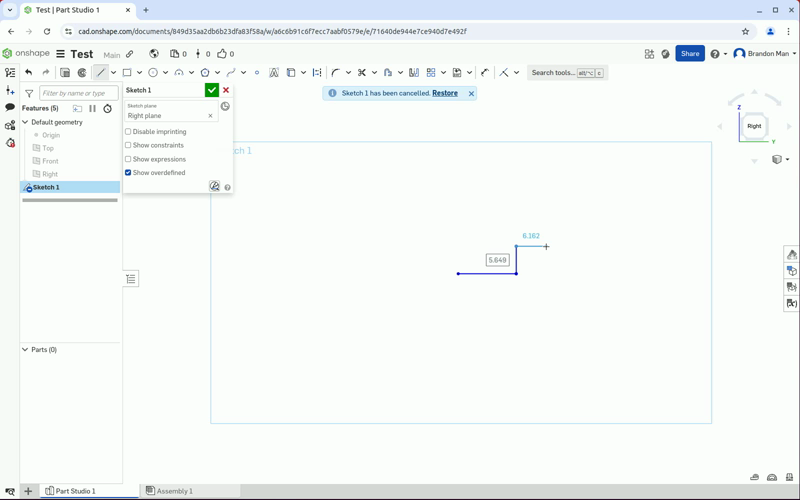
mouse_move(458, 246)
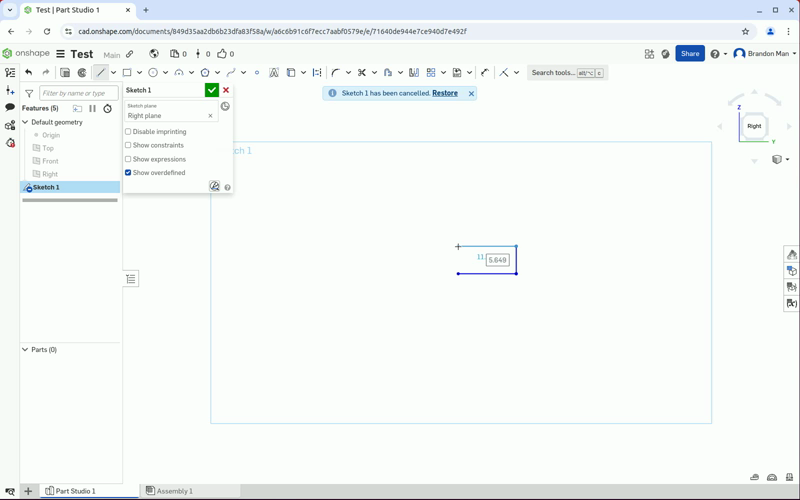
click(458, 246)
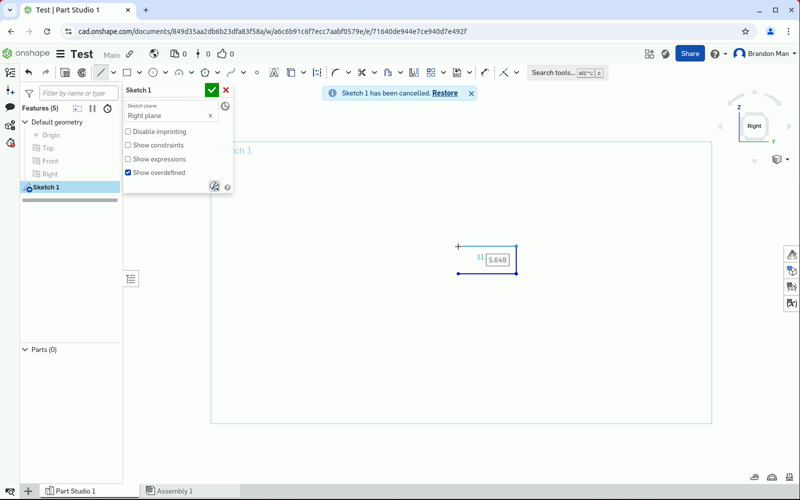
key_up(shift)
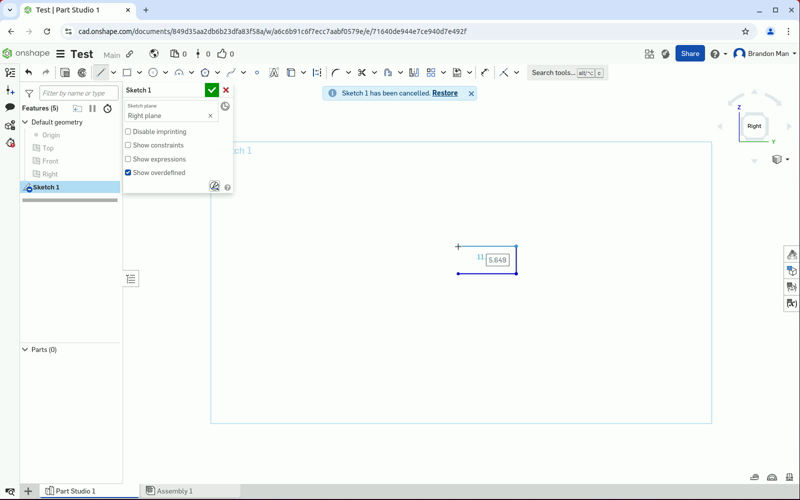
mouse_move(488, 246)
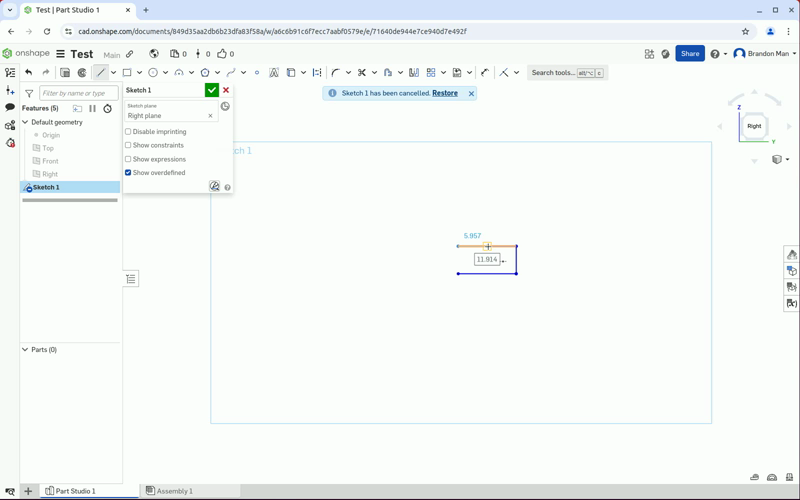
key_down(shift)
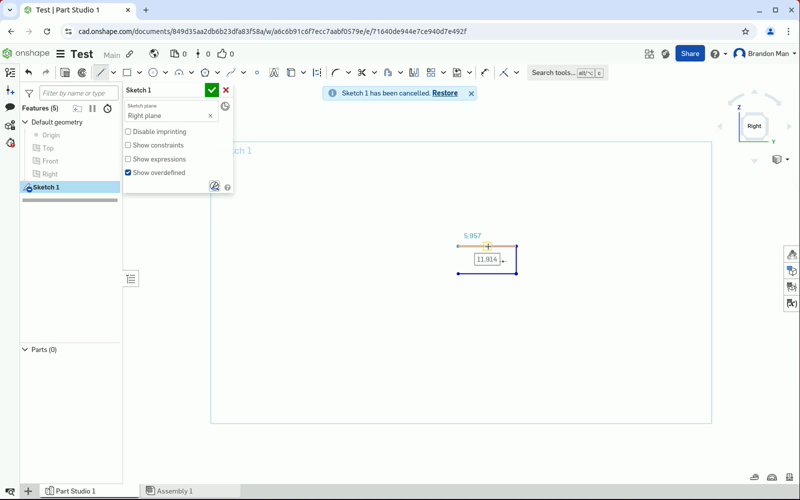
mouse_move(458, 273)
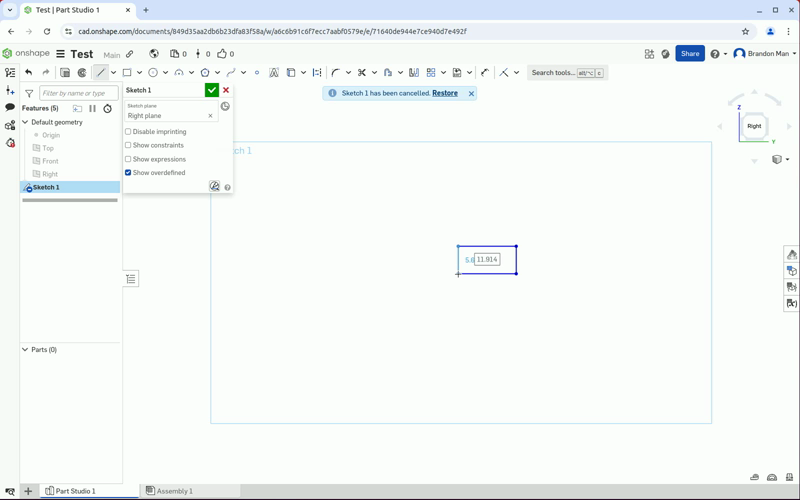
key_up(shift)
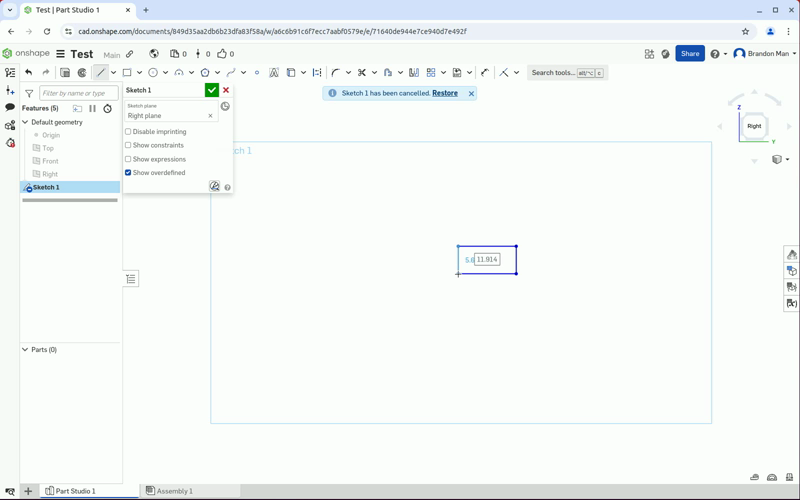
click(458, 273)
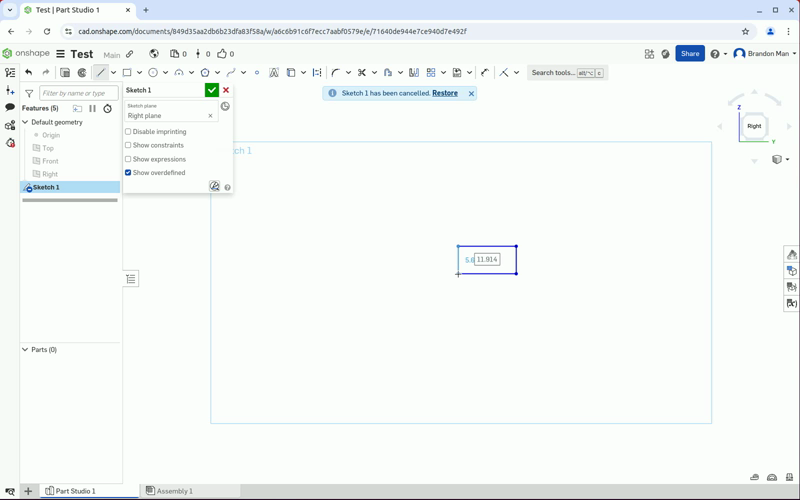
key(esc)
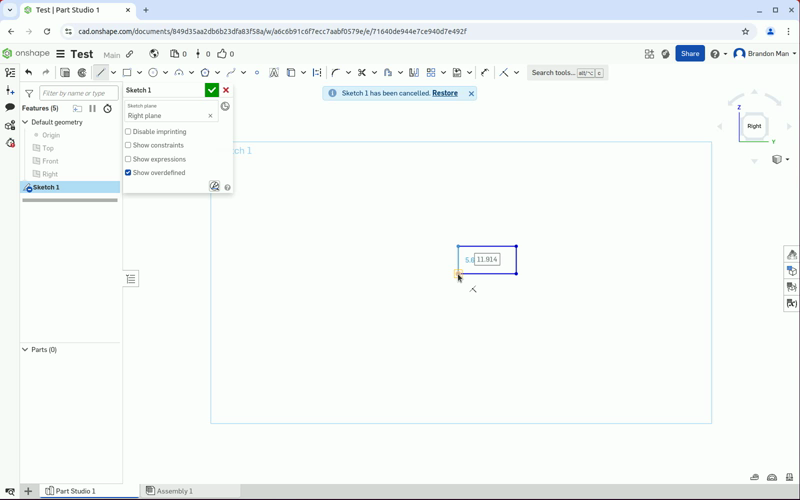
mouse_move(480, 247)
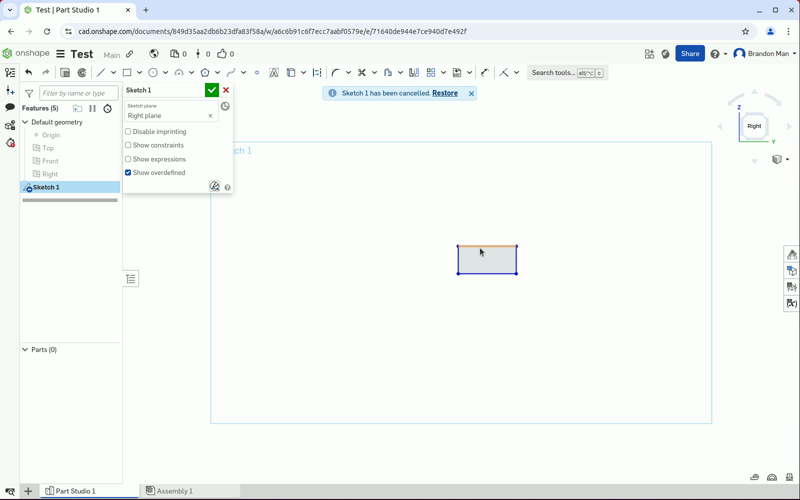
scroll(6)
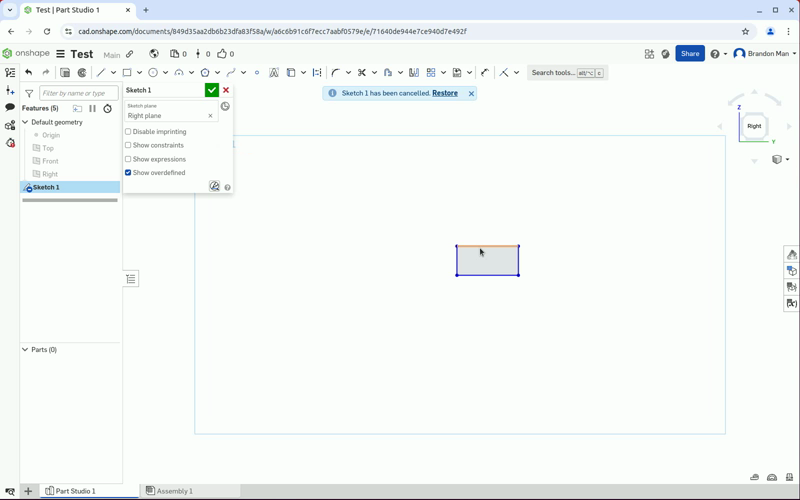
scroll(6)
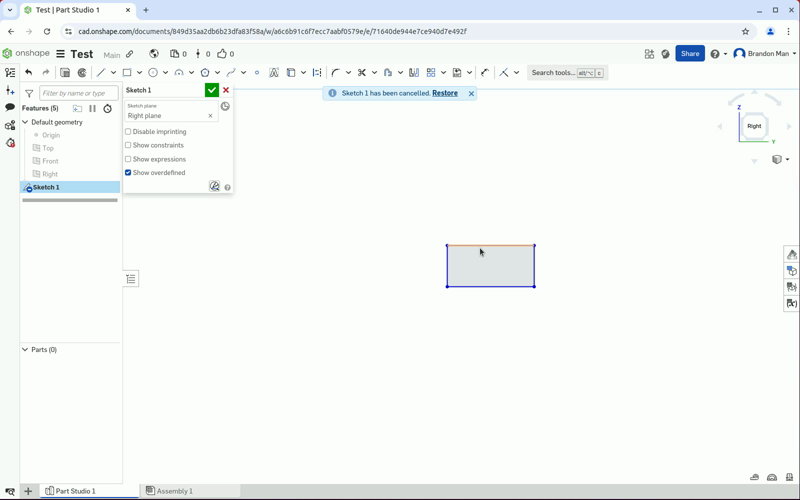
scroll(6)
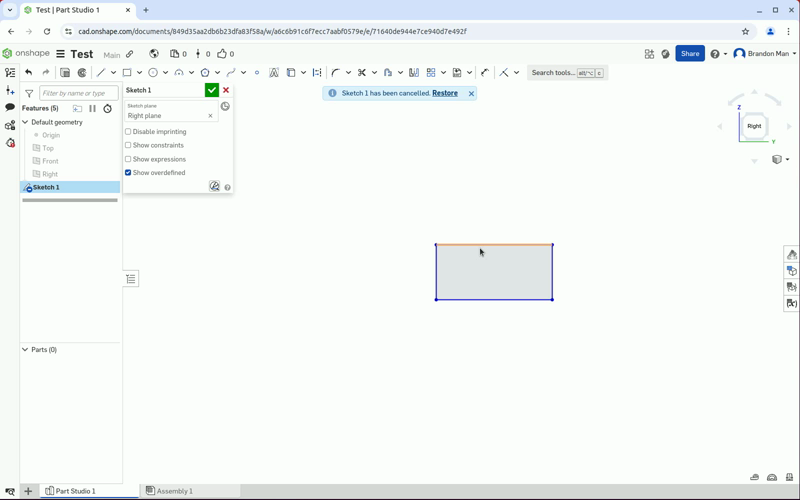
scroll(6)
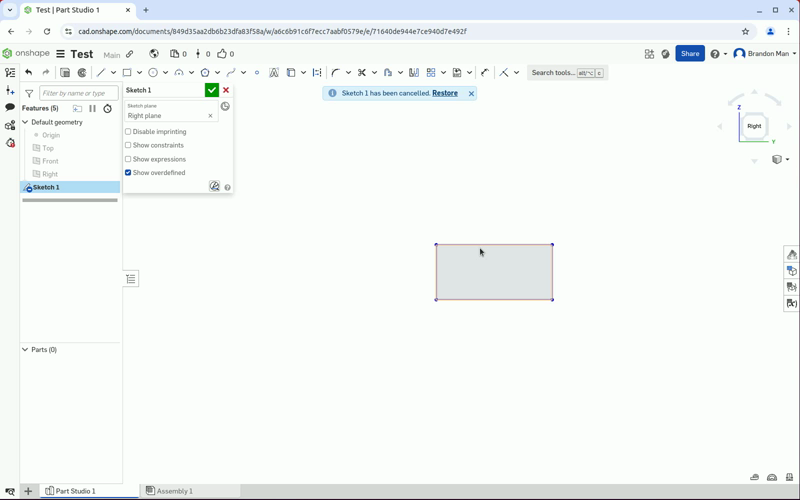
scroll(6)
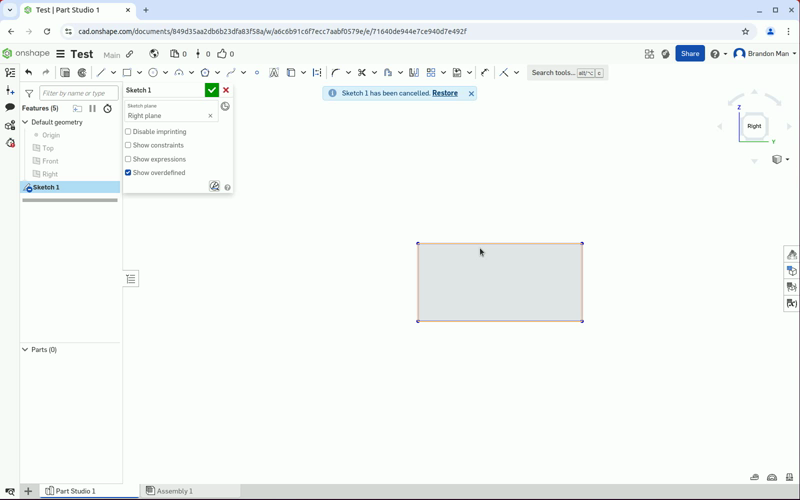
scroll(6)
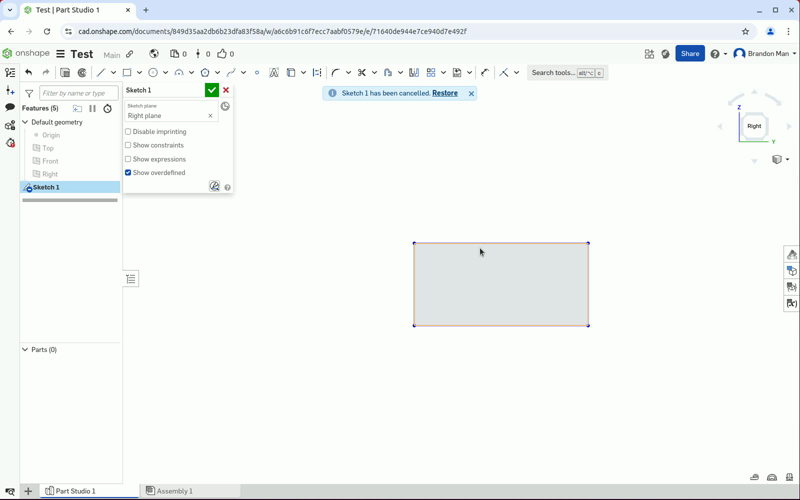
scroll(6)
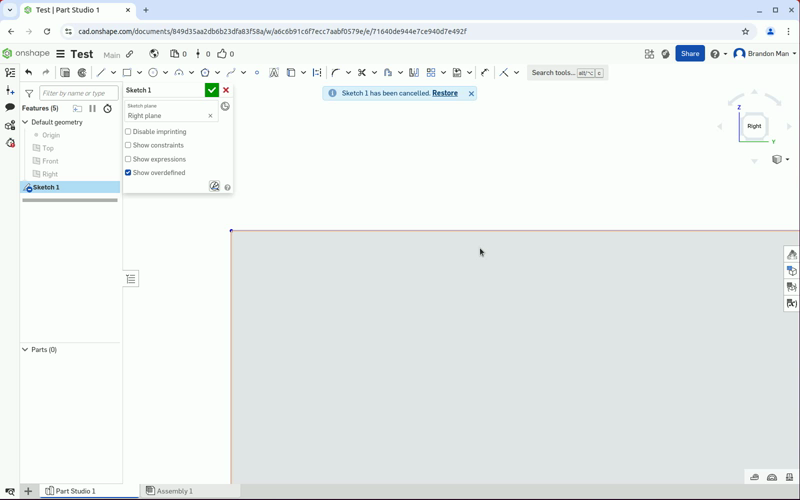
click(480, 247)
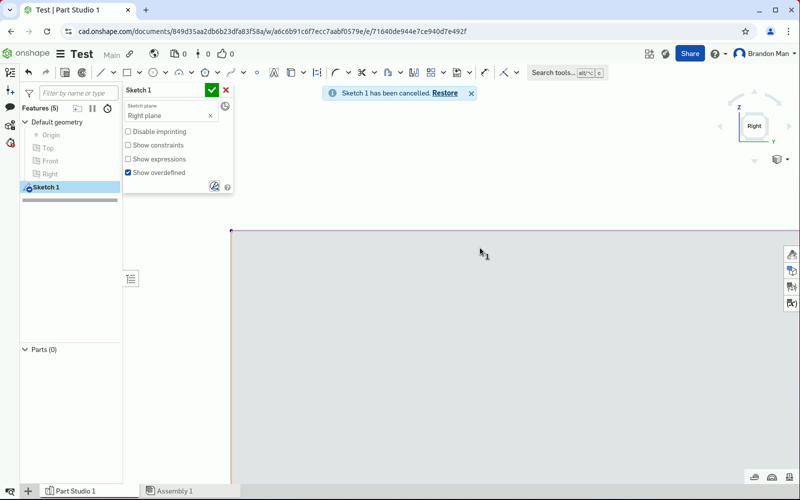
scroll(-6)
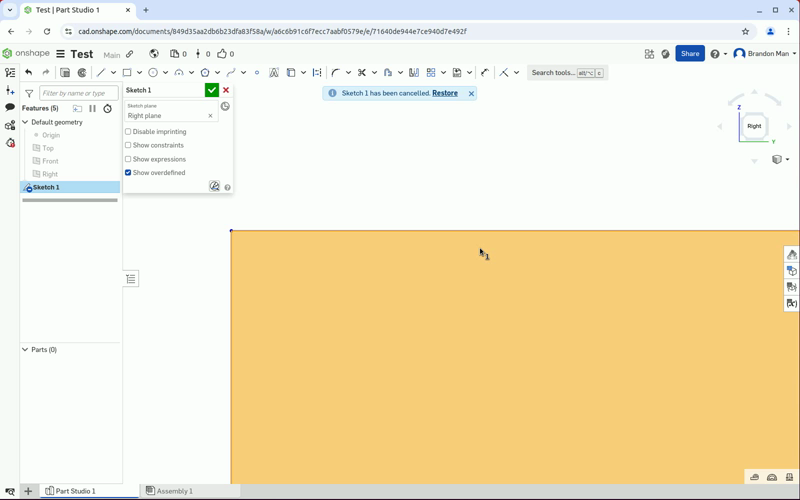
scroll(-6)
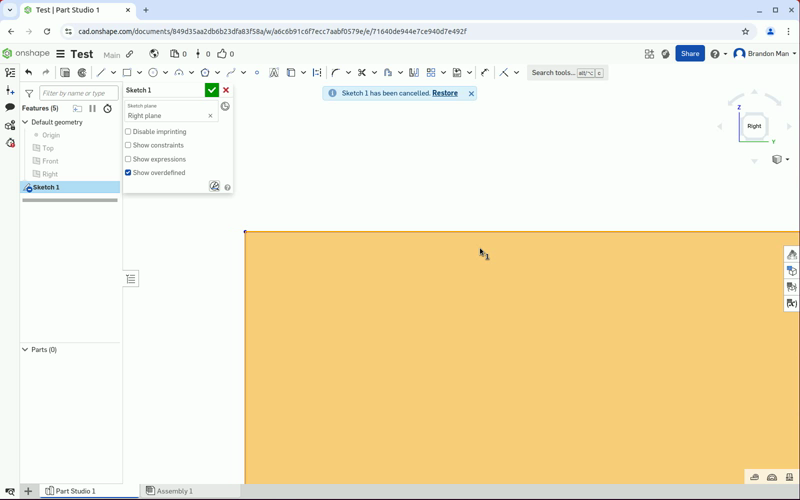
scroll(-6)
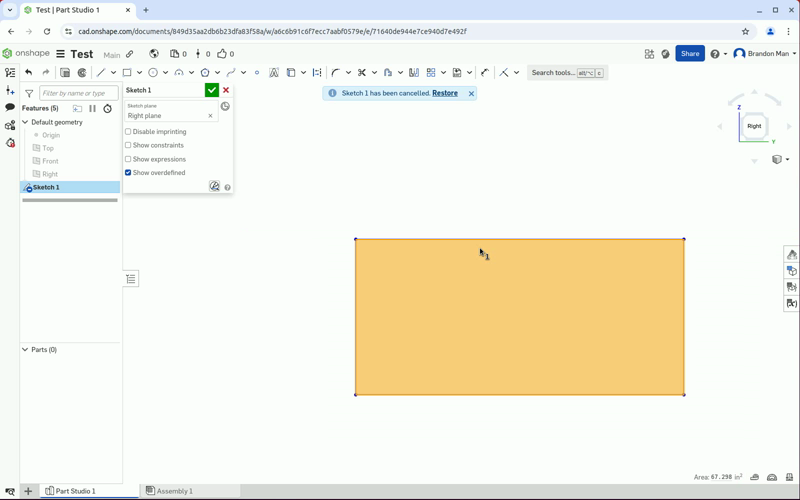
scroll(-6)
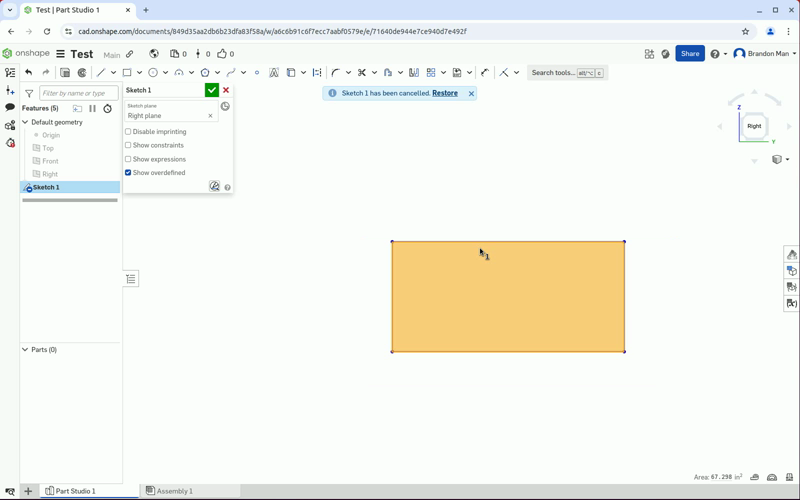
scroll(-6)
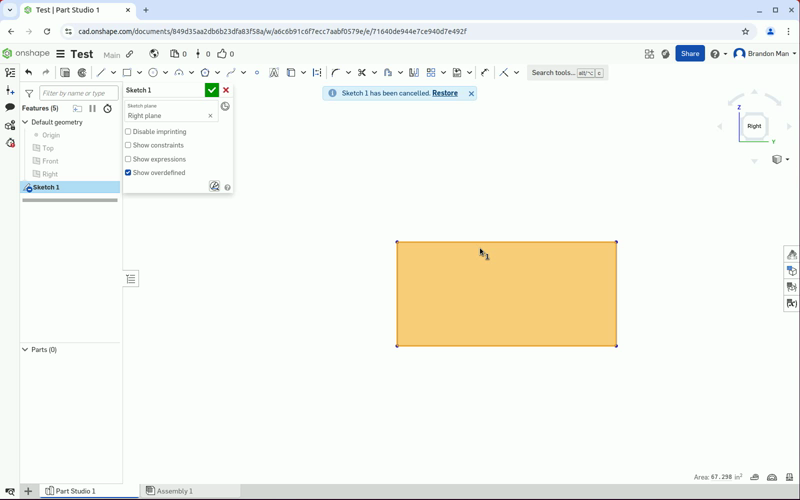
scroll(-6)
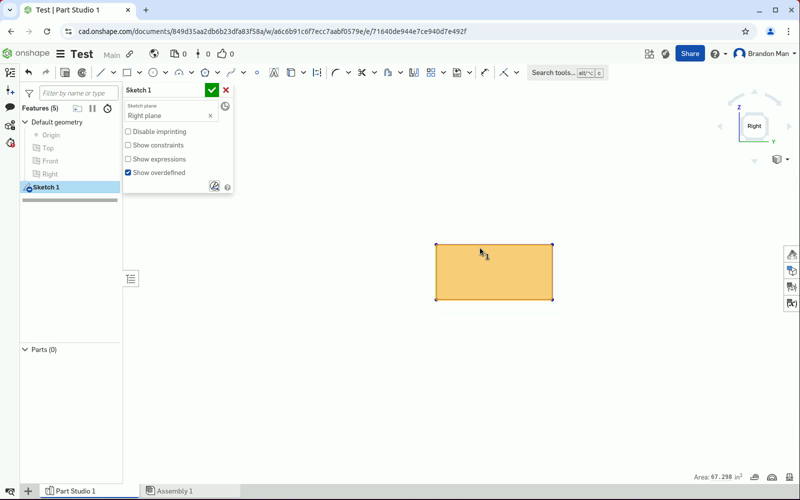
scroll(-6)
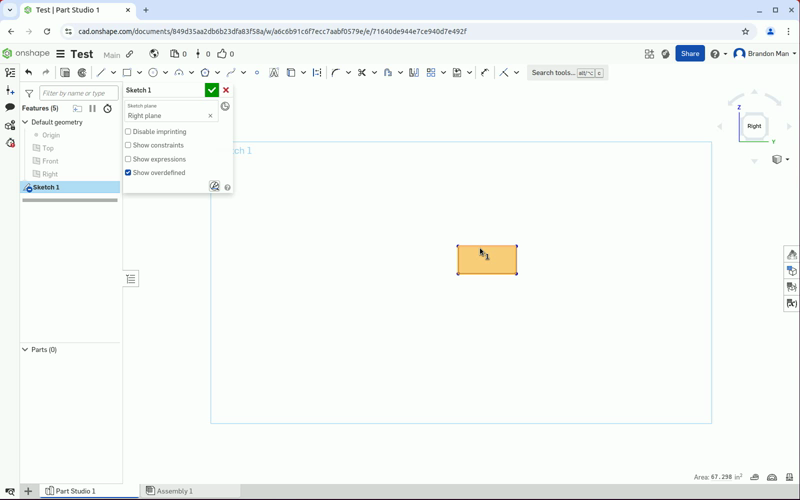
mouse_move(73, 352)
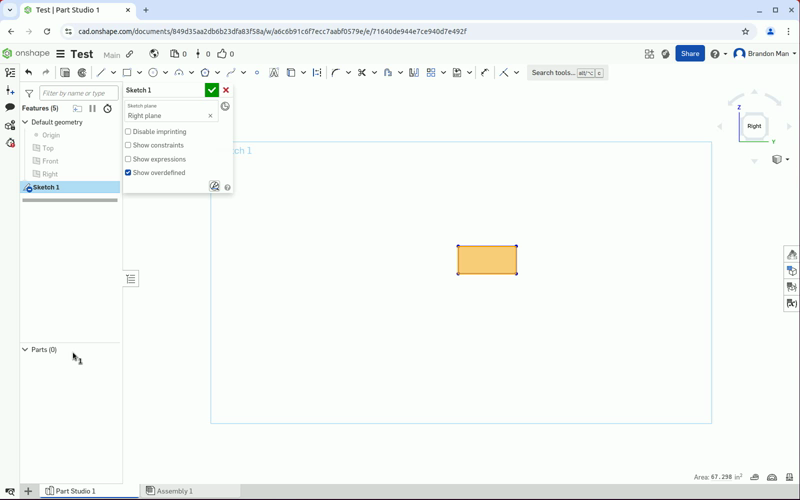
key(shift+y)
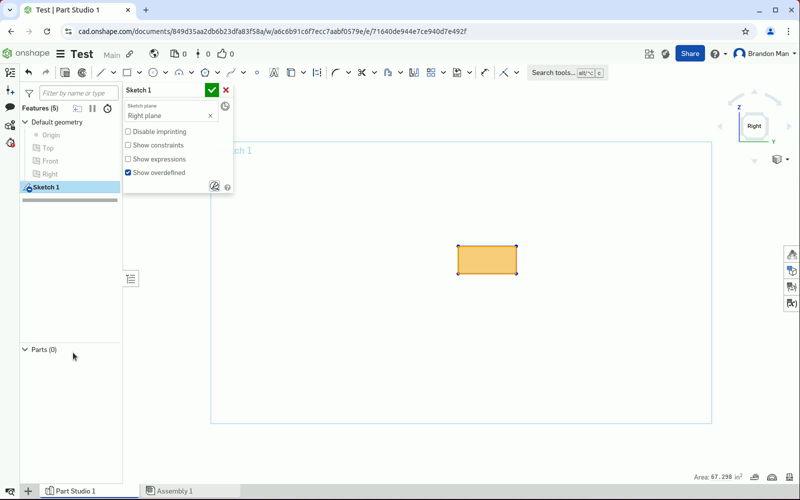
key(shift+e)
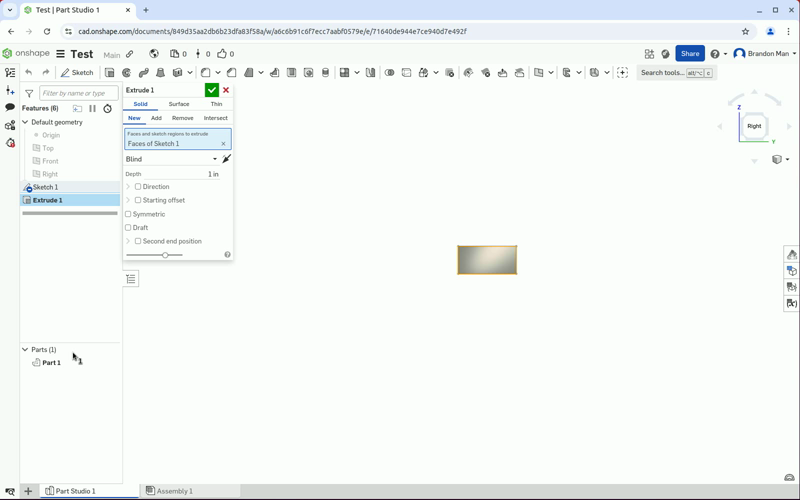
mouse_move(143, 106)
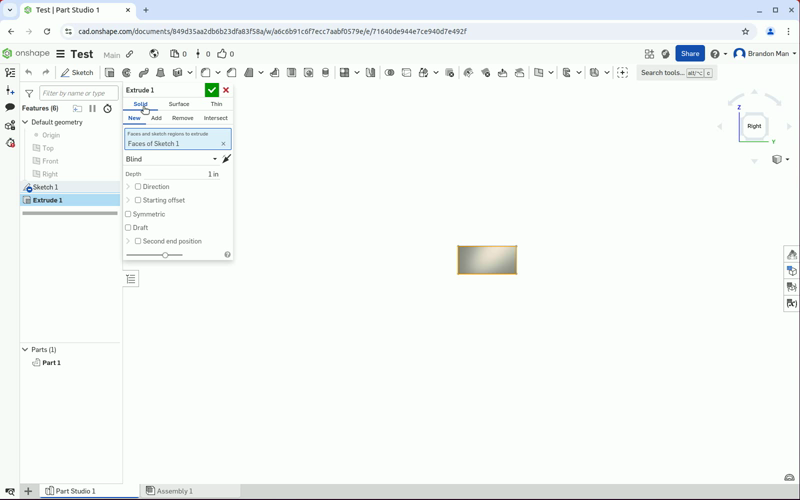
click(143, 106)
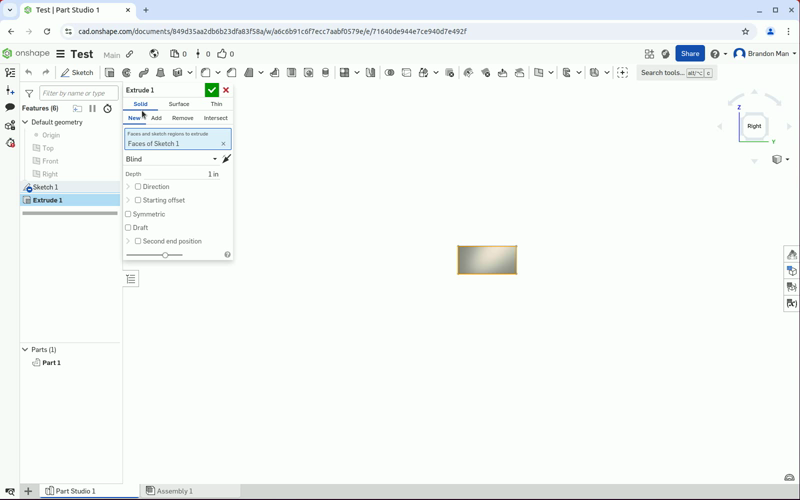
mouse_move(137, 120)
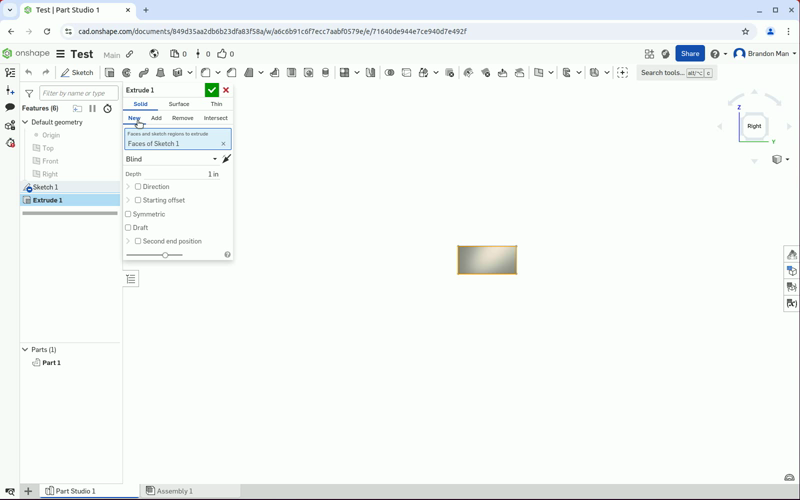
click(137, 120)
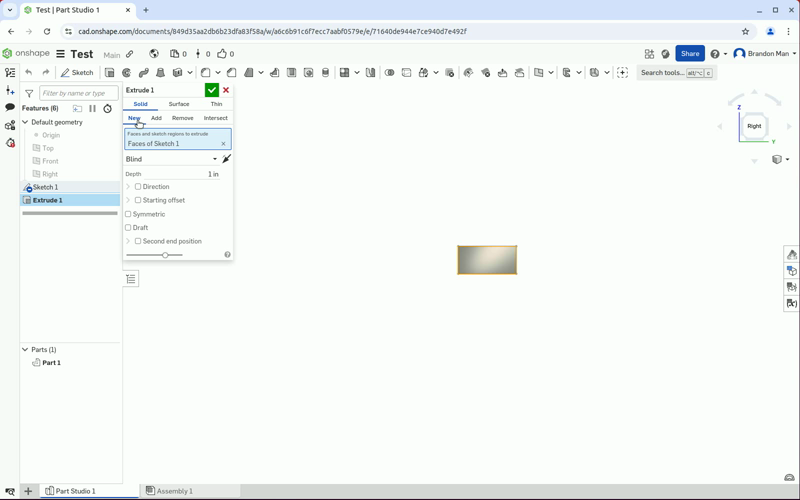
key(tab, 4)
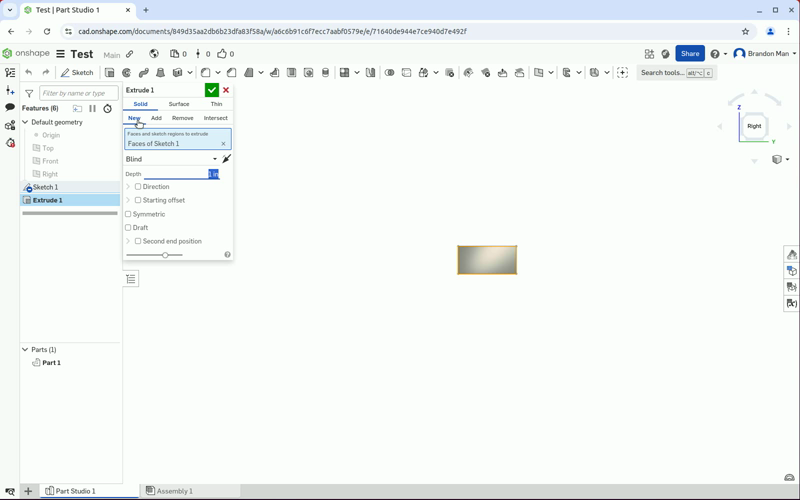
text(23.108)
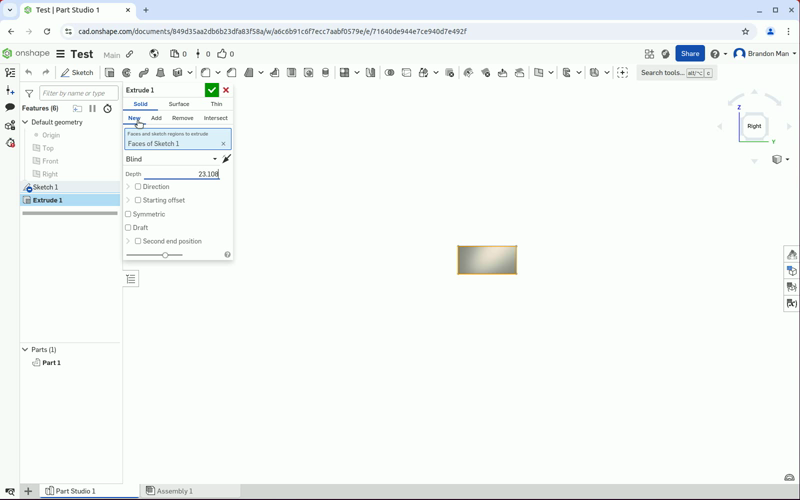
key(enter)
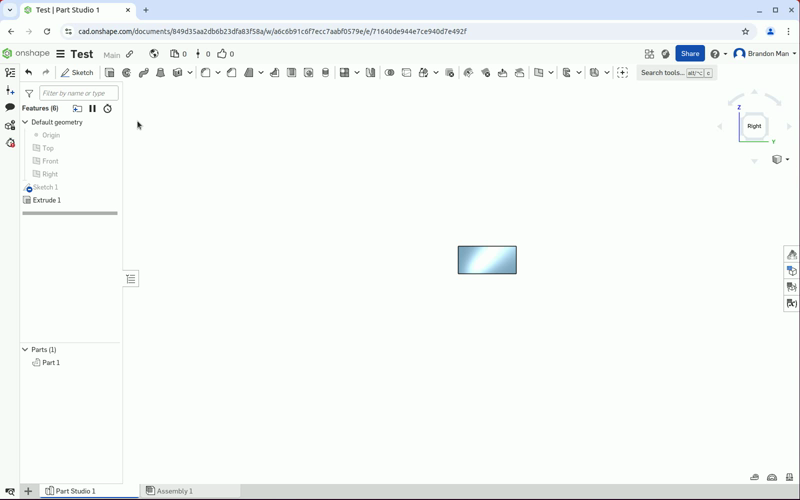
key(shift+h)
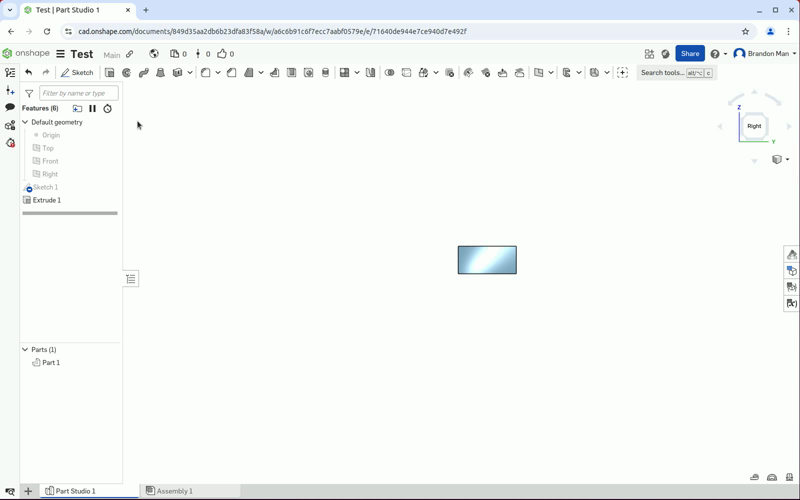
key(shift+h)
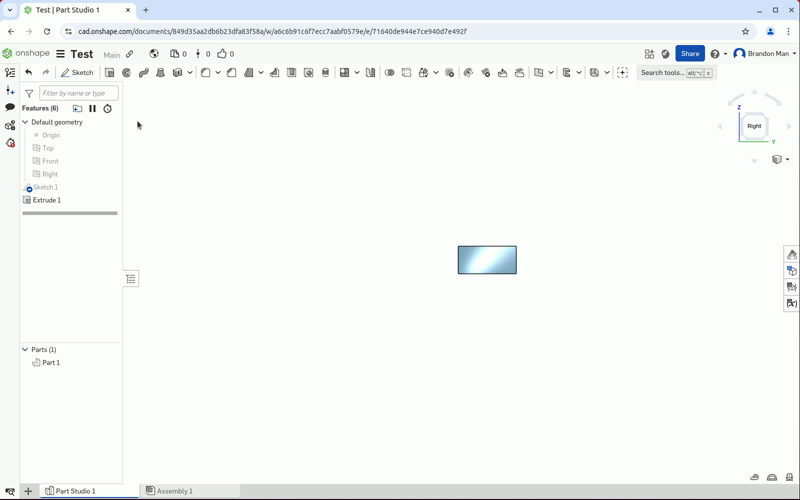
mouse_move(73, 189)
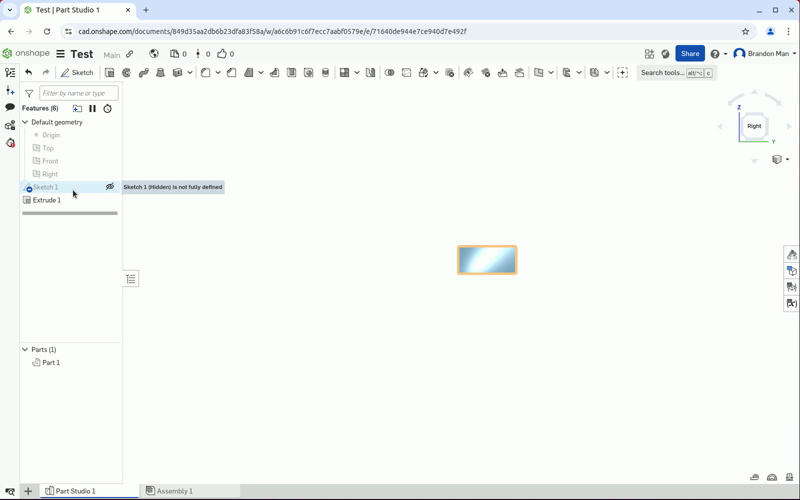
click(73, 189)
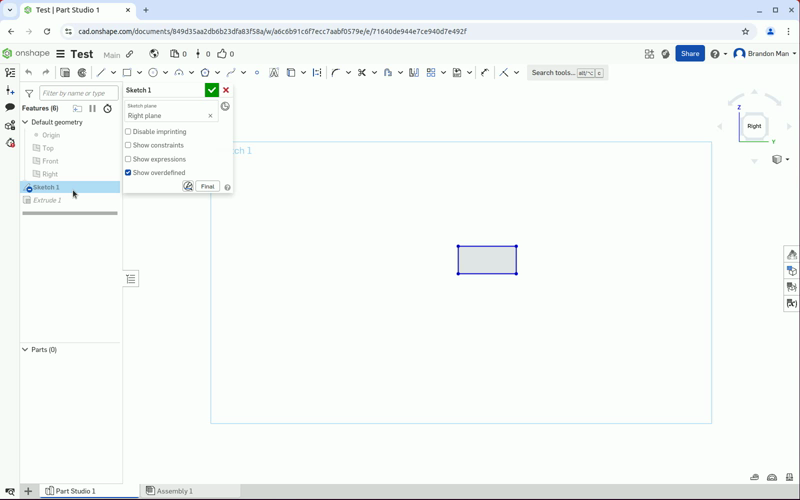
mouse_move(229, 92)
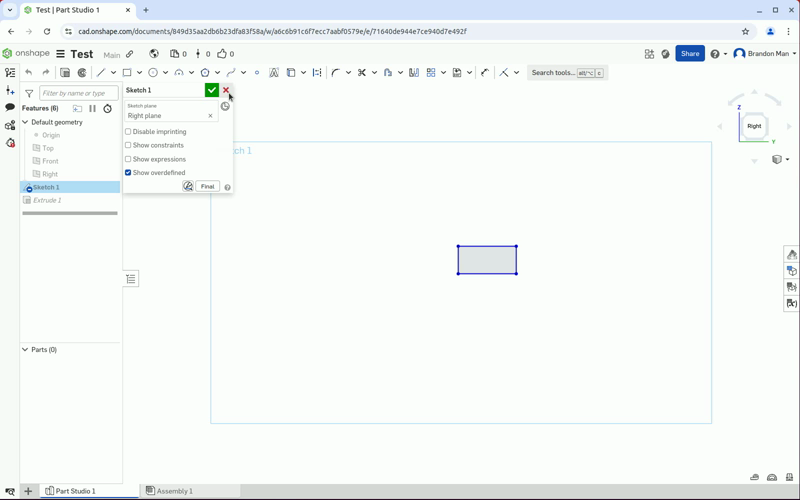
click(229, 92)
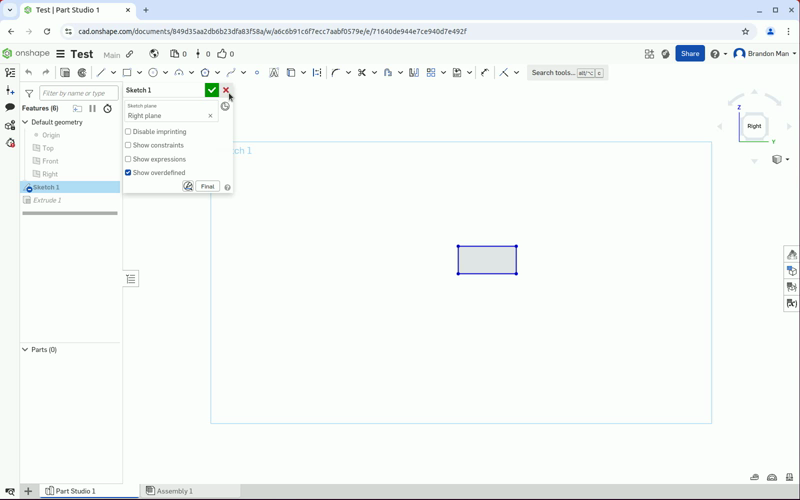
key(shift+s)
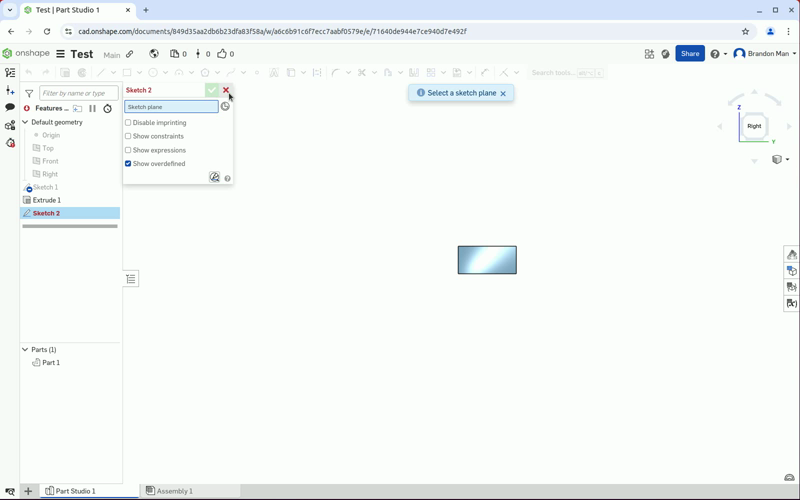
mouse_move(73, 176)
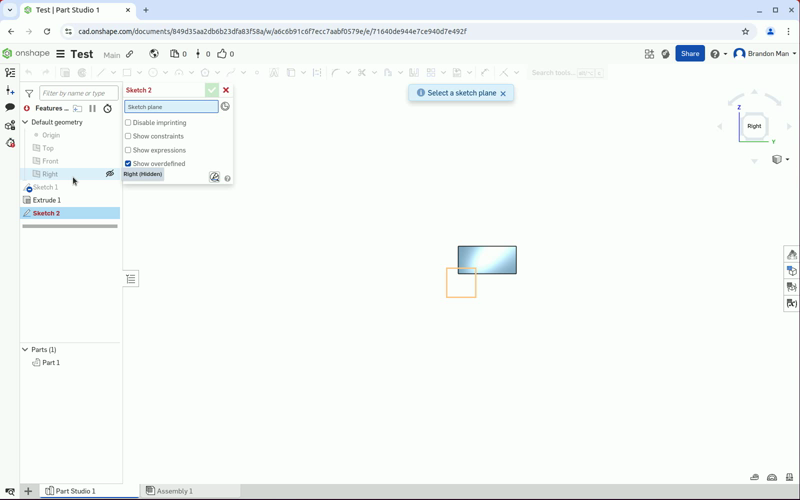
click(73, 176)
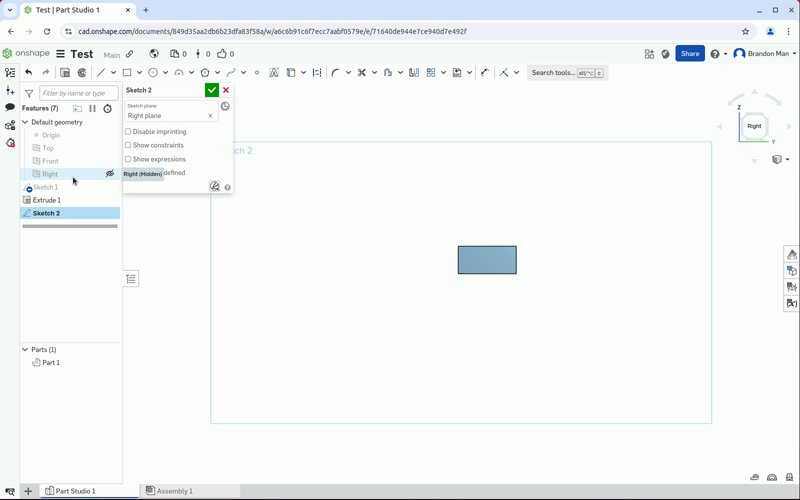
mouse_move(73, 352)
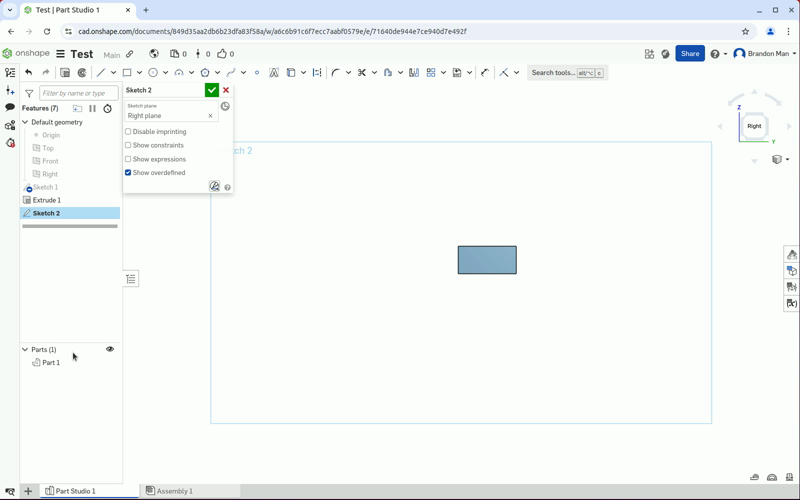
key(y)
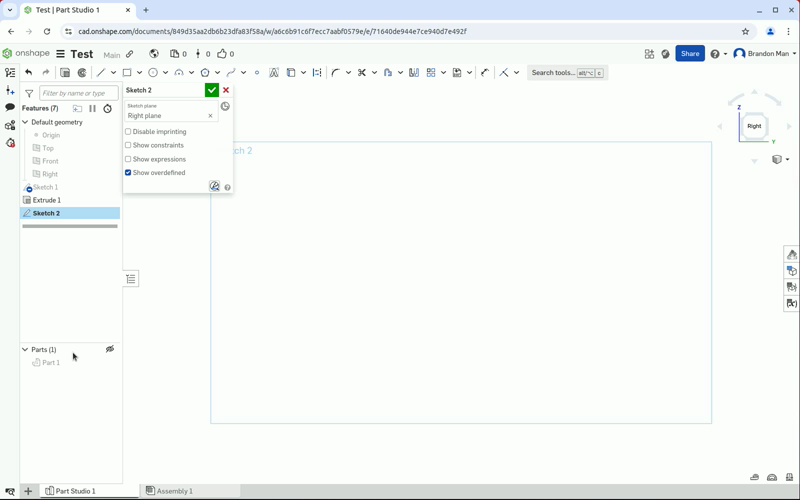
key(l)
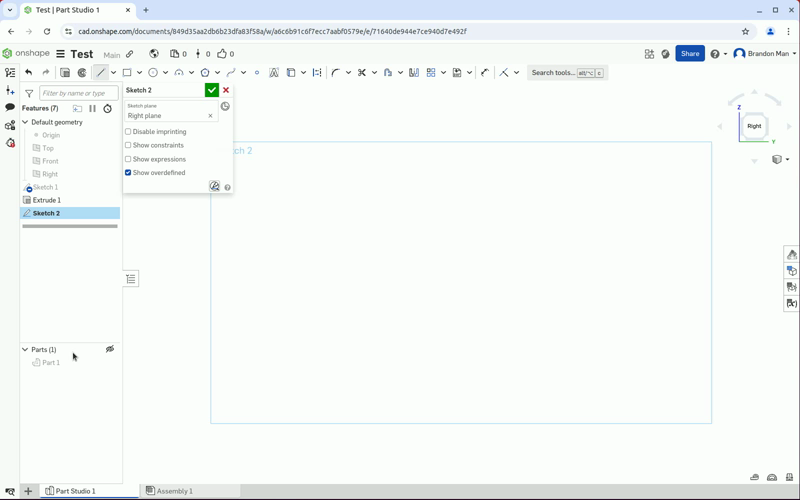
key_down(shift)
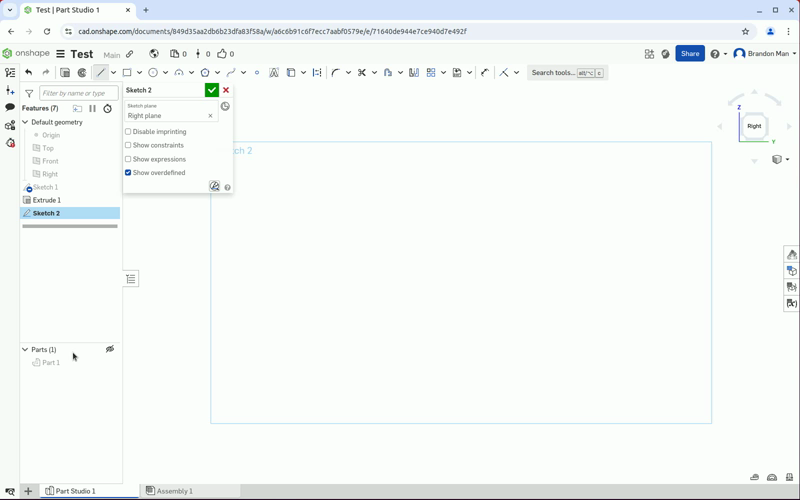
mouse_move(430, 292)
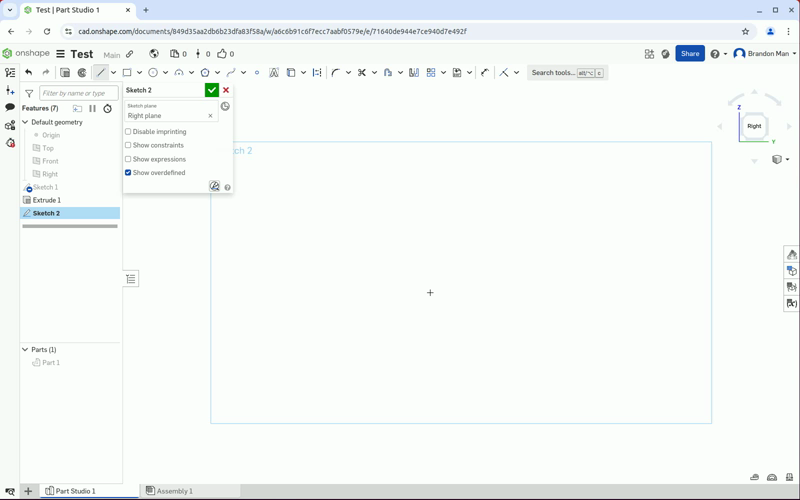
click(430, 292)
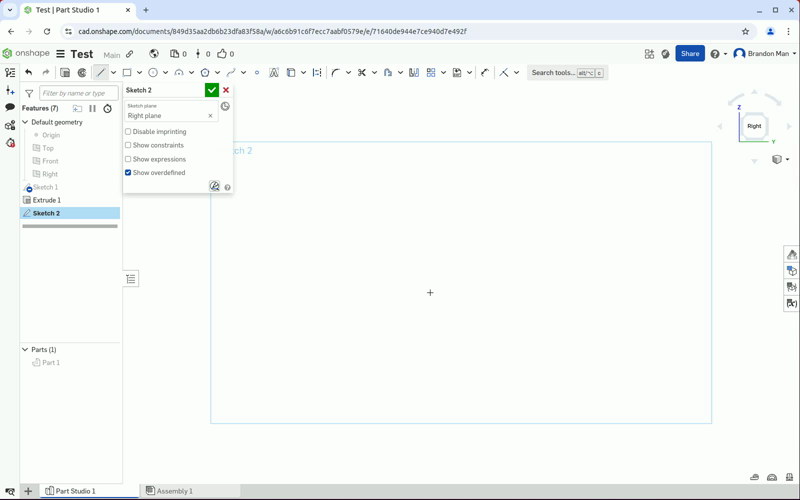
key_up(shift)
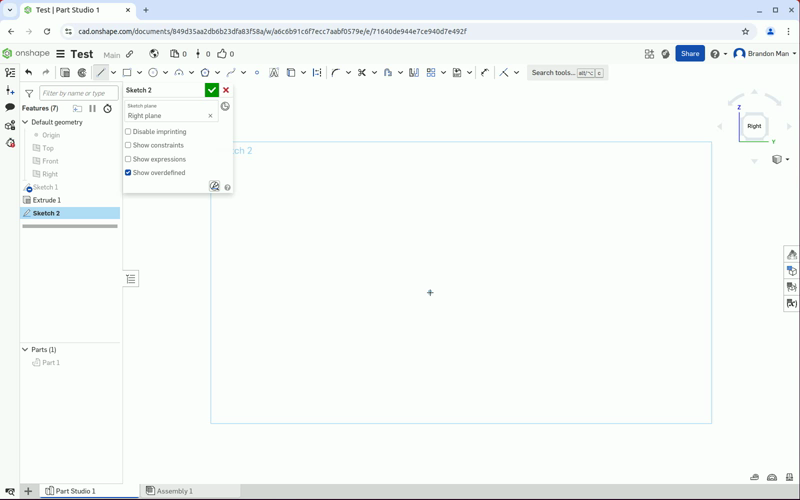
key_down(shift)
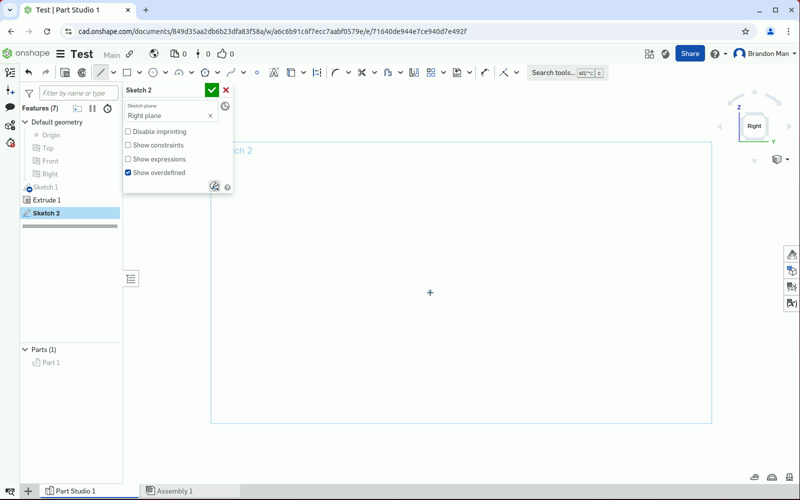
mouse_move(542, 292)
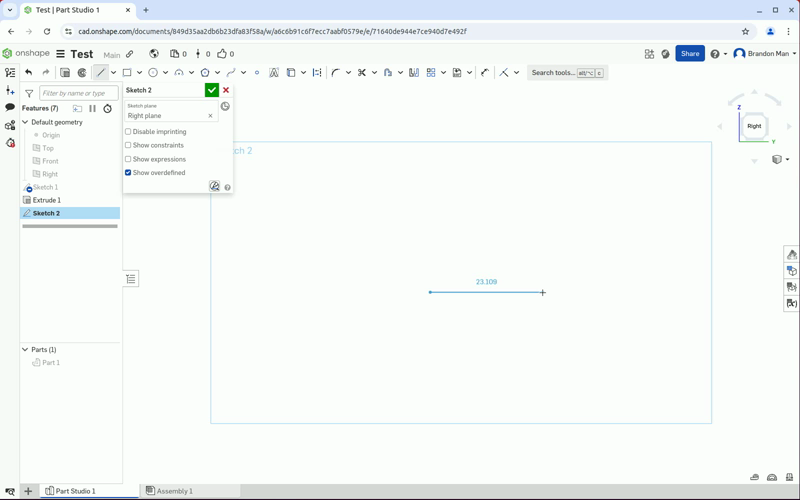
click(542, 292)
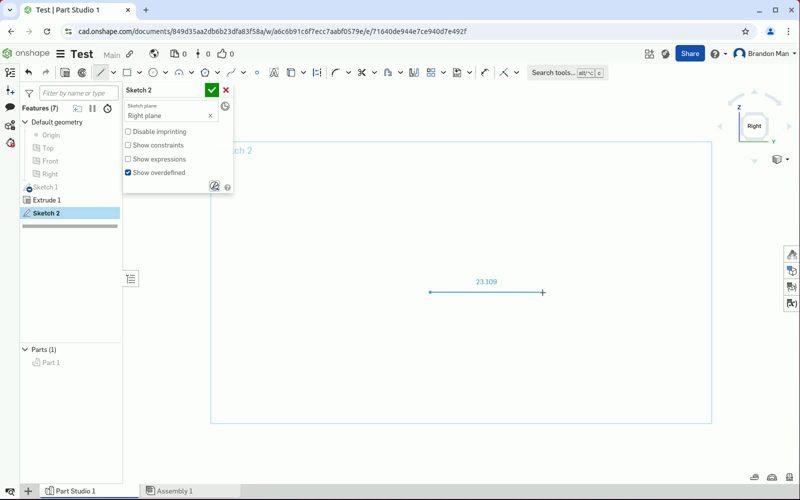
key_up(shift)
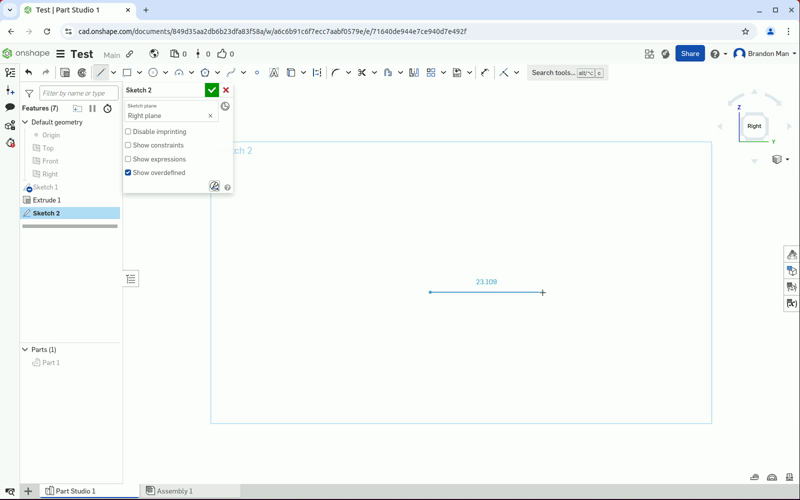
key_down(shift)
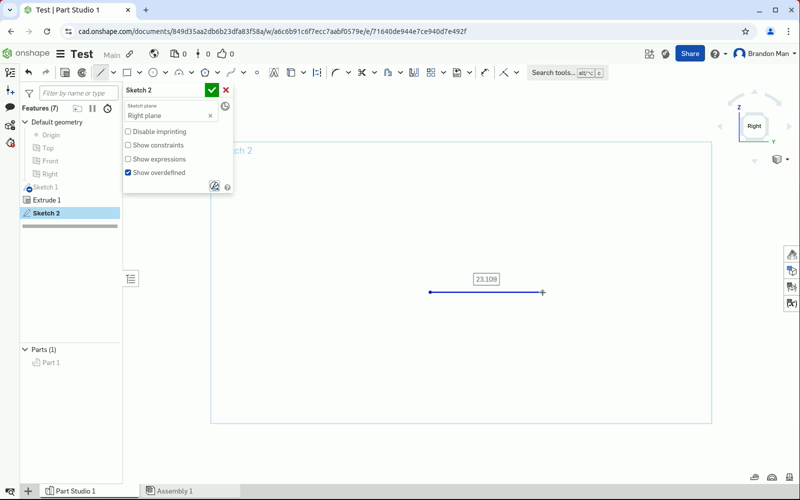
mouse_move(572, 292)
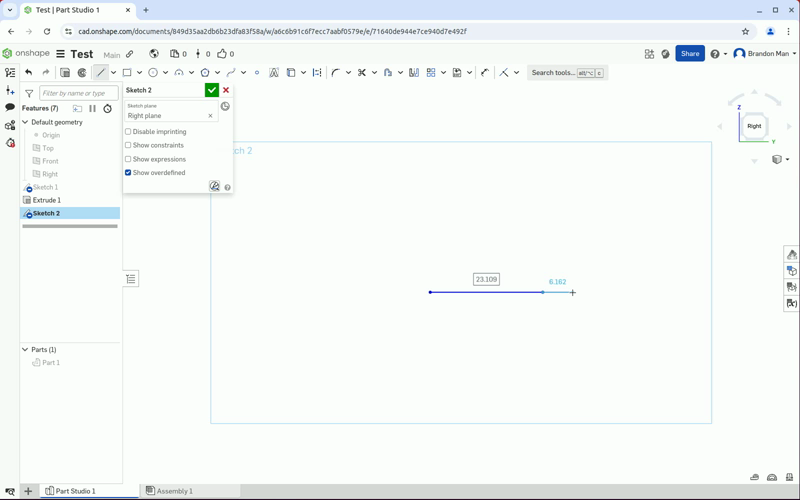
mouse_move(542, 273)
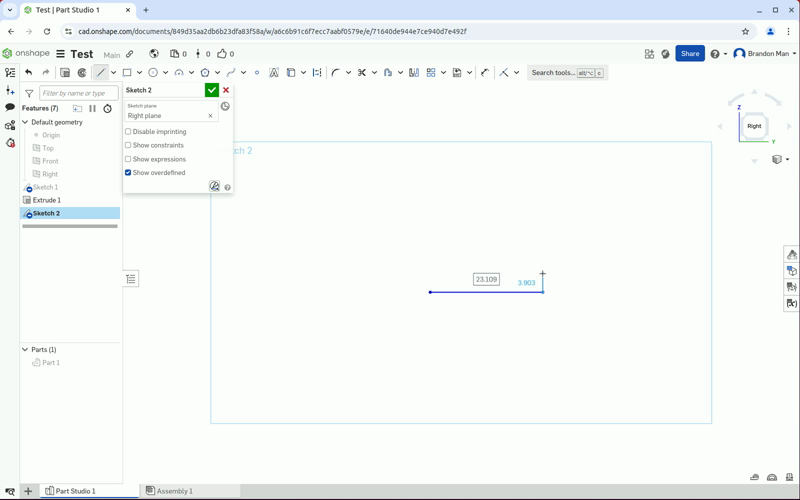
click(542, 273)
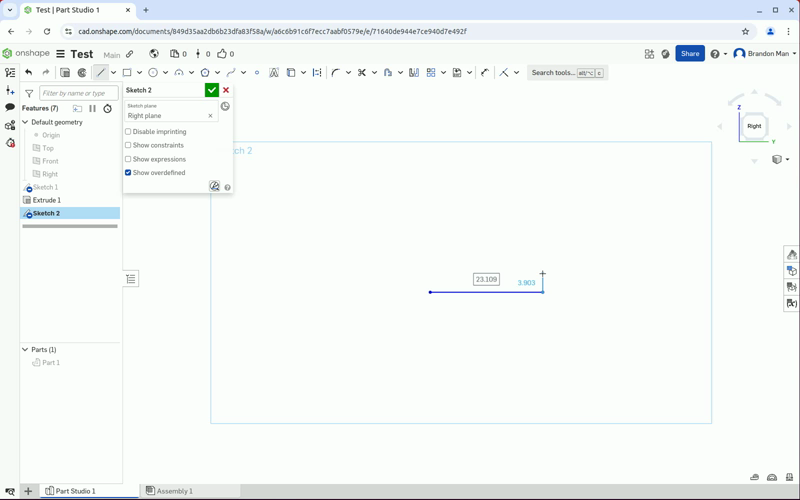
key_up(shift)
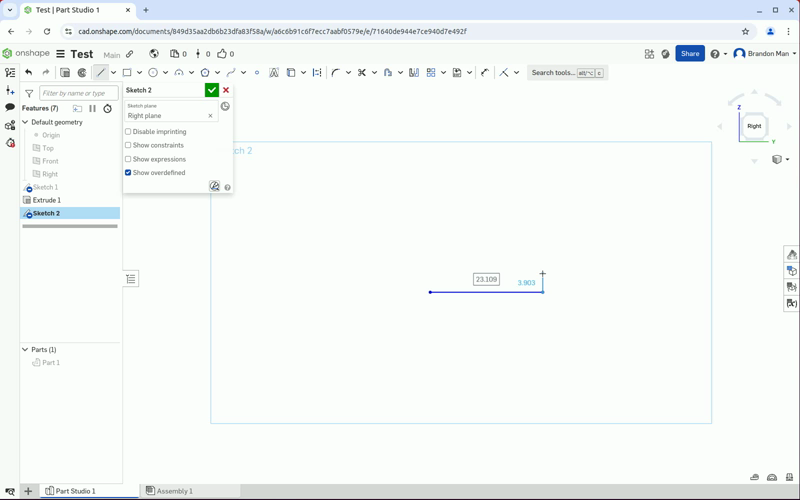
key_down(shift)
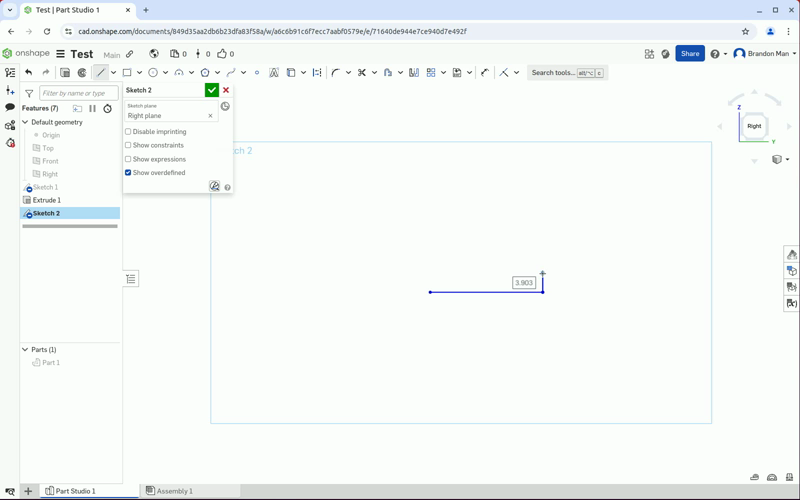
mouse_move(572, 273)
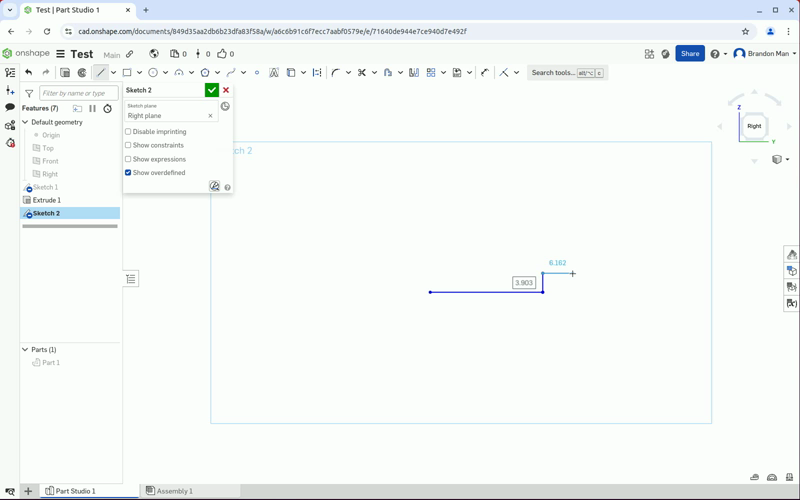
mouse_move(515, 273)
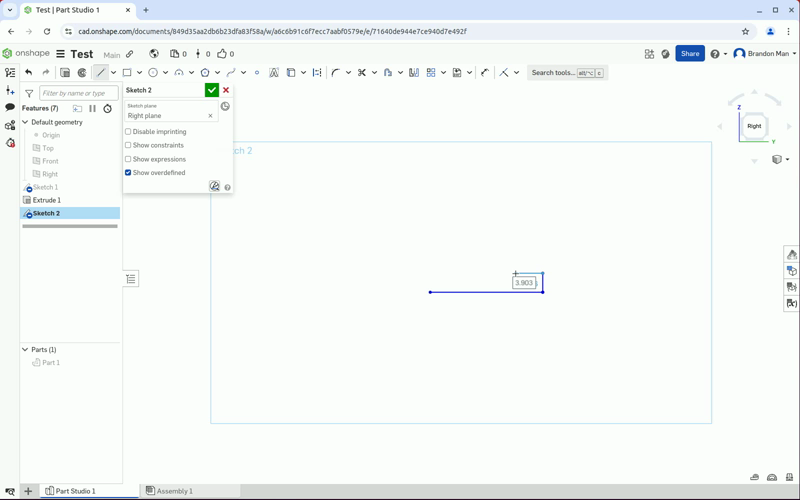
click(515, 273)
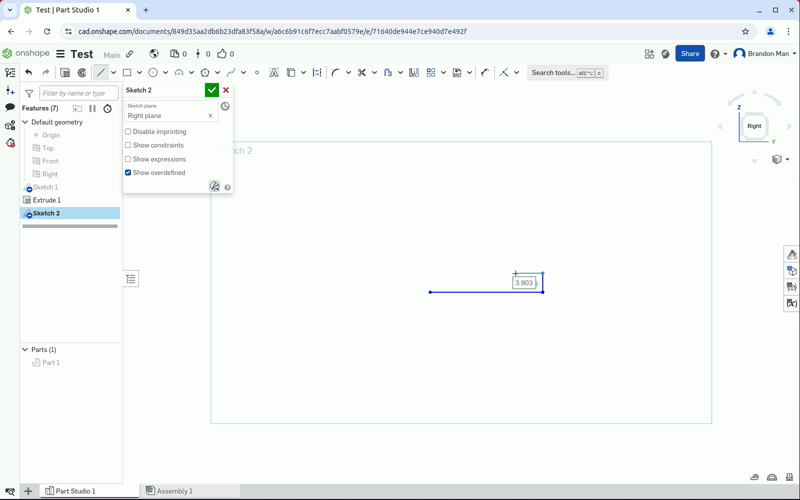
key_up(shift)
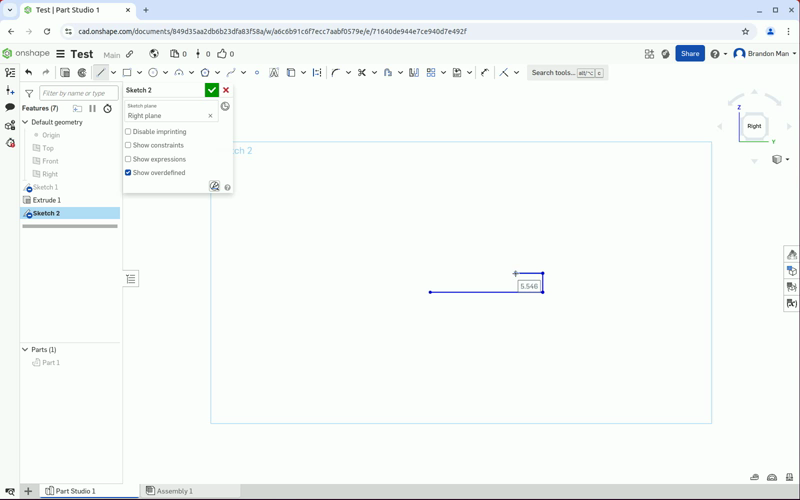
key_down(shift)
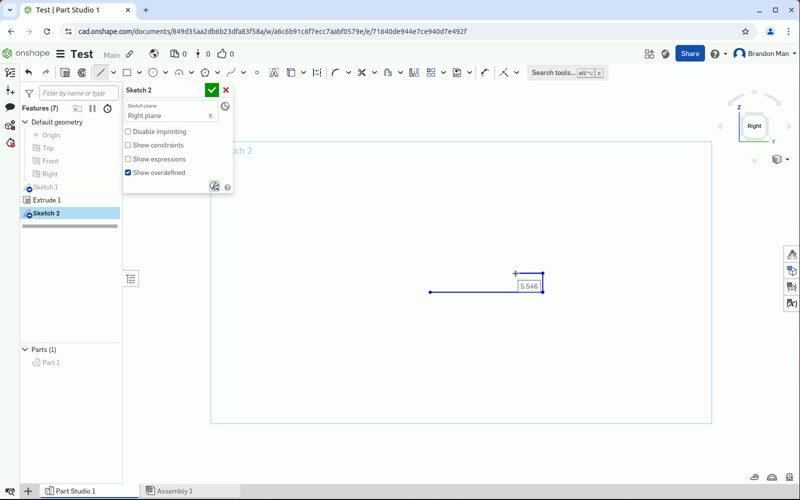
mouse_move(545, 273)
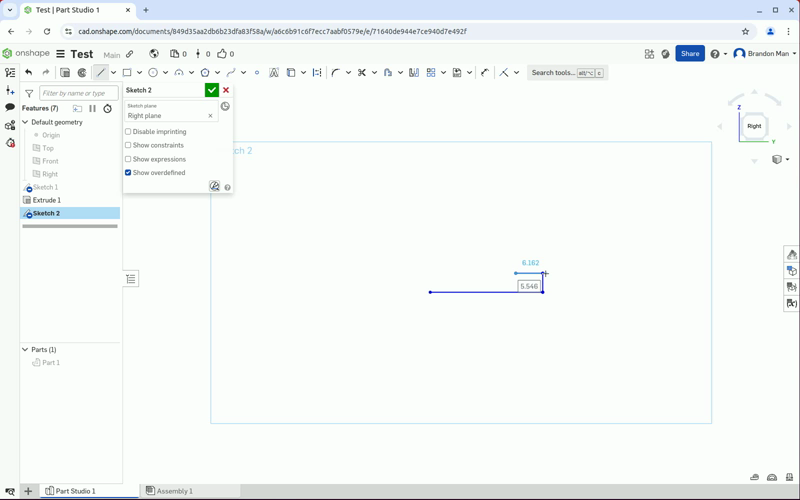
mouse_move(457, 273)
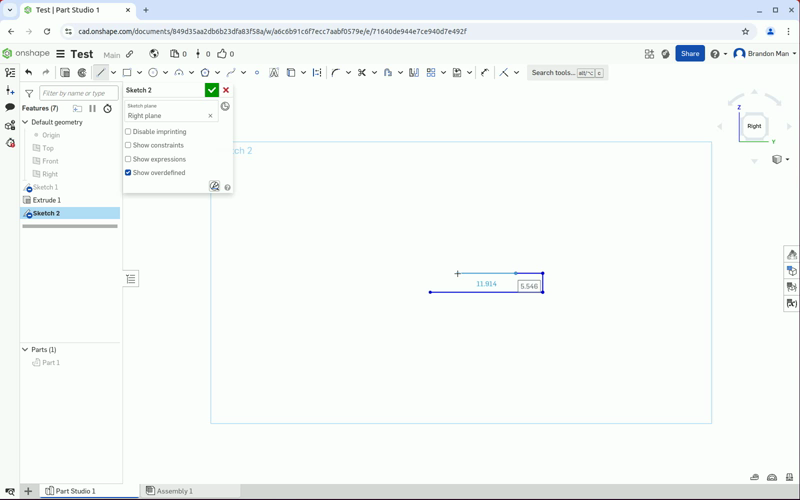
click(457, 273)
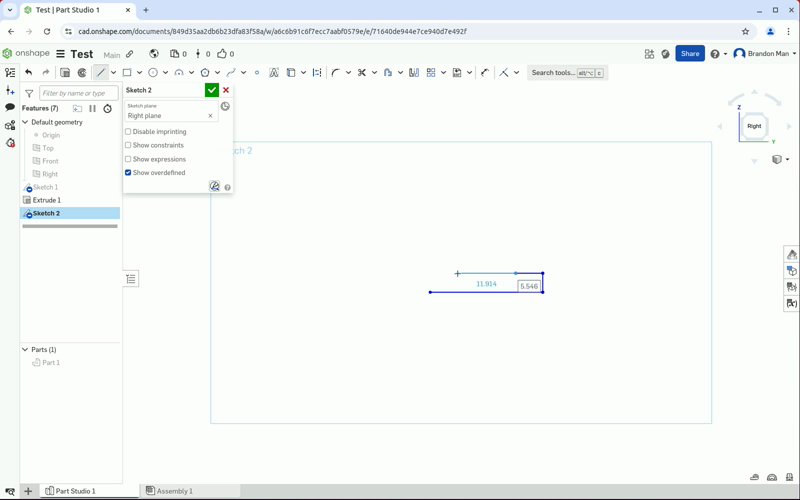
key_up(shift)
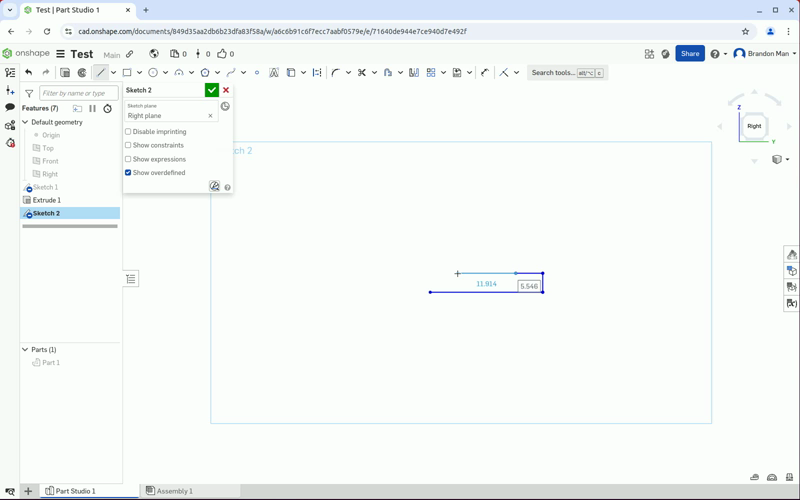
key_down(shift)
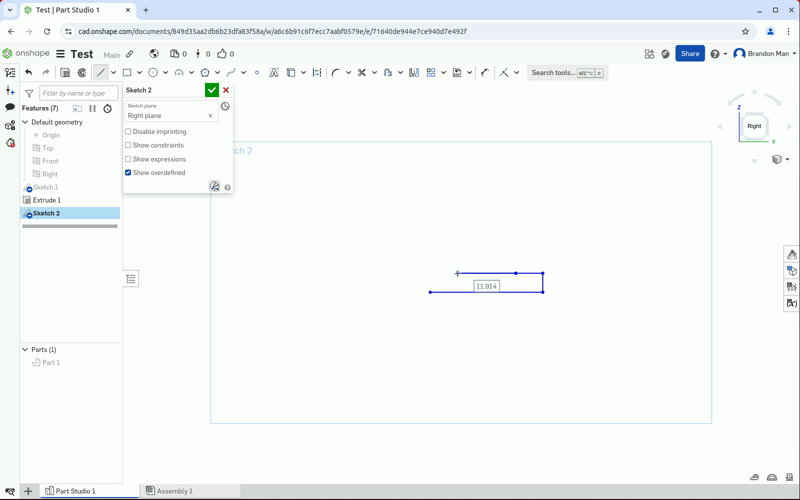
mouse_move(487, 273)
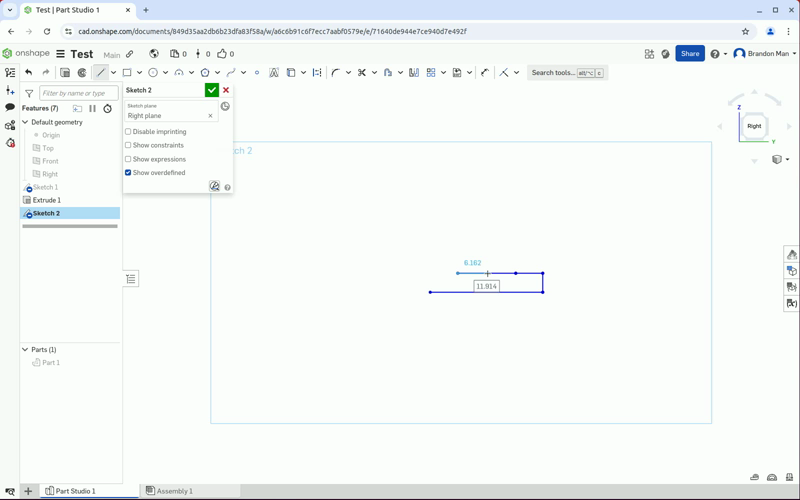
mouse_move(430, 273)
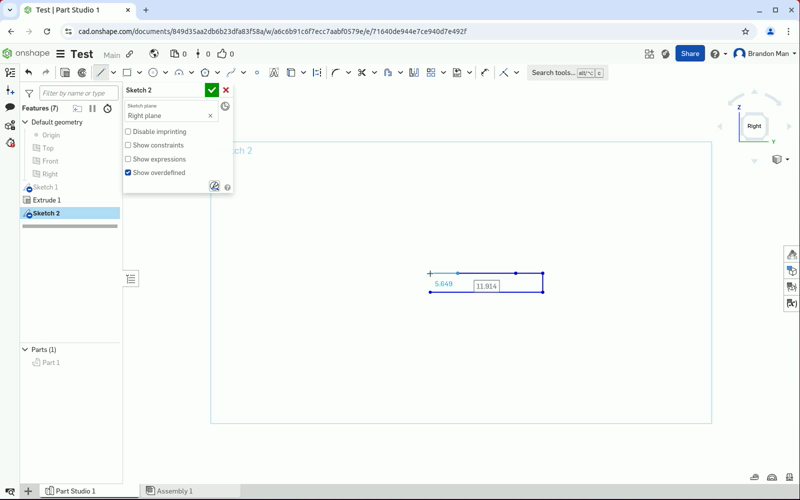
click(430, 273)
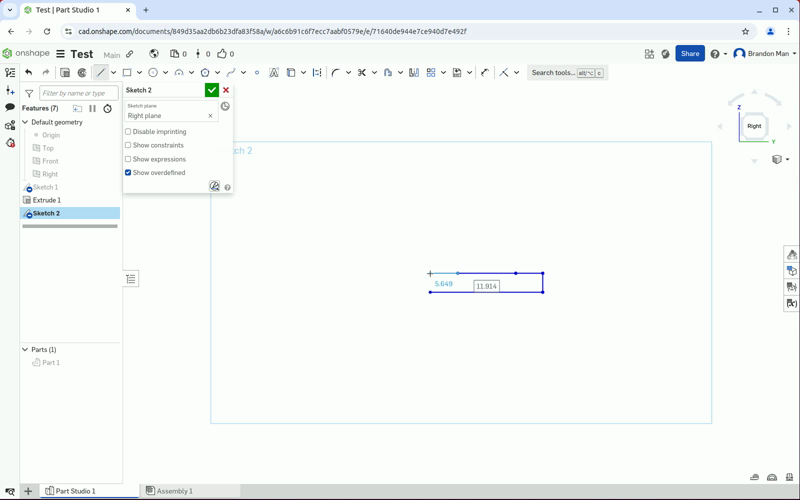
key_up(shift)
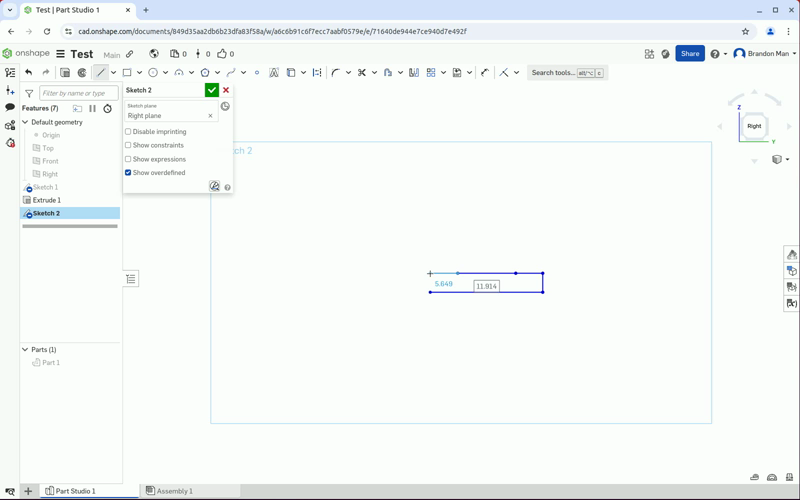
mouse_move(460, 273)
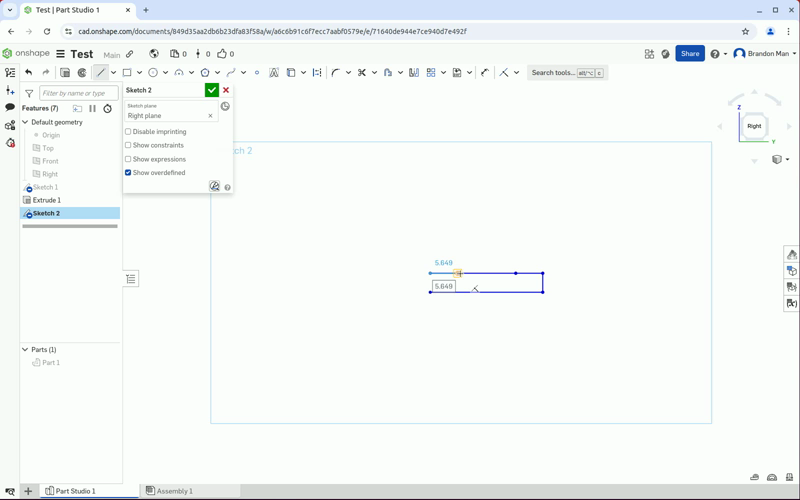
key_down(shift)
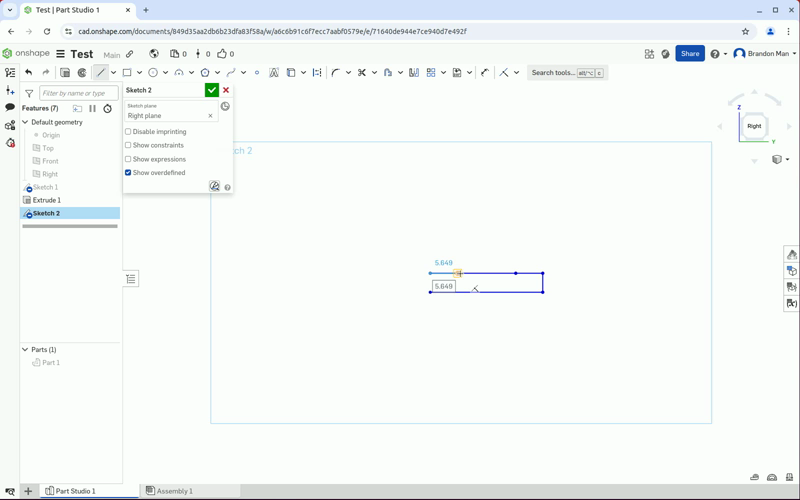
mouse_move(430, 292)
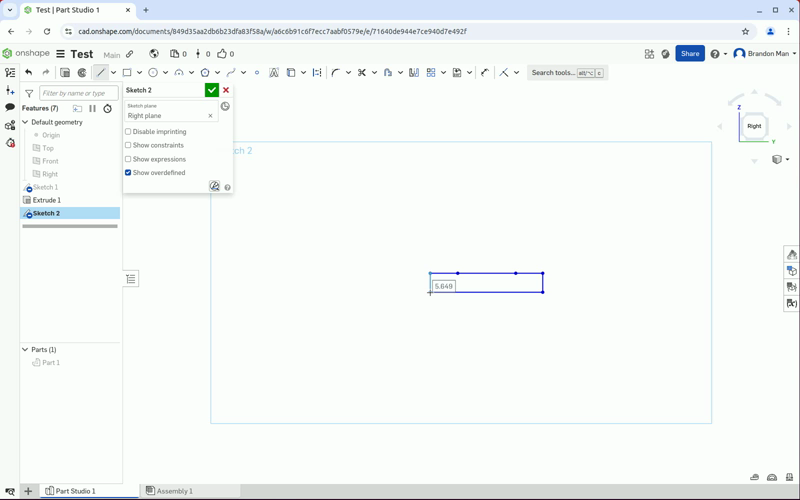
key_up(shift)
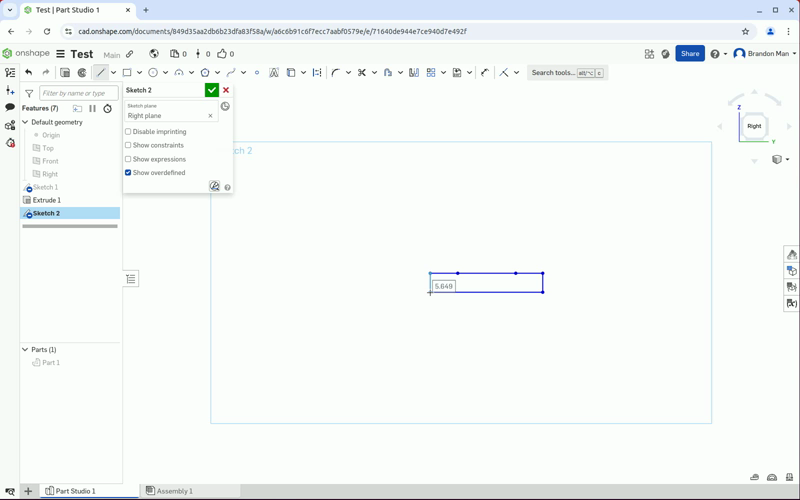
click(430, 292)
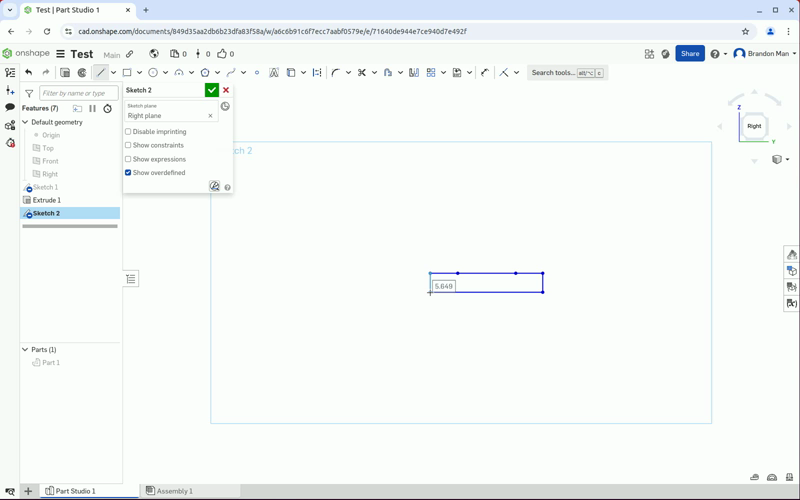
key(esc)
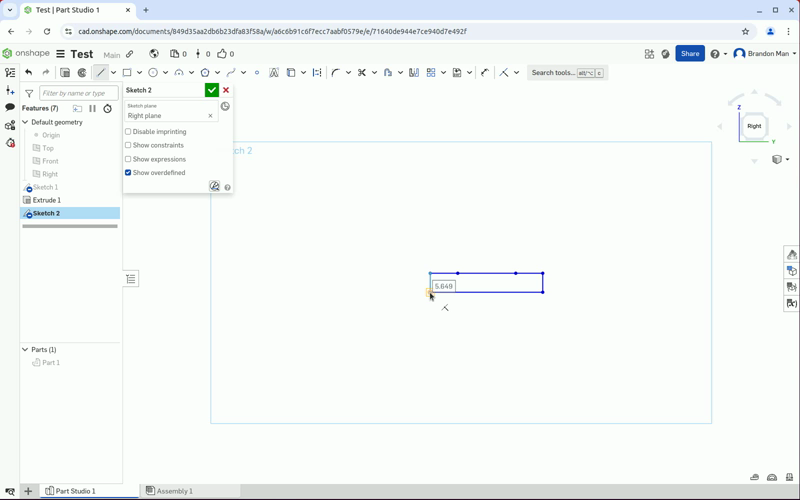
mouse_move(468, 287)
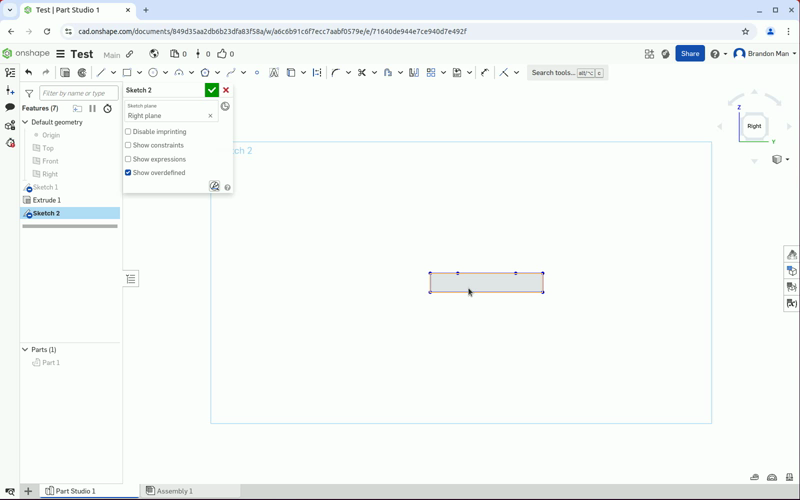
click(468, 287)
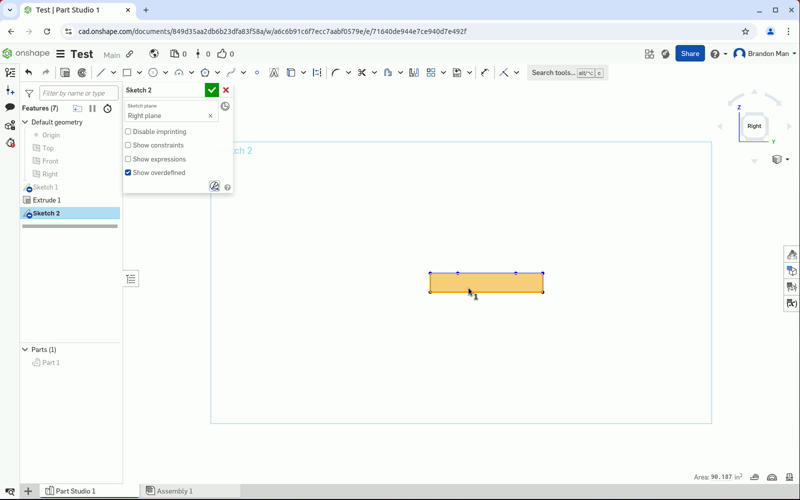
mouse_move(73, 352)
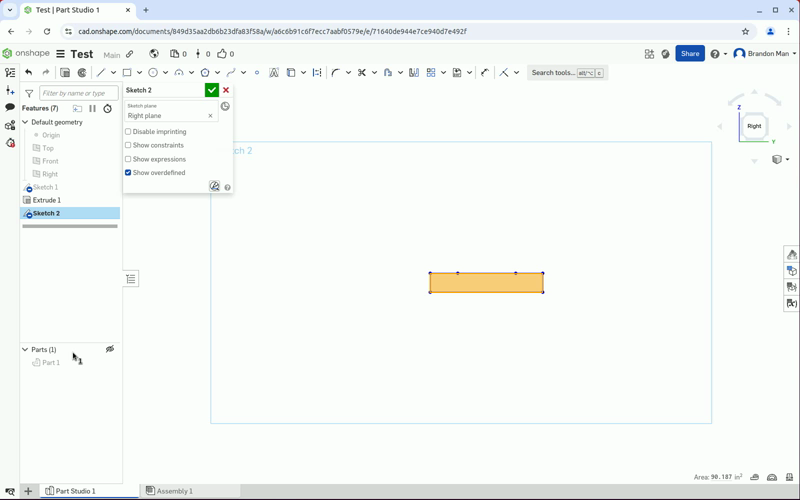
key(shift+y)
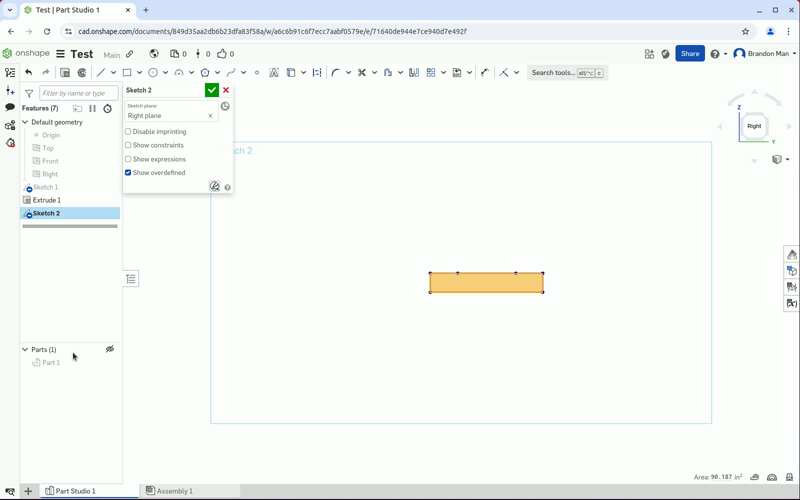
key(shift+e)
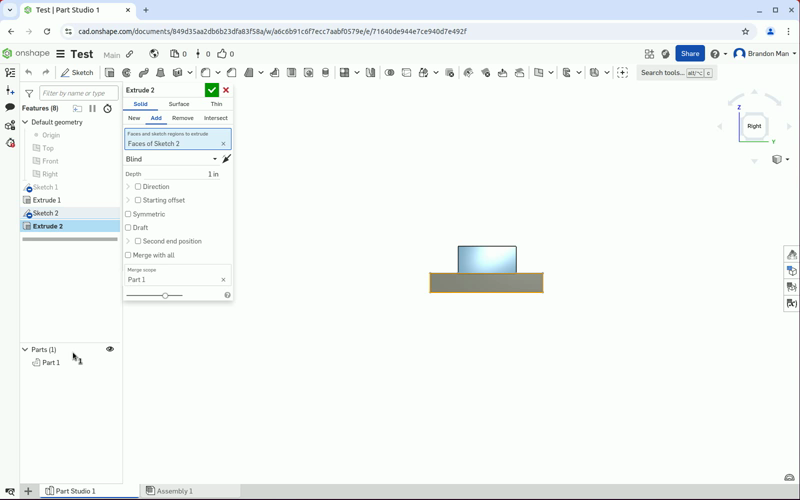
mouse_move(143, 106)
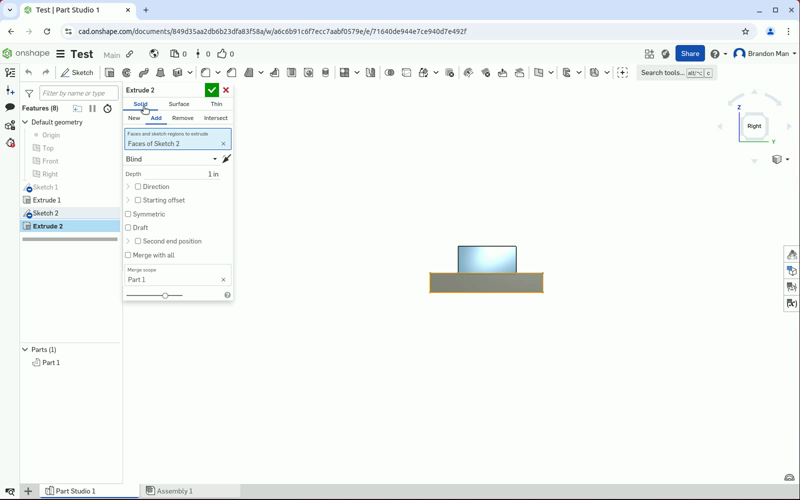
click(143, 106)
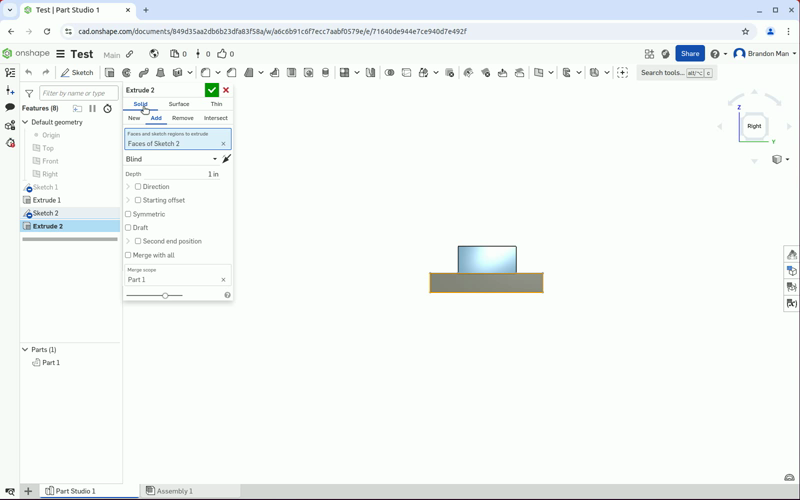
mouse_move(137, 120)
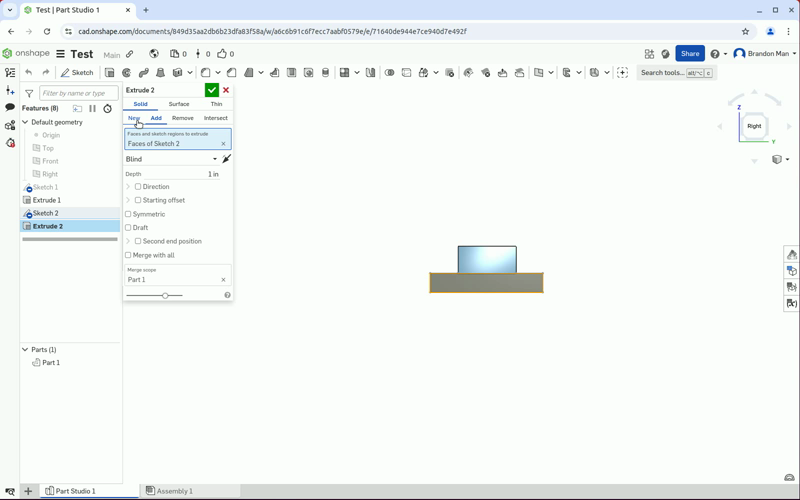
click(137, 120)
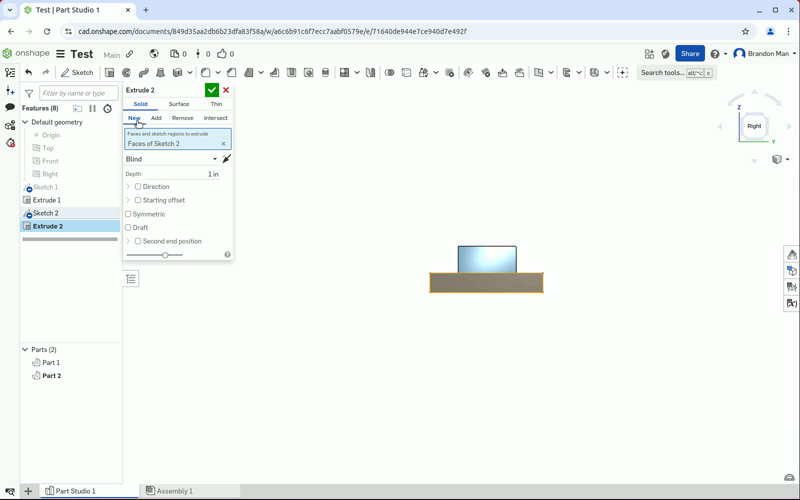
key(tab, 4)
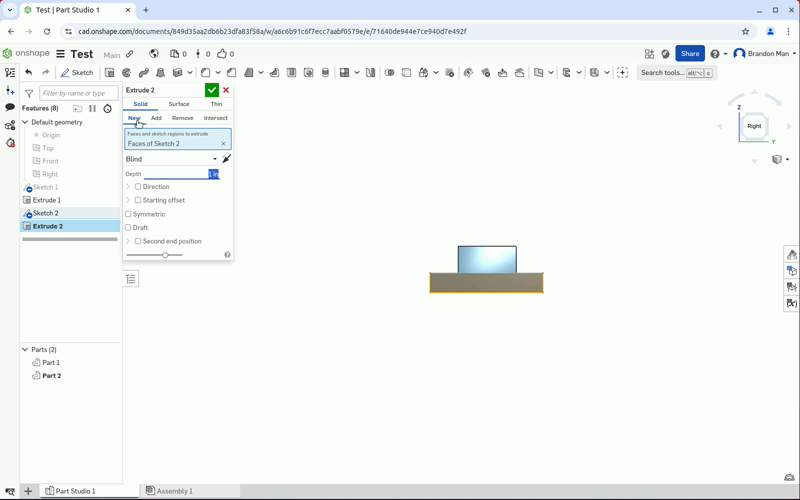
text(23.108)
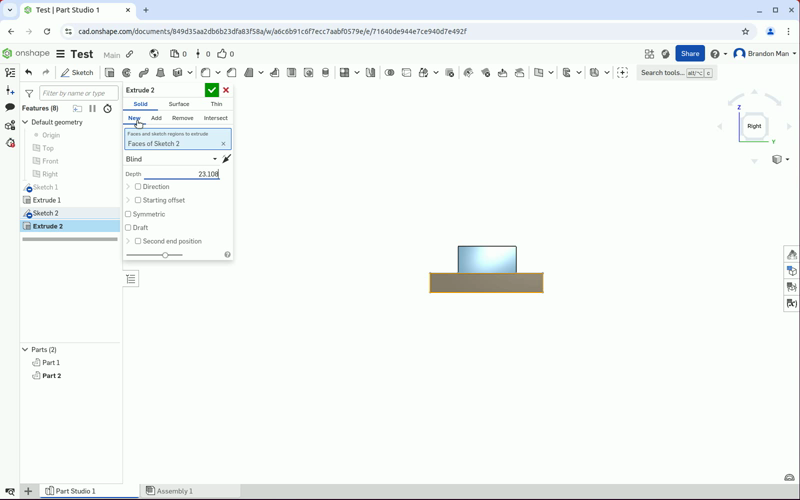
key(enter)
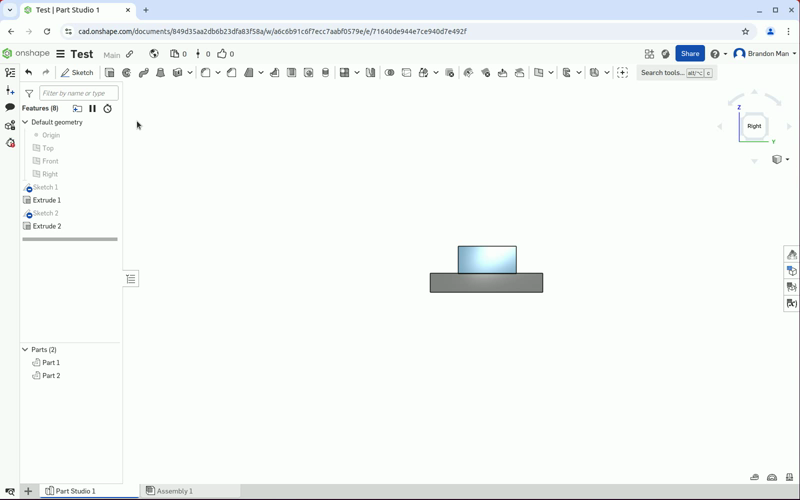
key(shift+h)
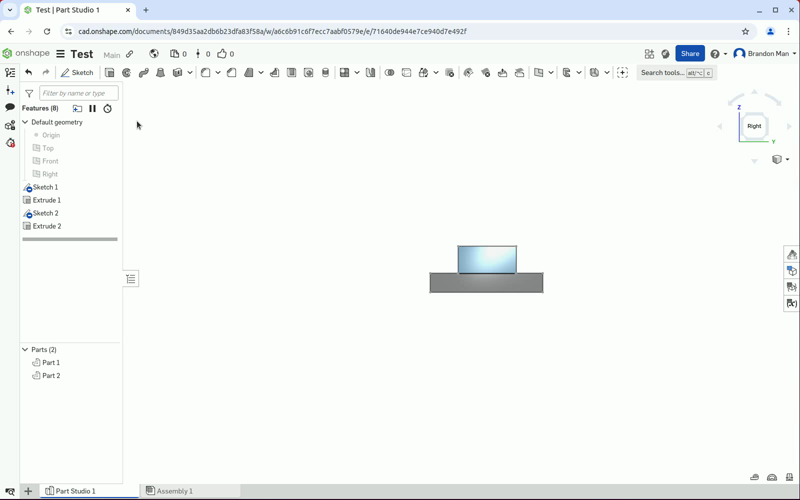
key(shift+h)
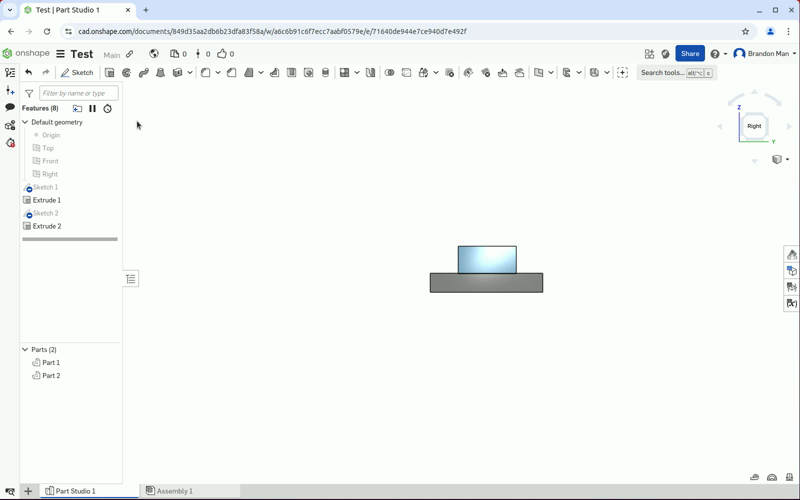
mouse_move(73, 189)
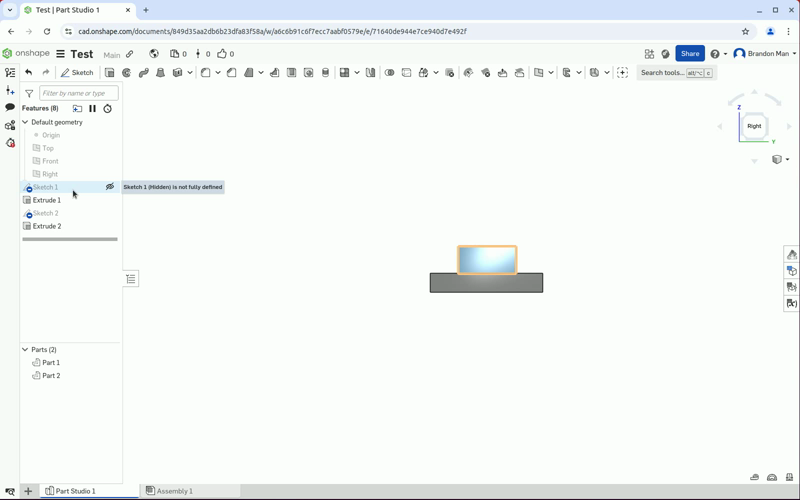
click(73, 189)
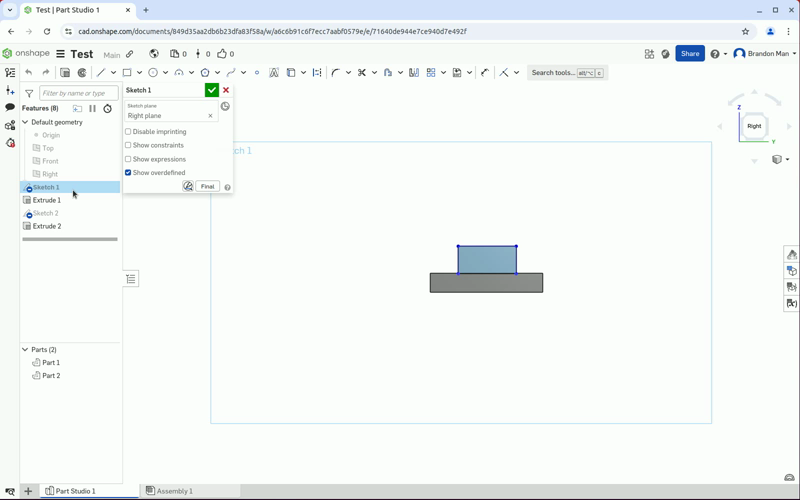
mouse_move(229, 92)
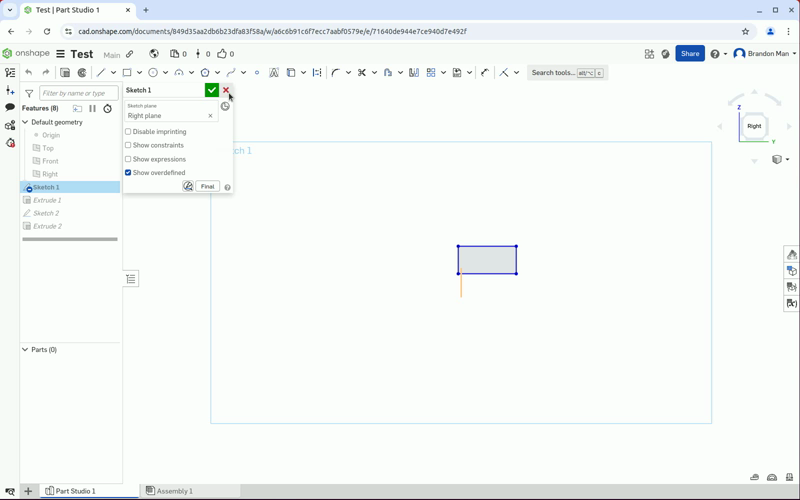
click(229, 92)
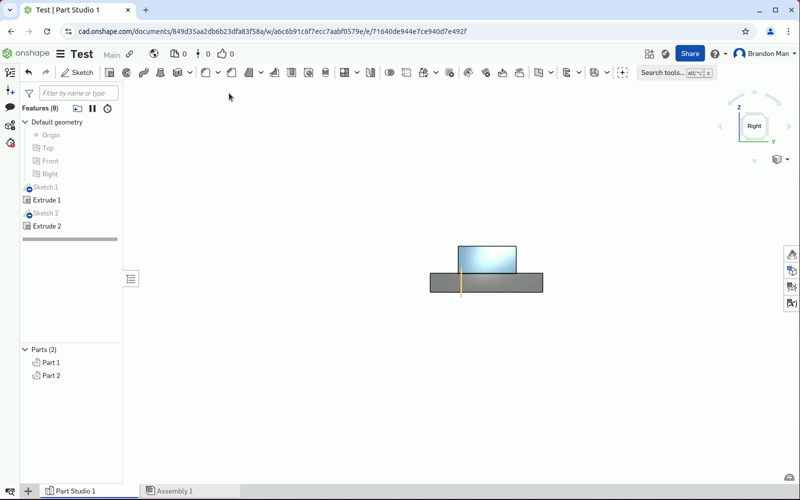
mouse_move(541, 75)
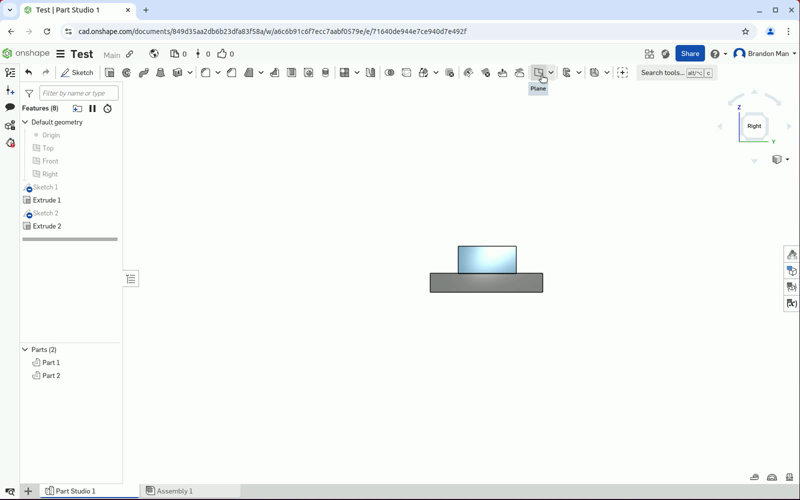
click(541, 75)
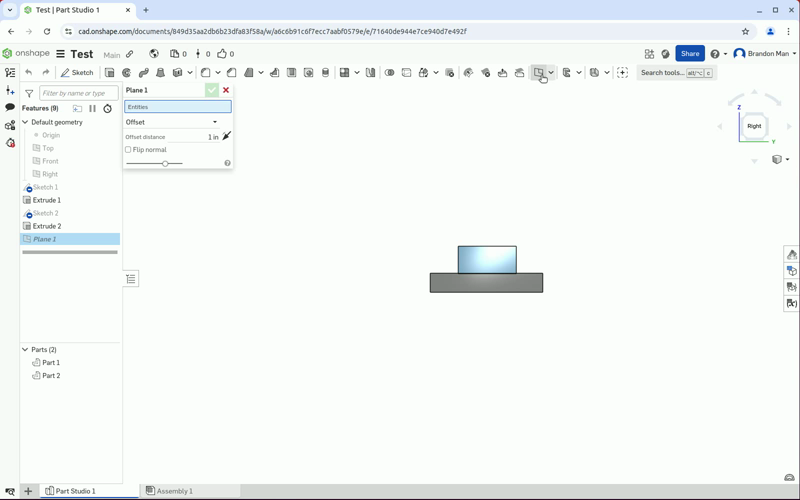
mouse_move(73, 176)
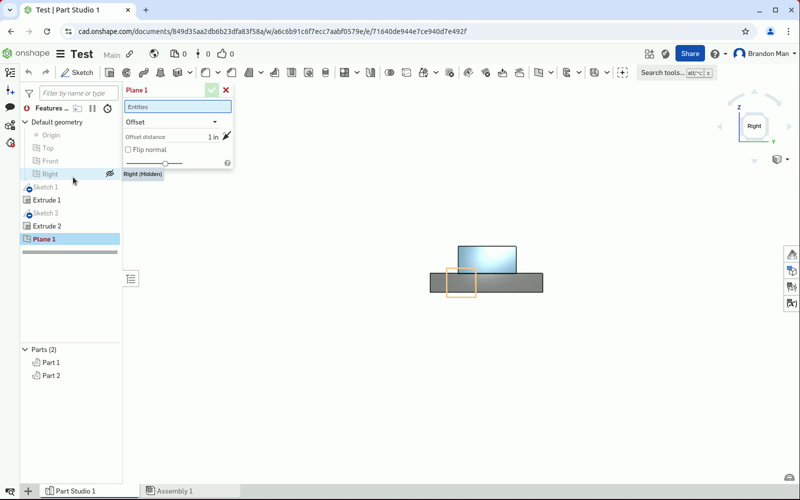
click(73, 176)
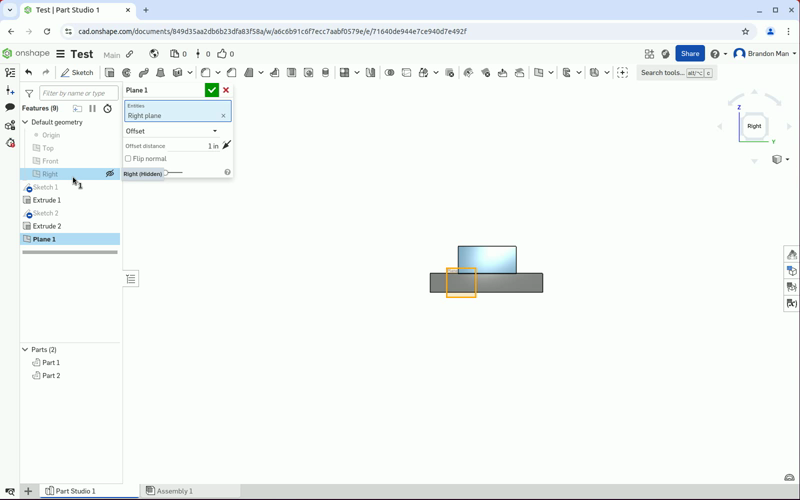
key(tab, 2)
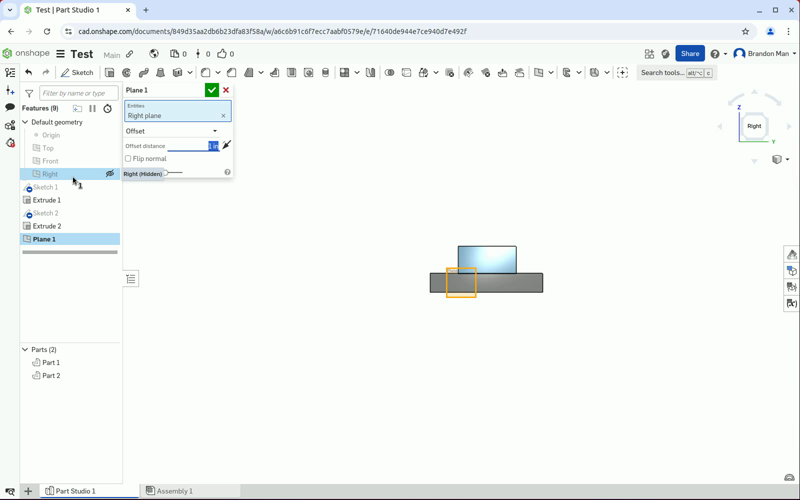
text(23.108)
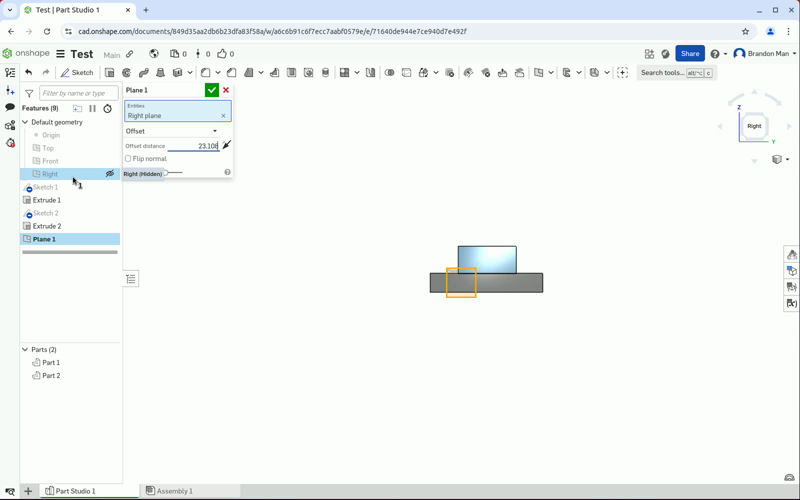
key(enter, 2)
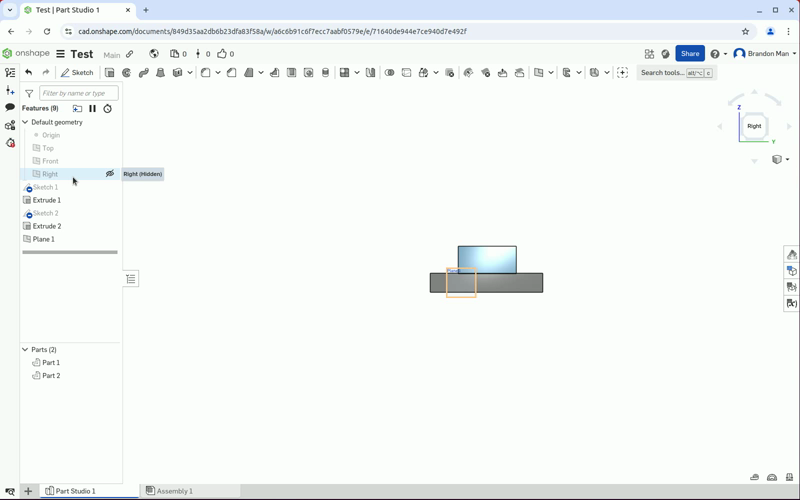
key(shift+s)
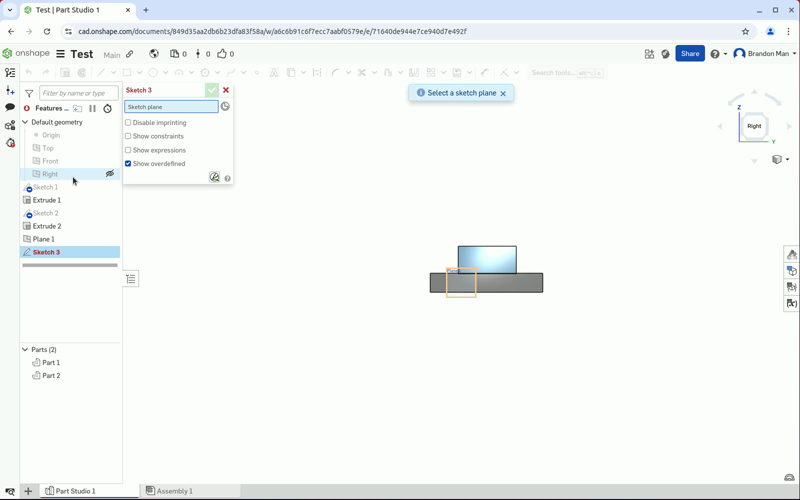
mouse_move(73, 241)
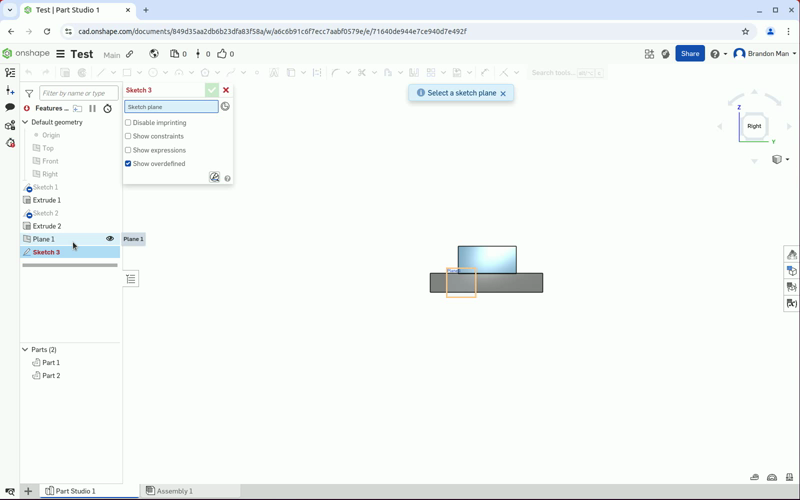
click(73, 241)
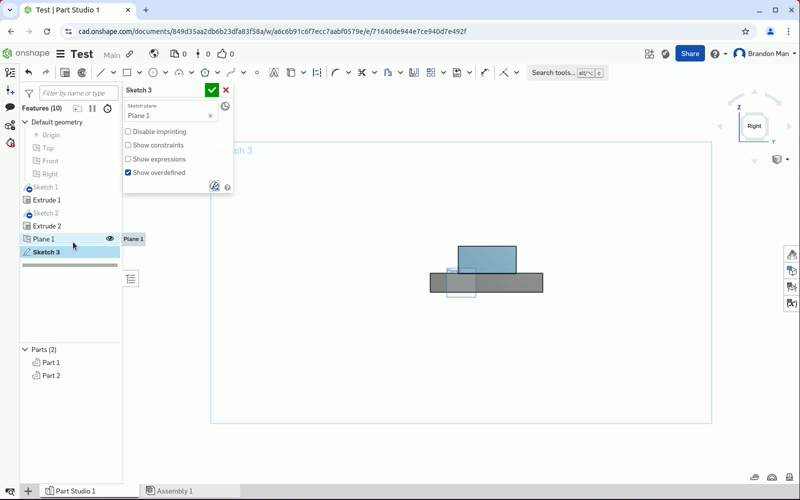
mouse_move(73, 352)
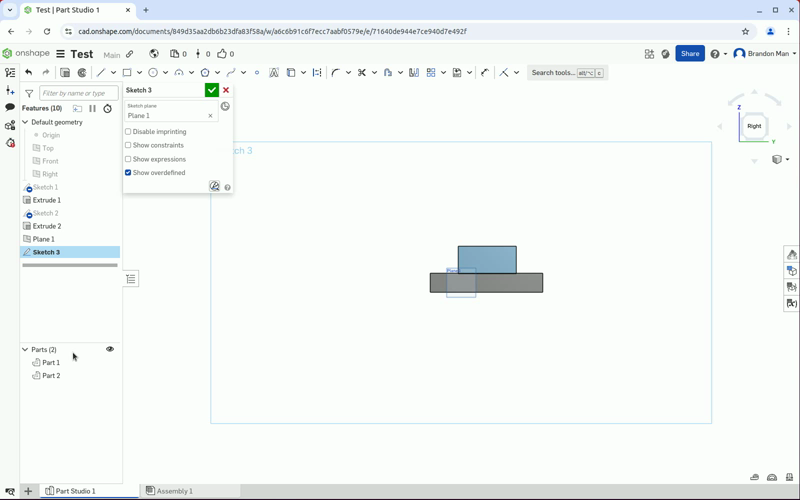
key(y)
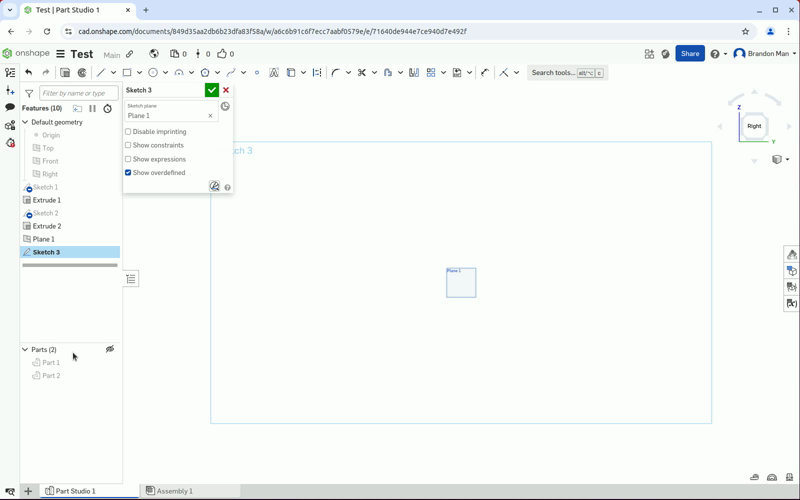
key(l)
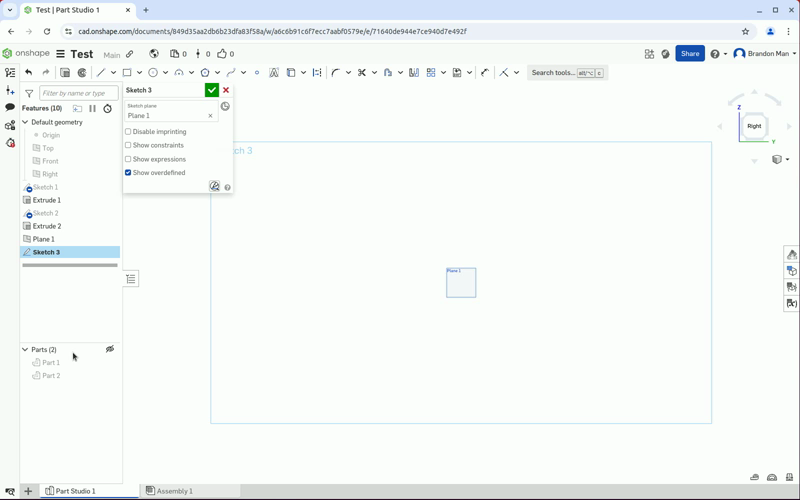
key_down(shift)
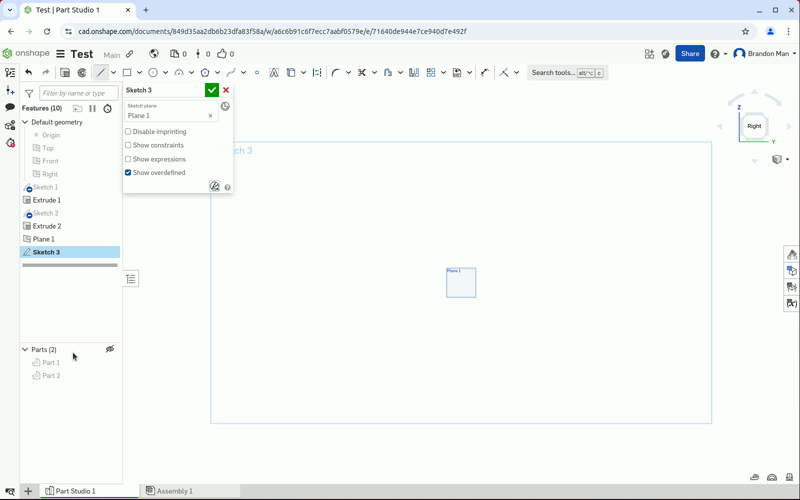
mouse_move(467, 246)
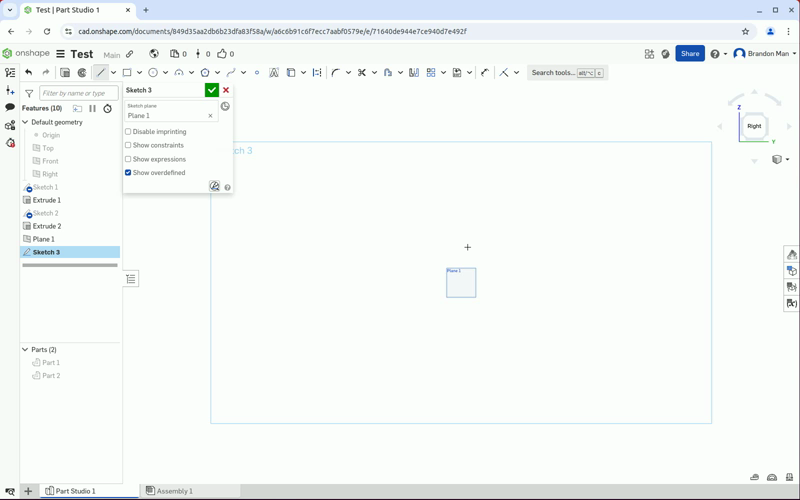
click(467, 246)
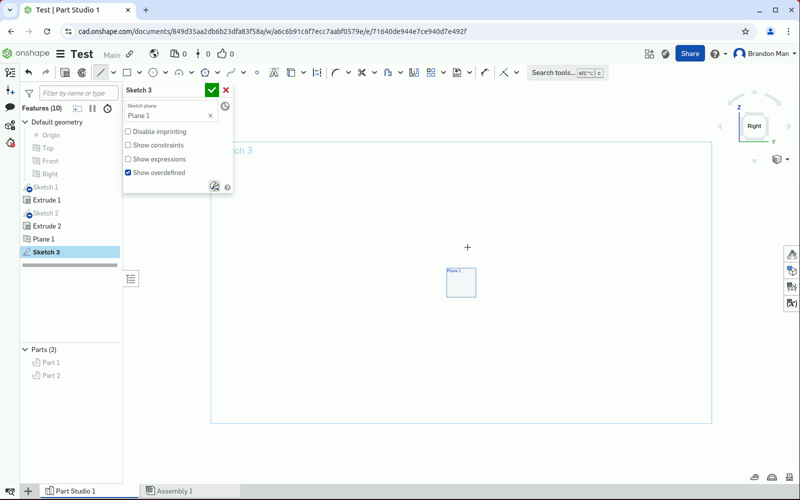
key_up(shift)
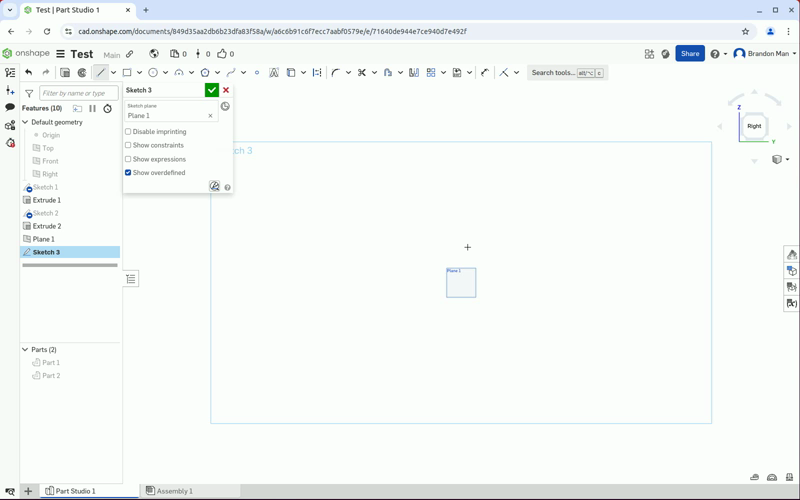
key_down(shift)
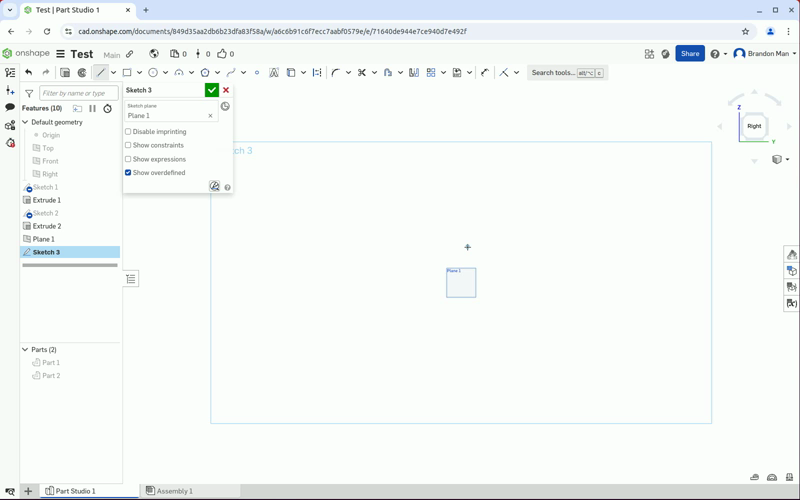
mouse_move(497, 246)
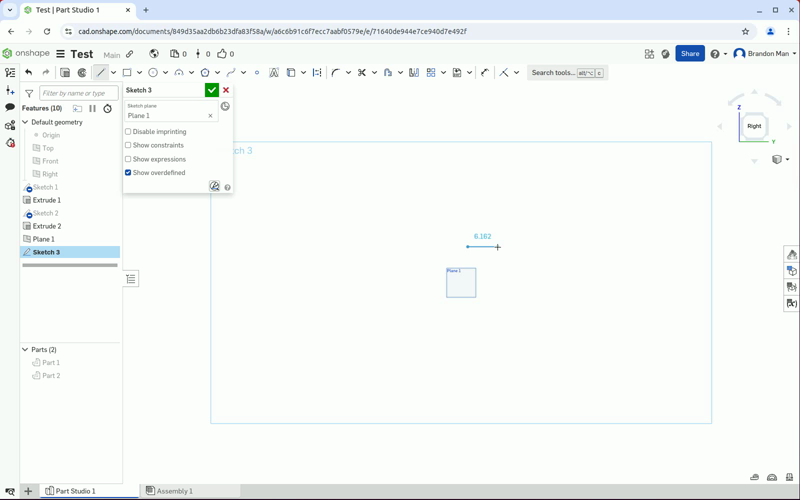
mouse_move(506, 246)
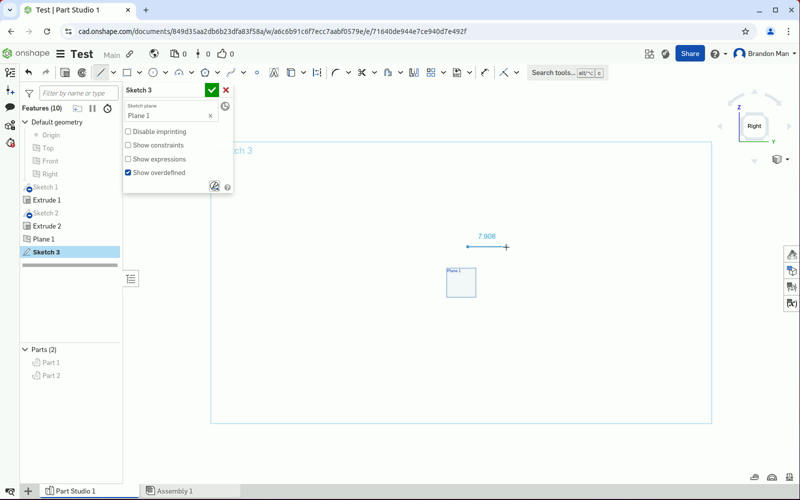
click(506, 246)
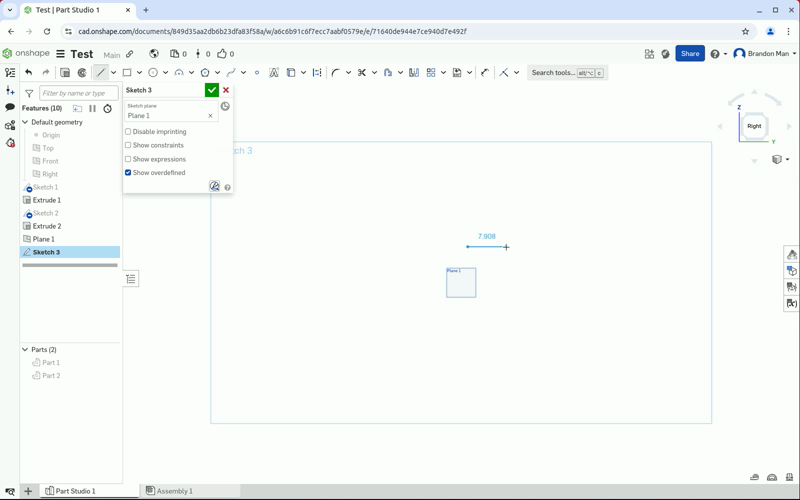
key_up(shift)
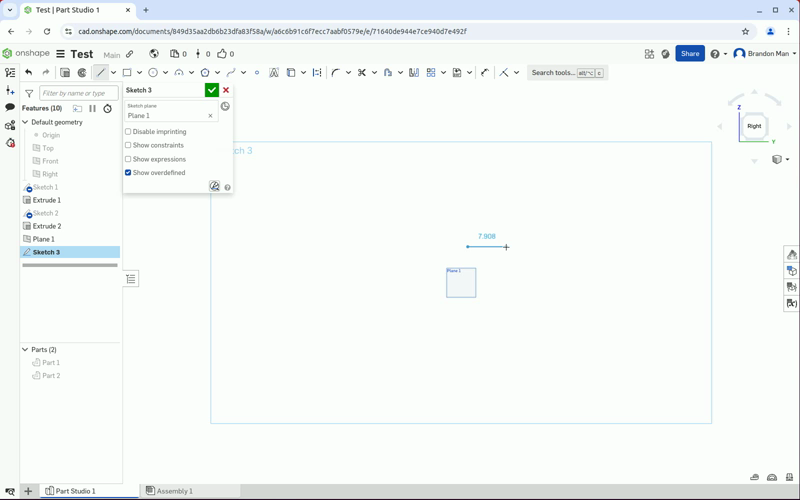
key(esc)
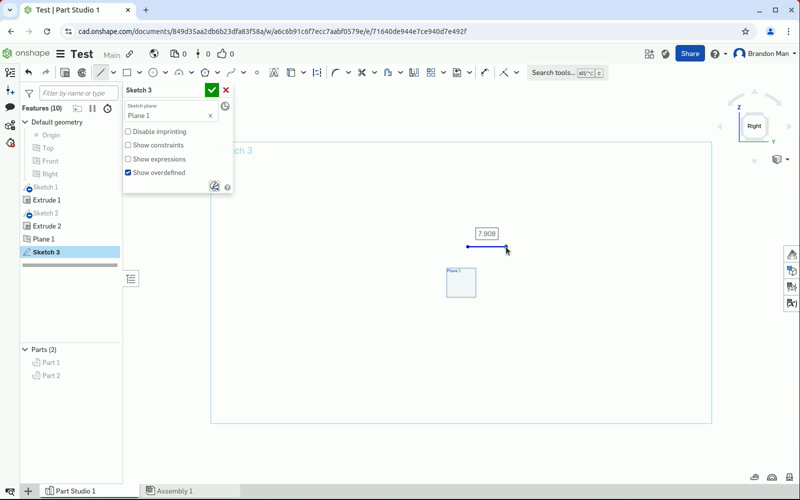
key(a)
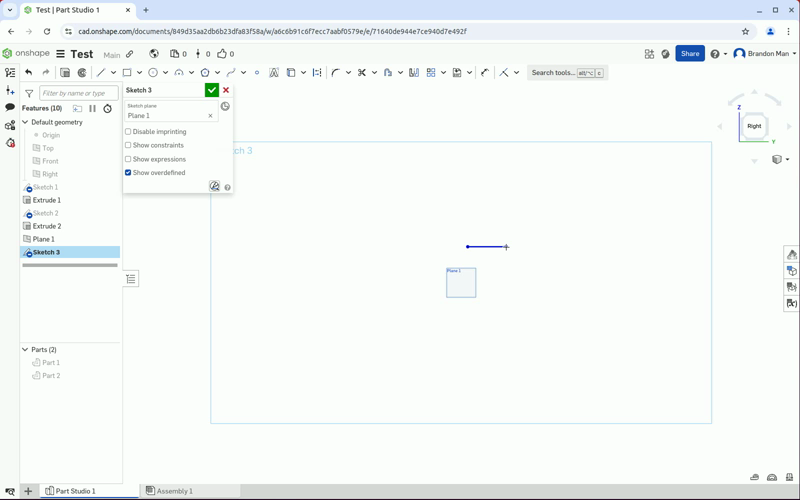
mouse_move(506, 246)
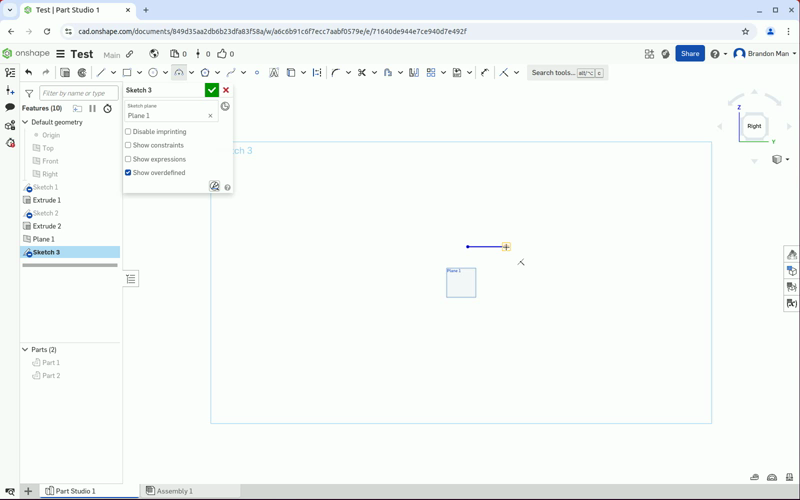
click(506, 246)
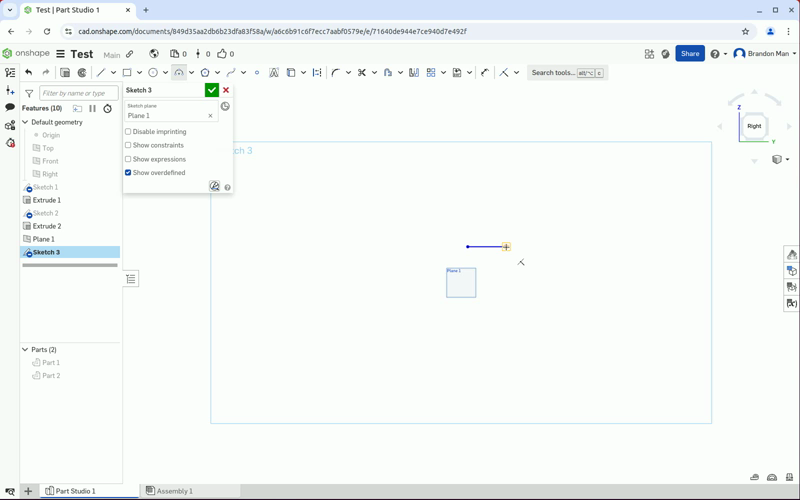
mouse_move(467, 246)
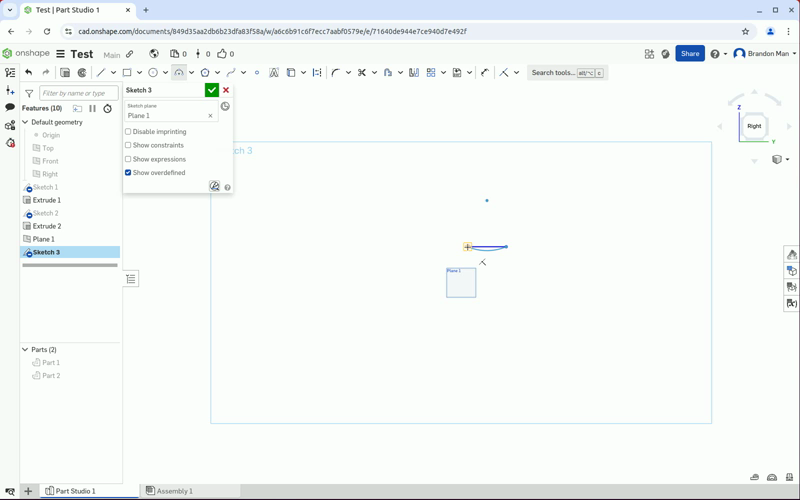
click(467, 246)
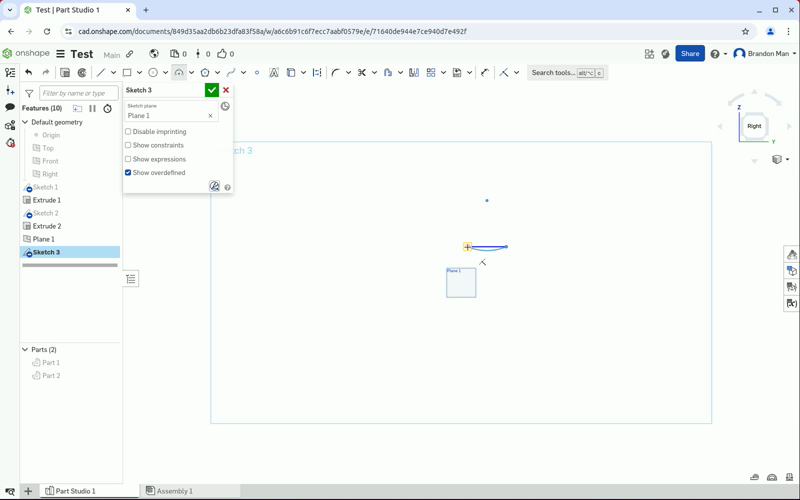
key_down(shift)
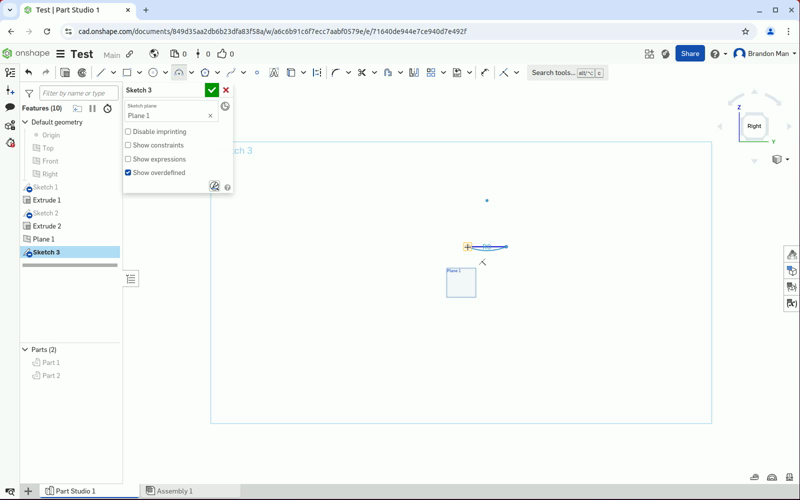
mouse_move(486, 231)
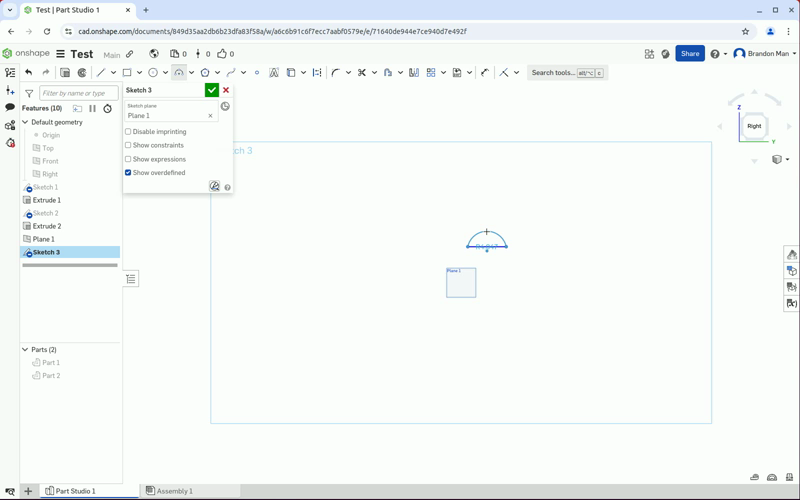
click(486, 231)
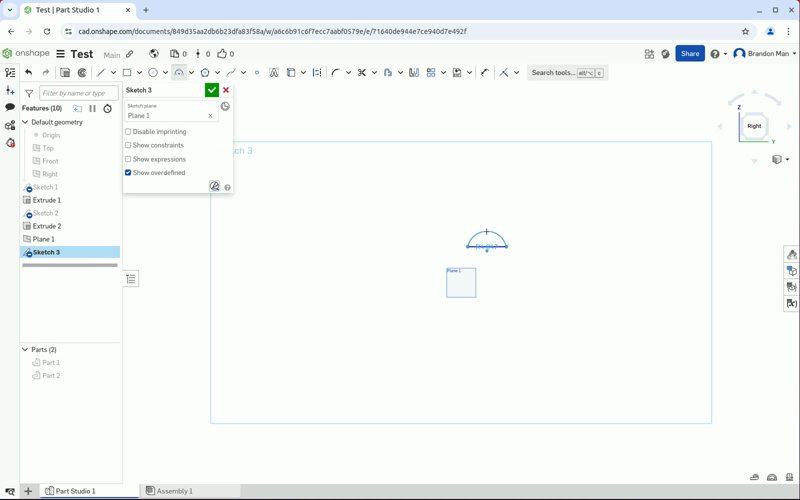
key_up(shift)
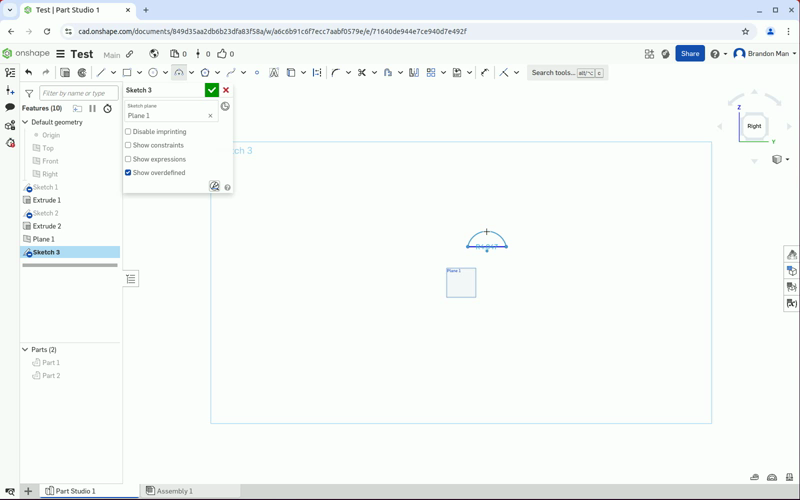
key(esc)
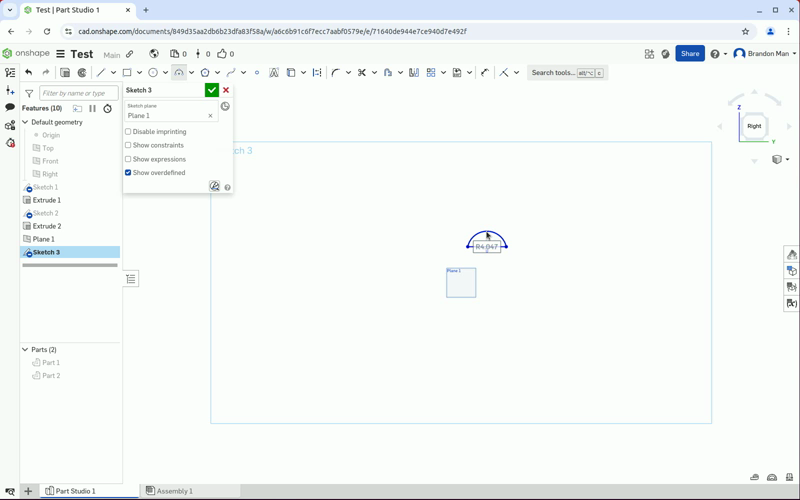
mouse_move(491, 244)
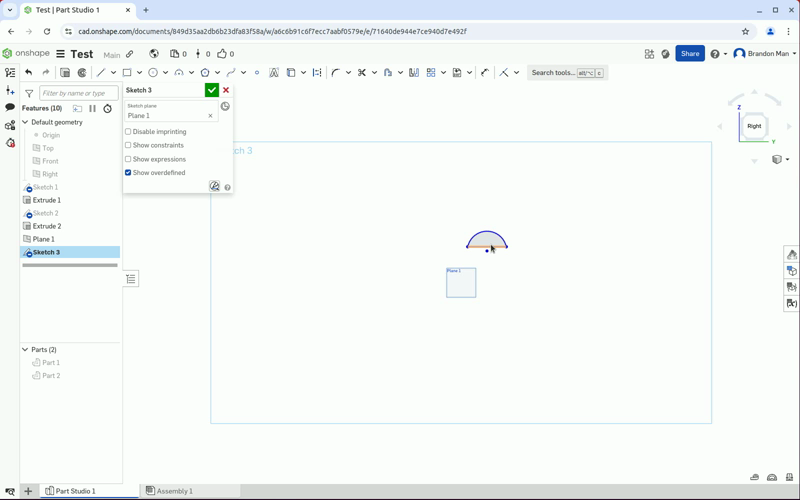
scroll(6)
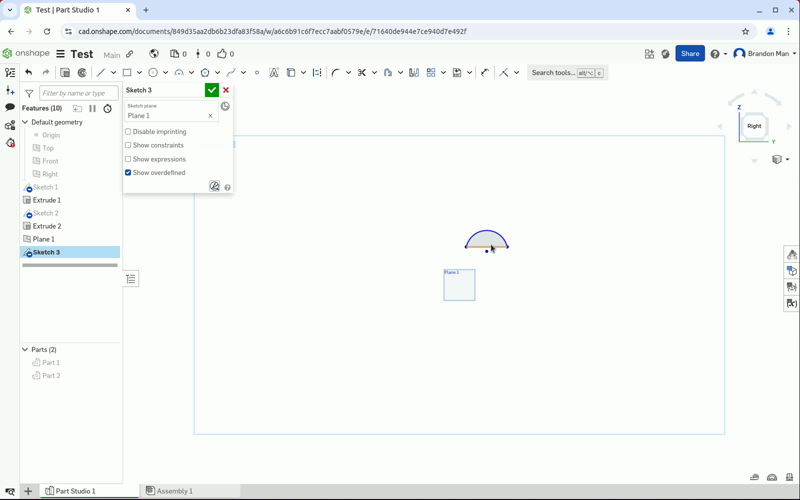
scroll(6)
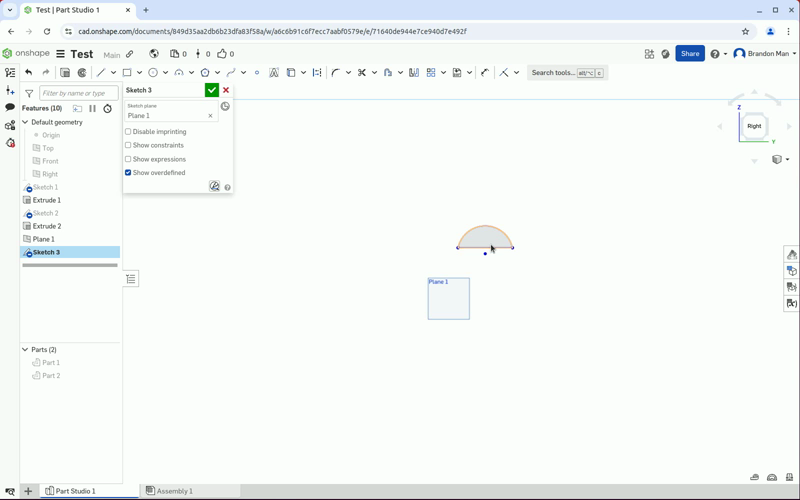
scroll(6)
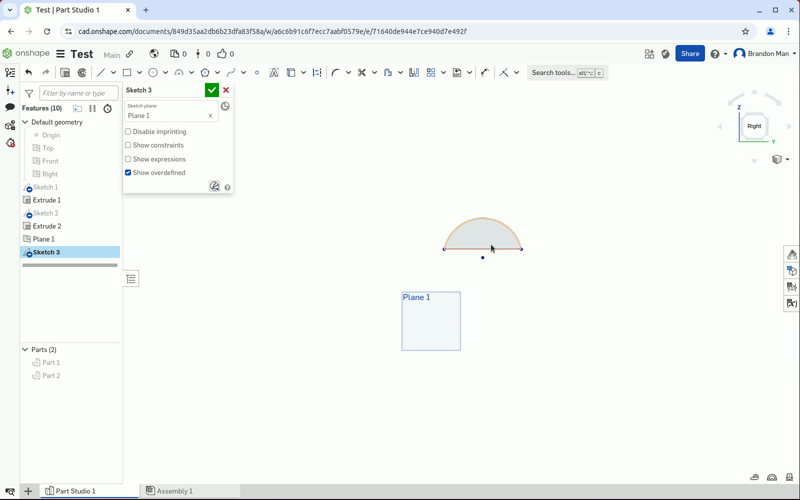
scroll(6)
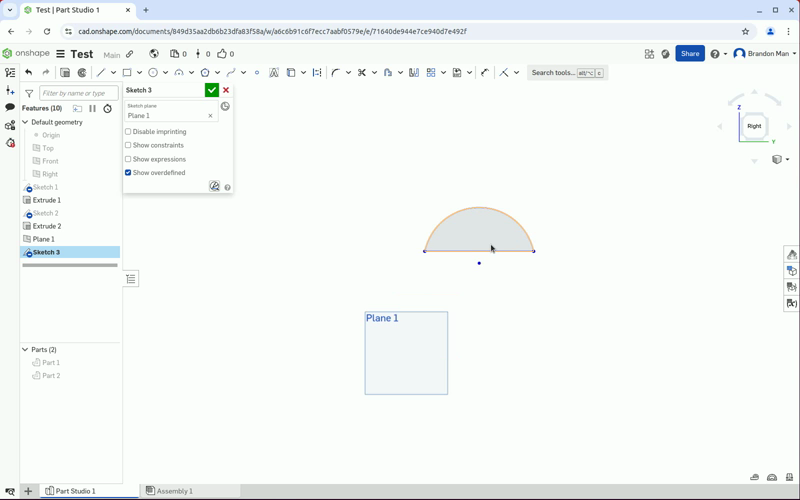
scroll(6)
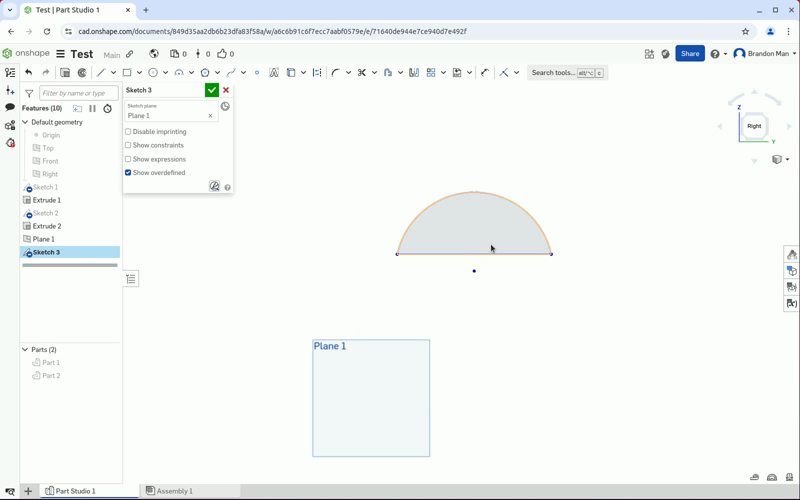
scroll(6)
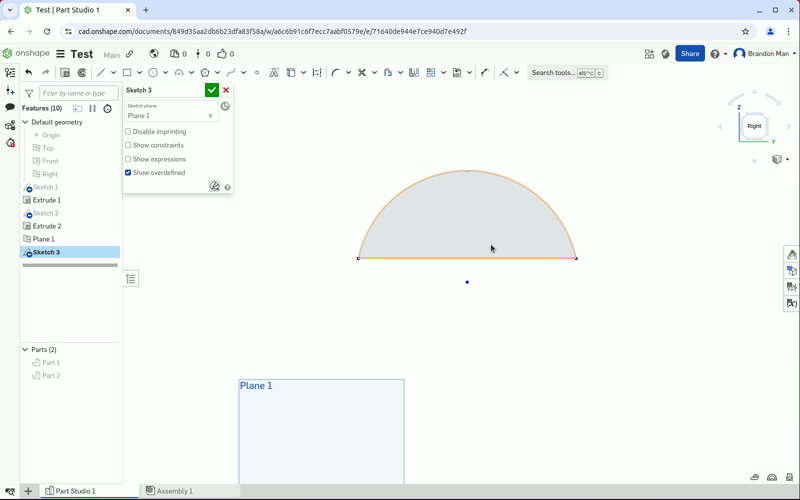
scroll(6)
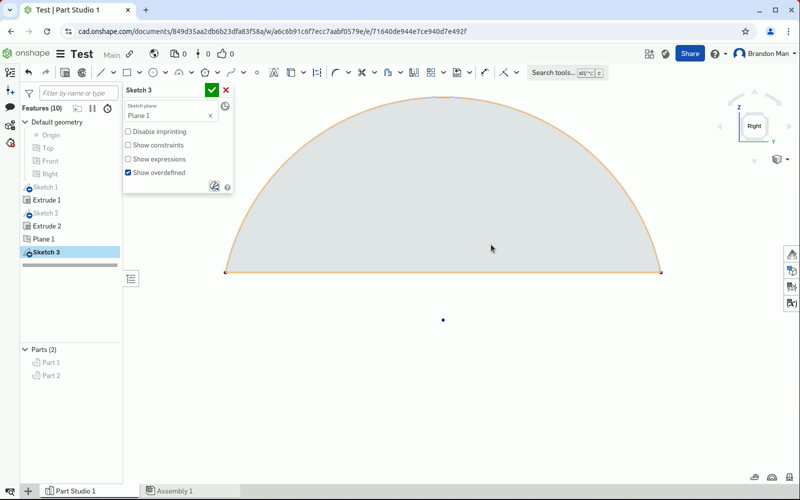
click(491, 244)
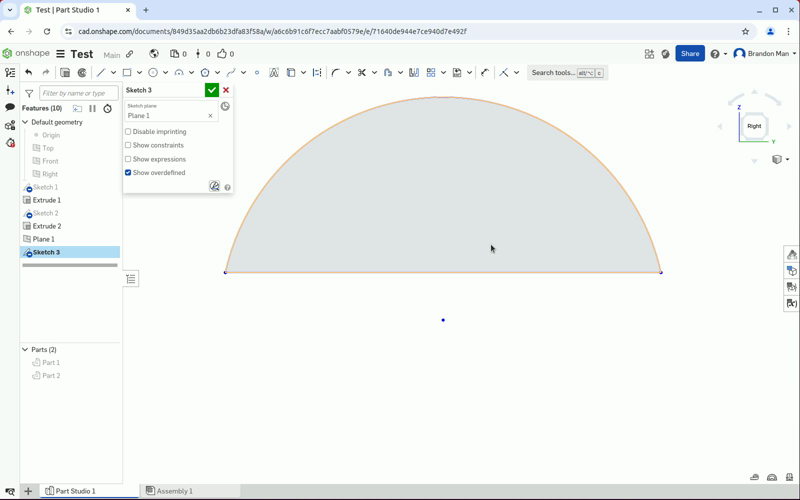
scroll(-6)
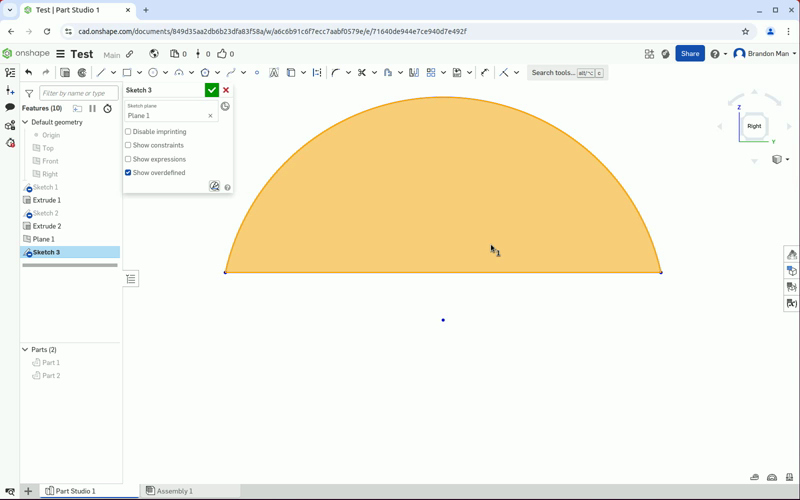
scroll(-6)
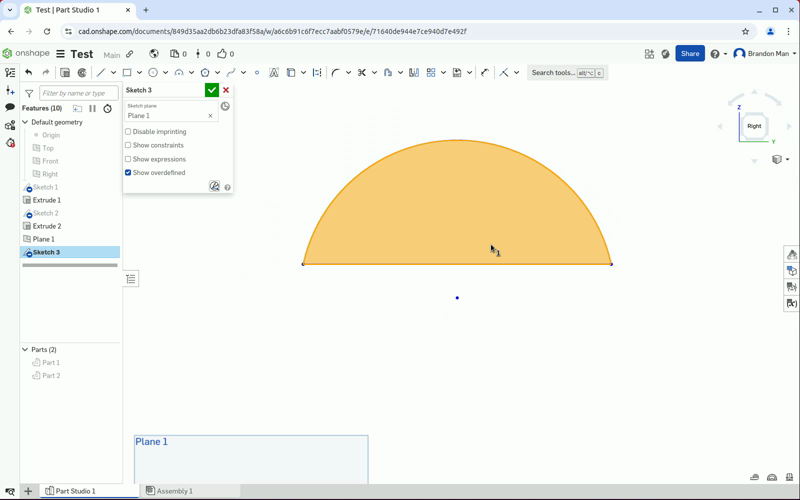
scroll(-6)
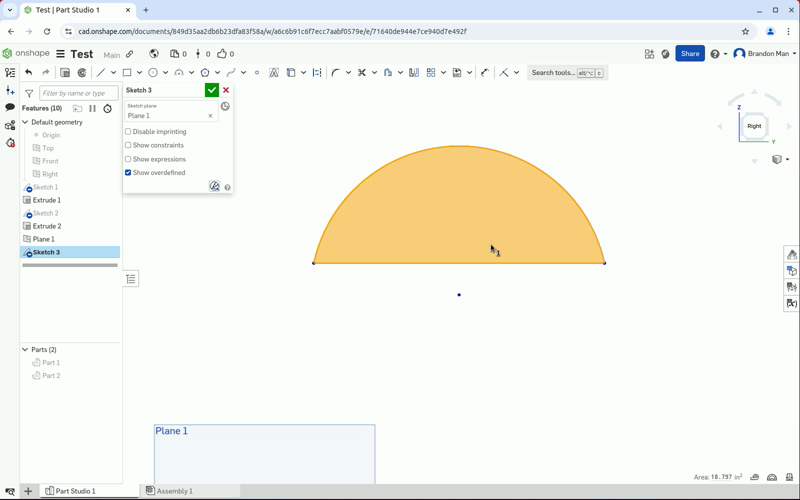
scroll(-6)
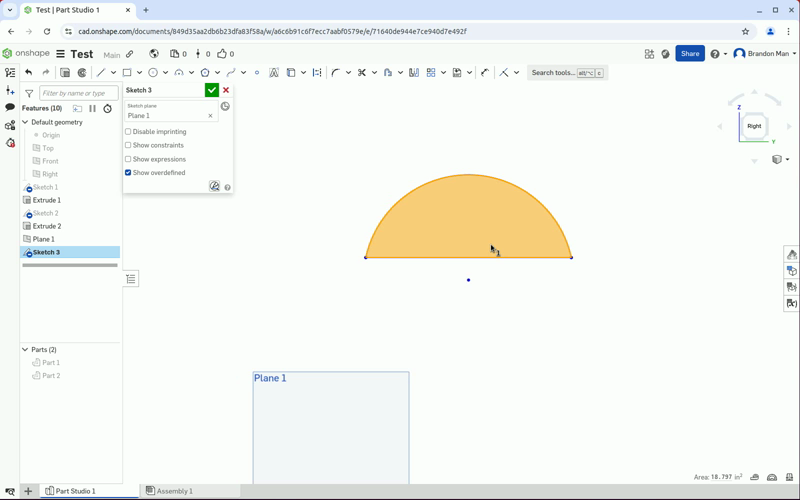
scroll(-6)
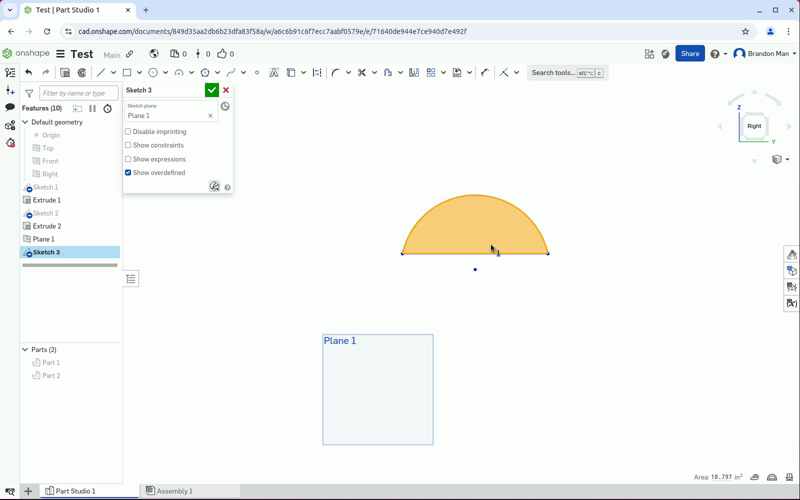
scroll(-6)
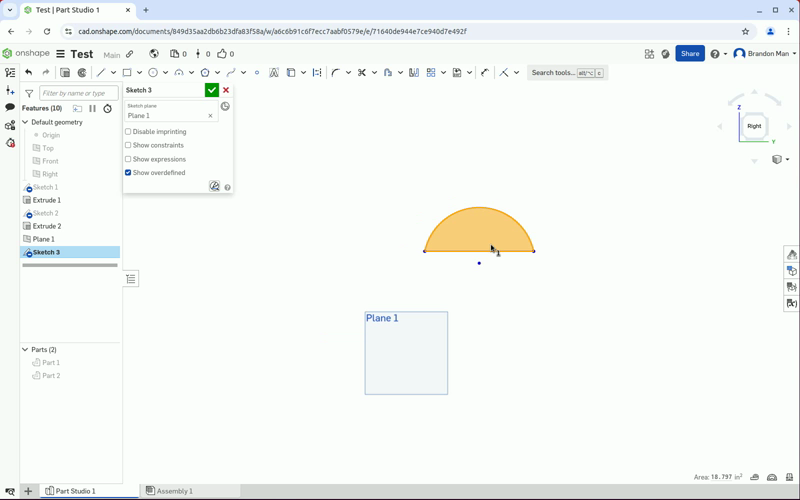
scroll(-6)
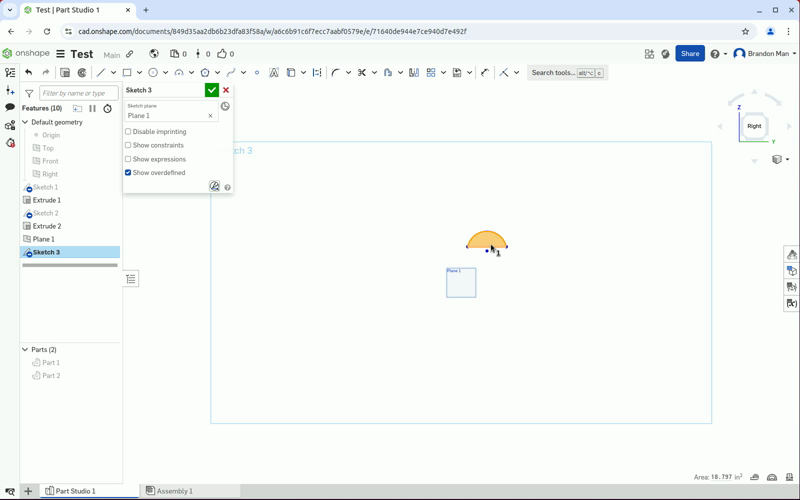
mouse_move(73, 352)
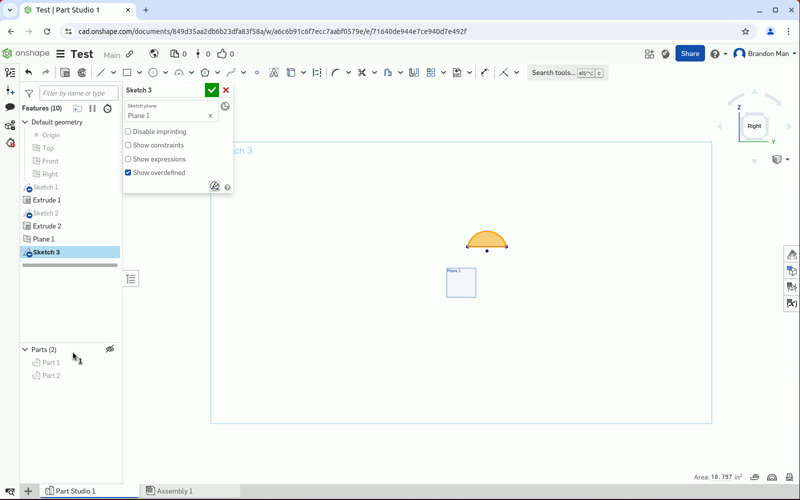
key(shift+y)
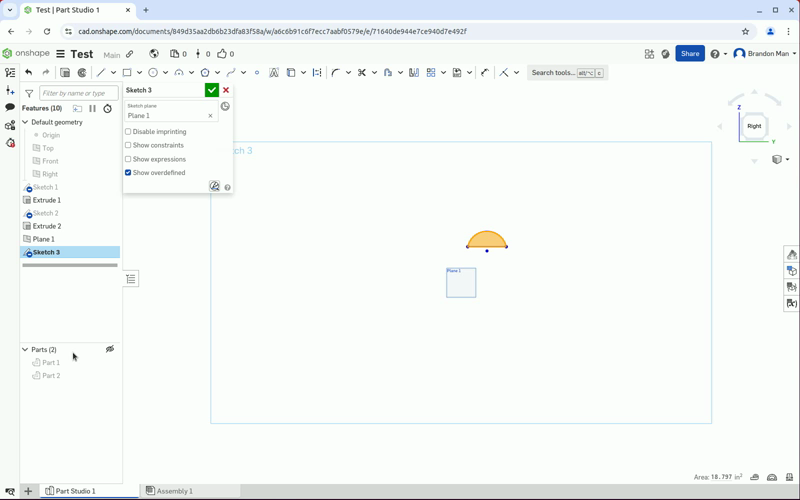
key(shift+e)
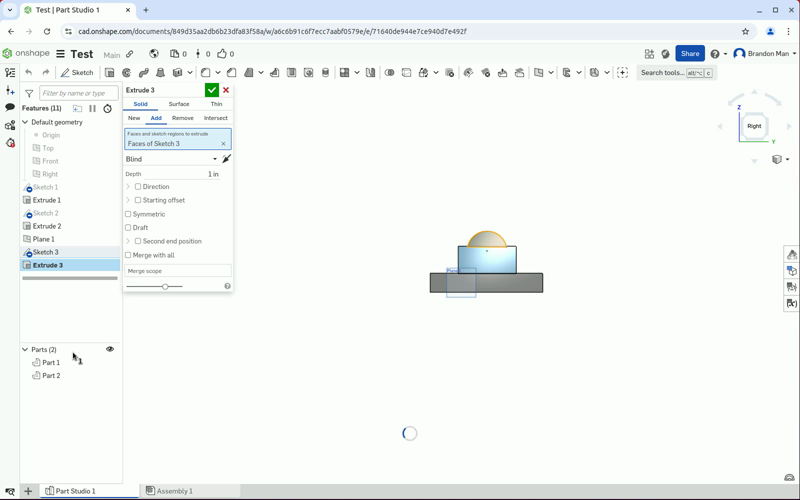
mouse_move(143, 106)
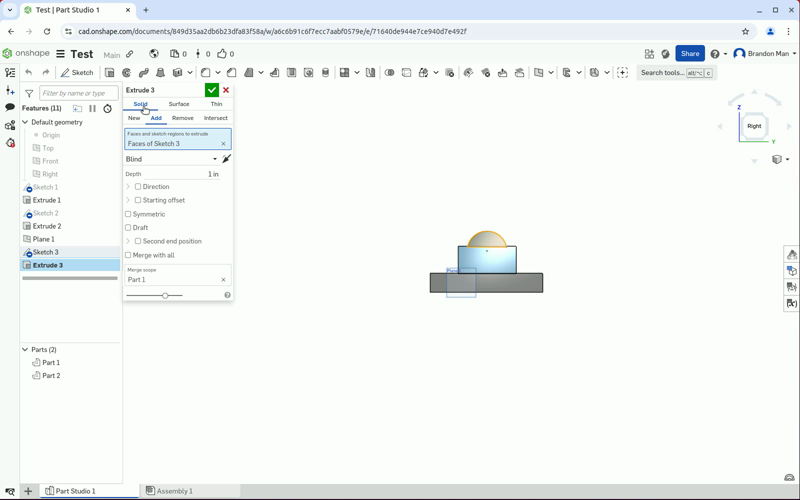
click(143, 106)
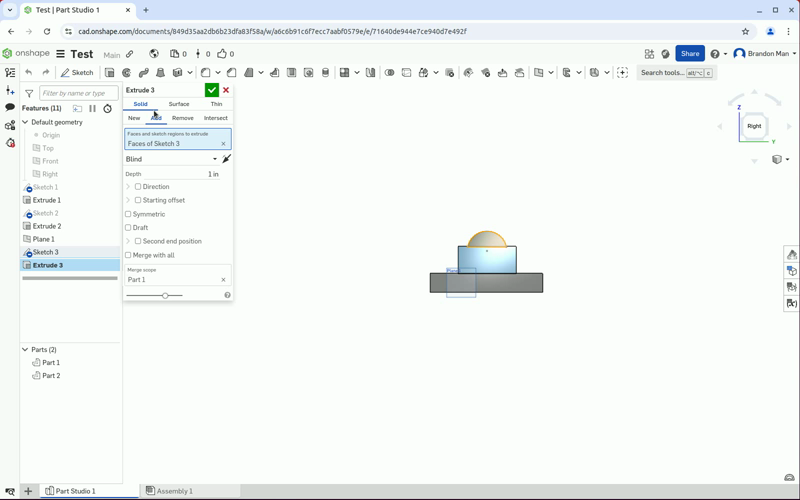
mouse_move(186, 120)
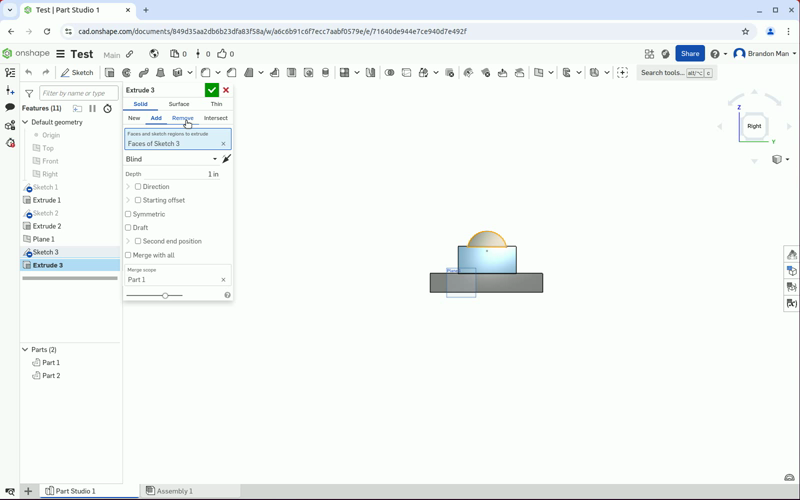
click(186, 120)
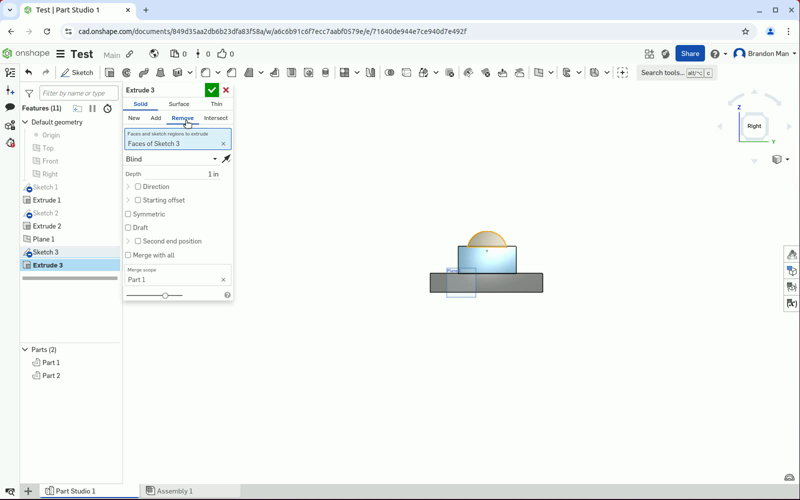
key(tab, 4)
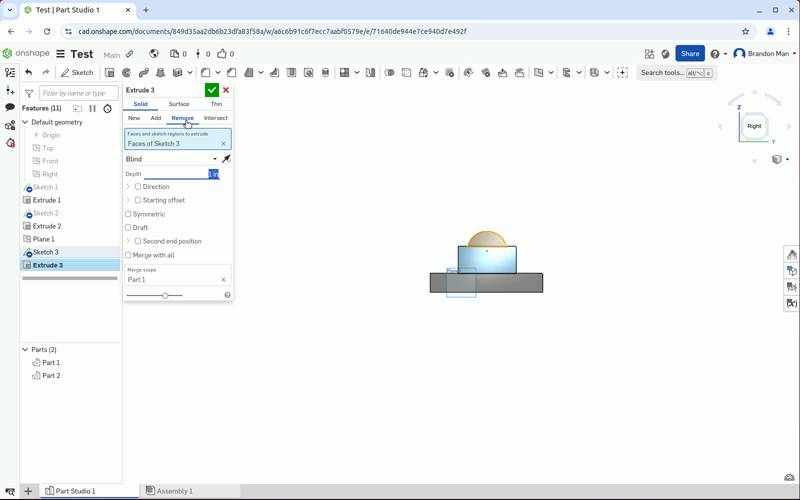
text(23.108)
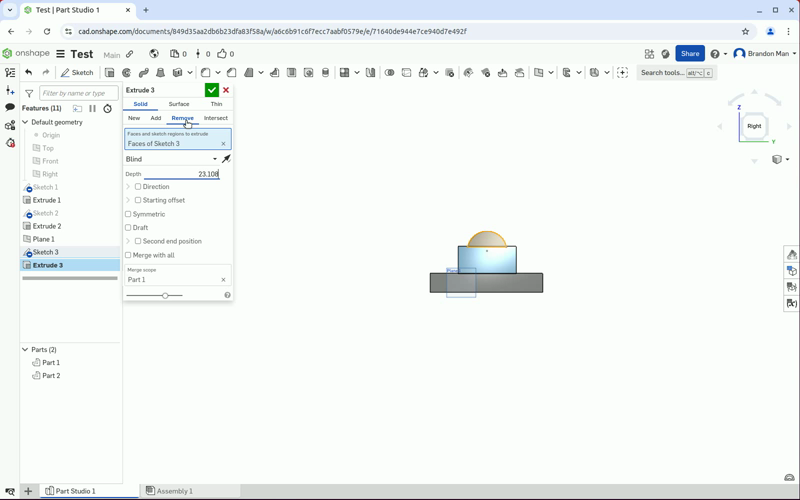
key(tab, 6)
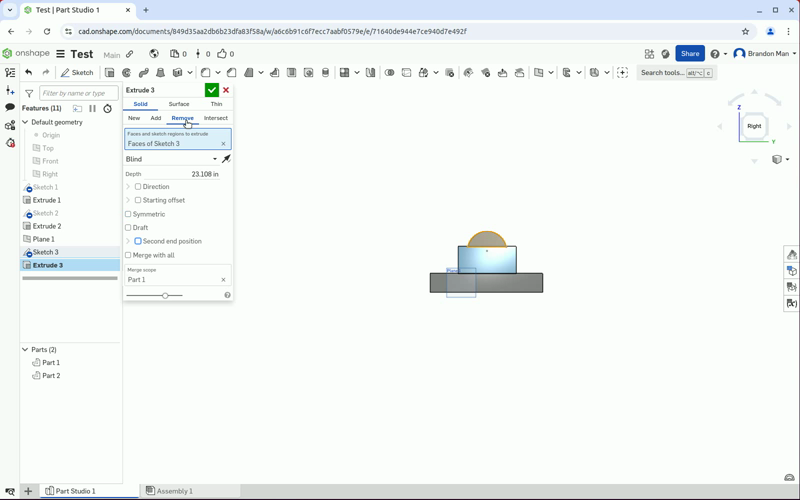
key(space)
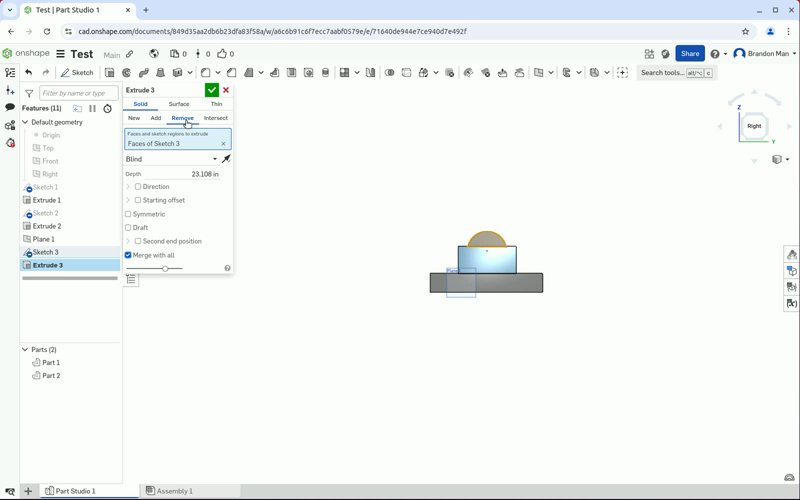
key(enter)
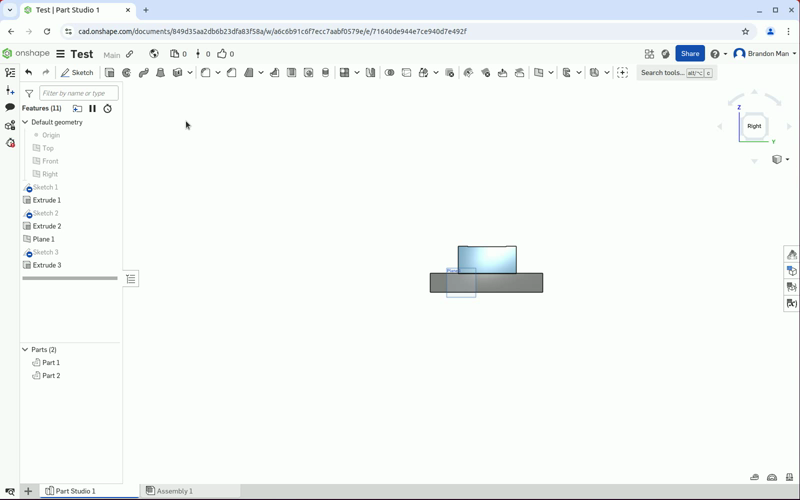
key(shift+h)
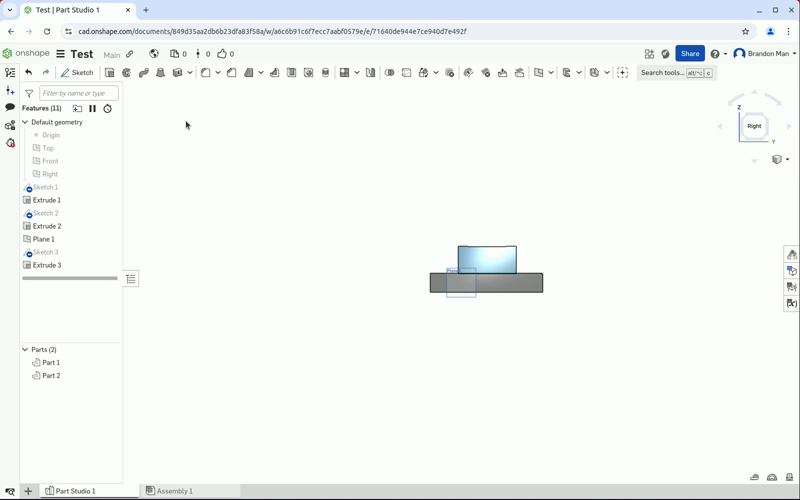
key(shift+h)
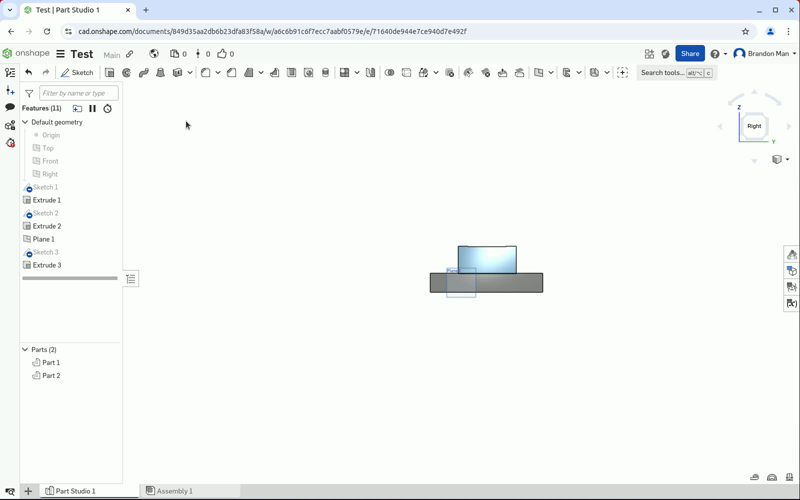
mouse_move(73, 189)
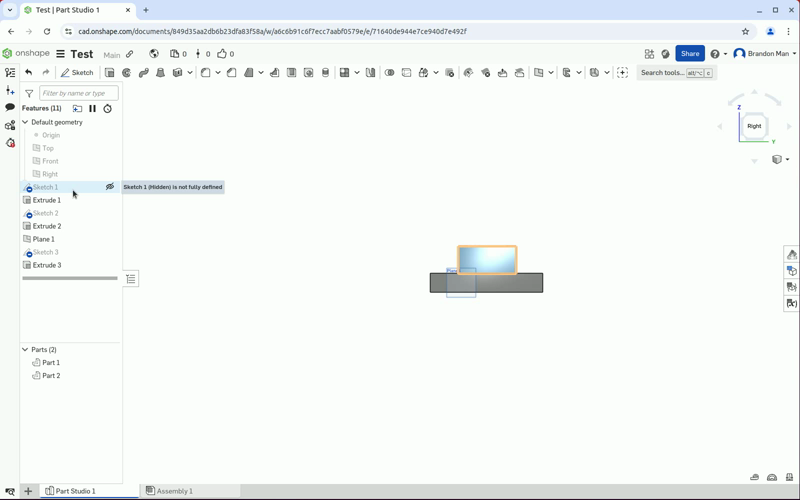
click(73, 189)
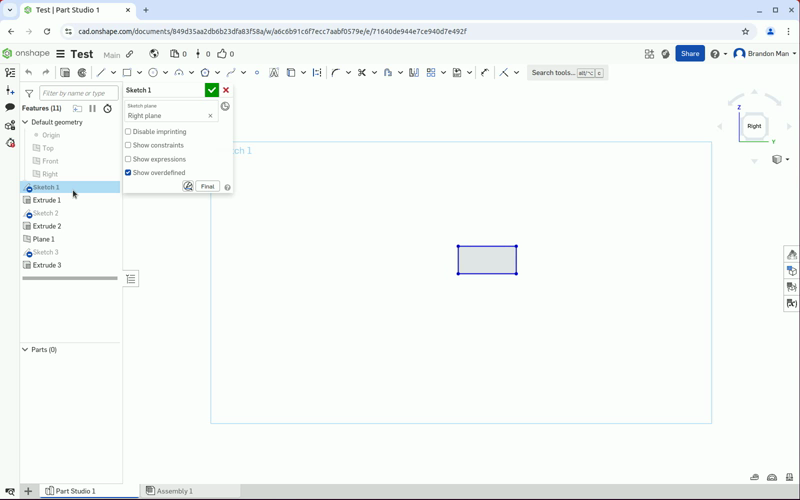
mouse_move(229, 92)
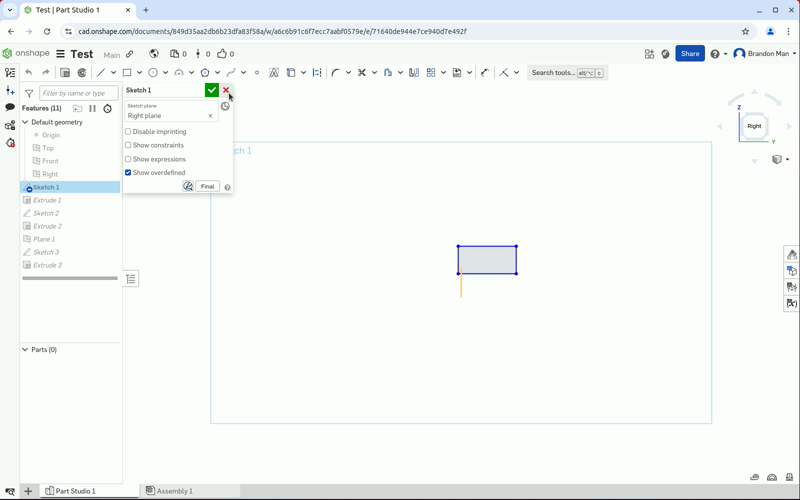
click(229, 92)
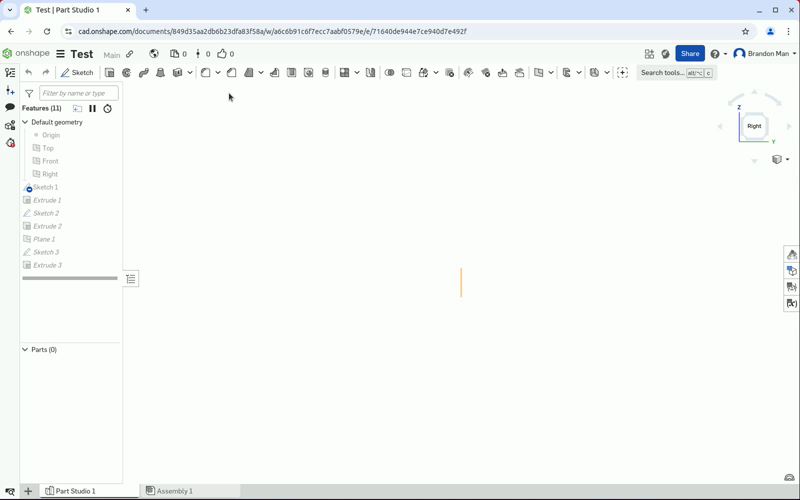
key(shift+s)
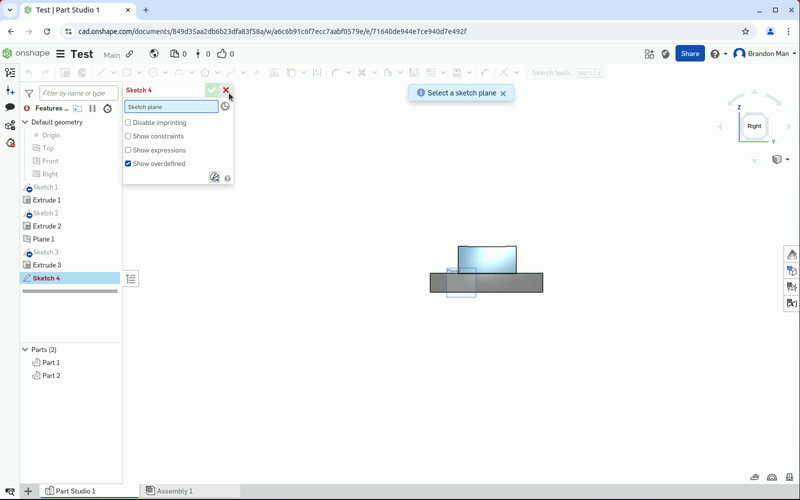
mouse_move(73, 241)
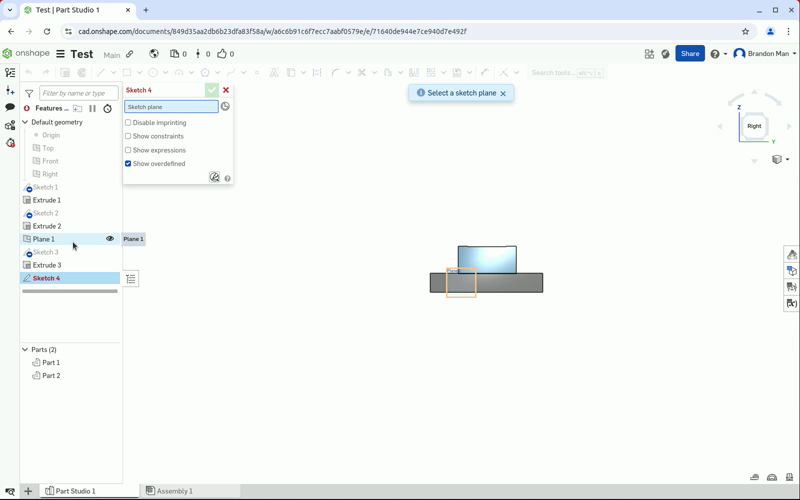
click(73, 241)
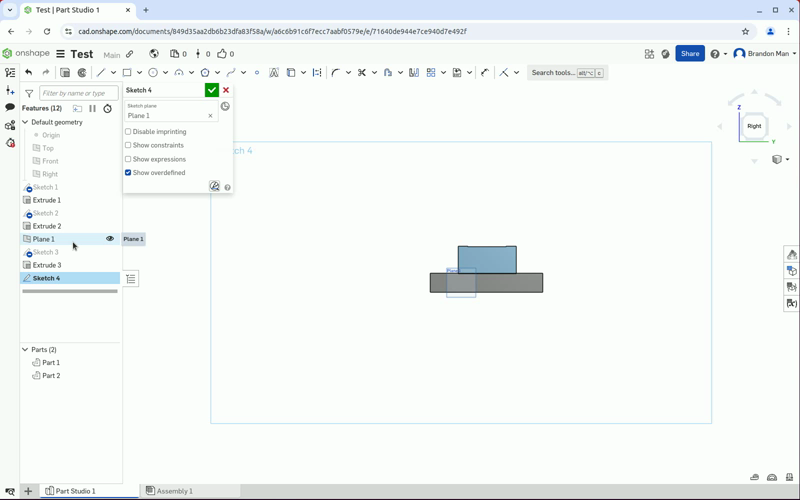
mouse_move(73, 352)
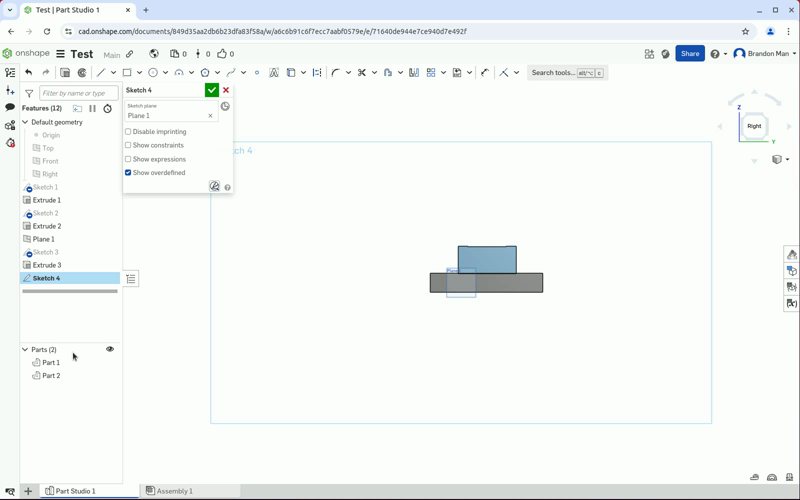
key(y)
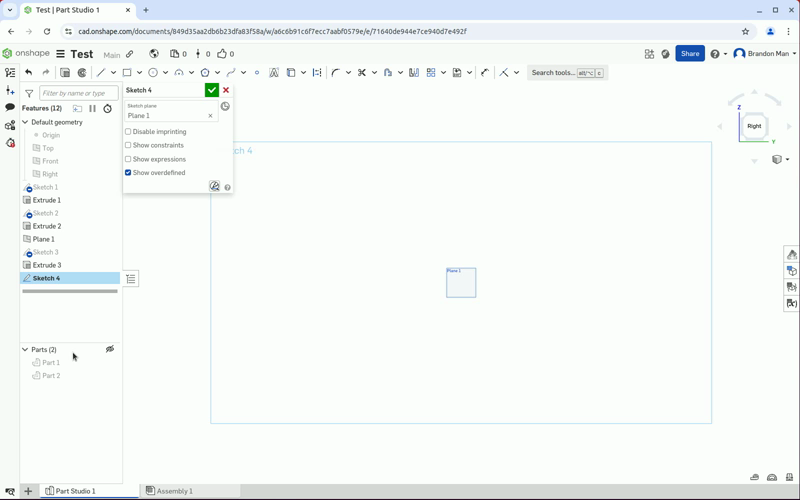
key(a)
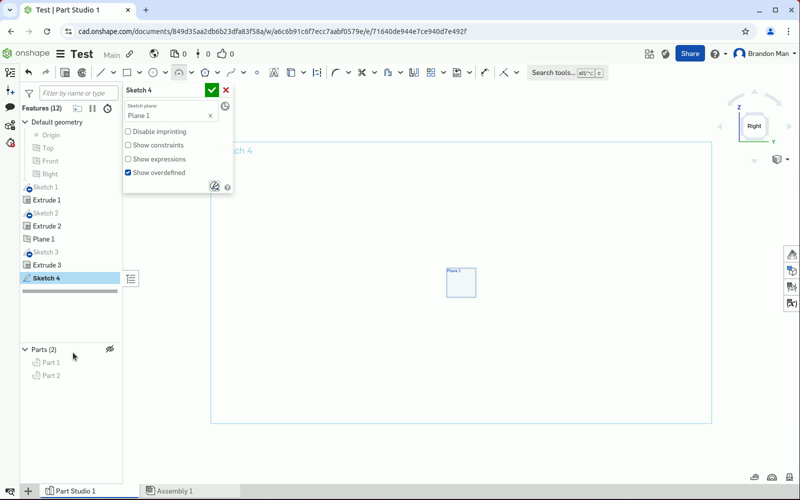
key_down(shift)
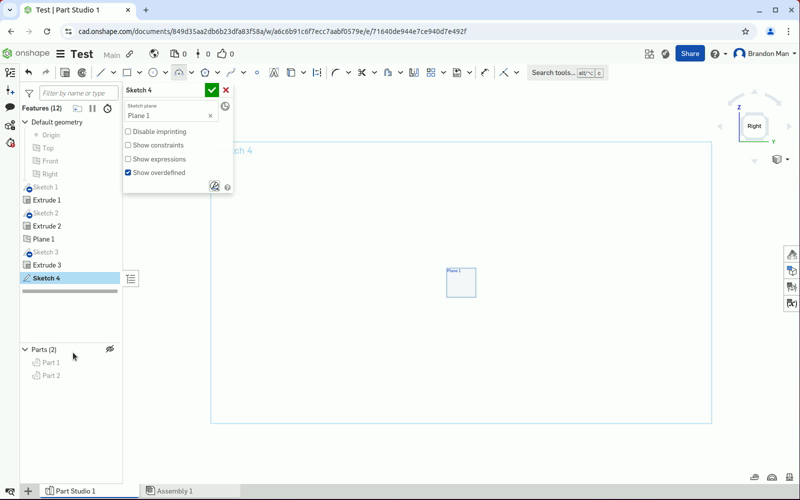
mouse_move(467, 246)
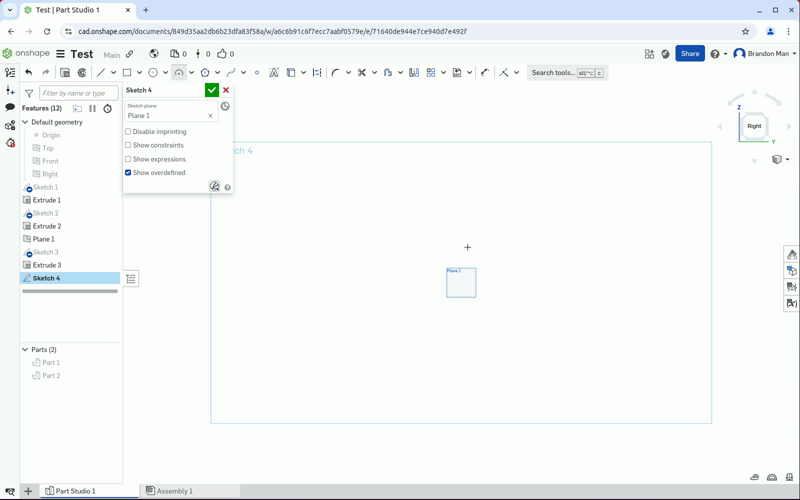
click(467, 246)
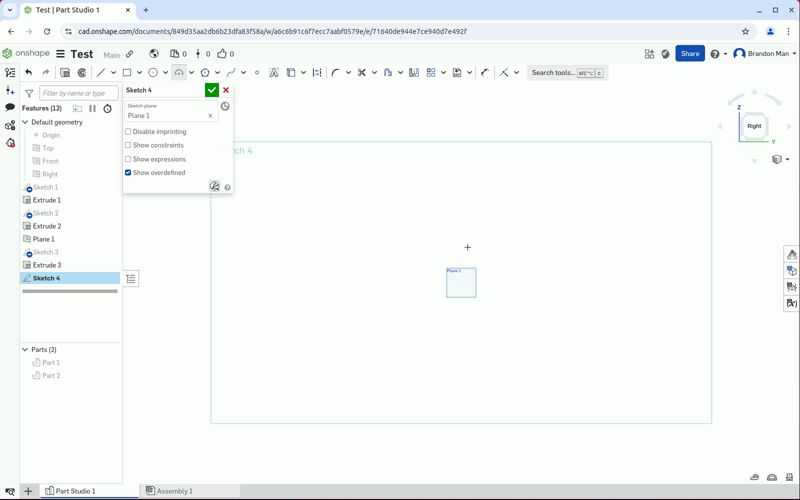
key_up(shift)
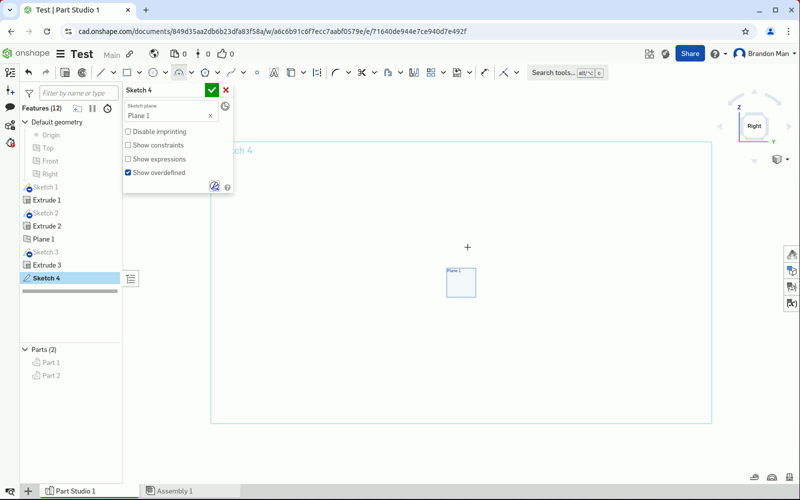
key_down(shift)
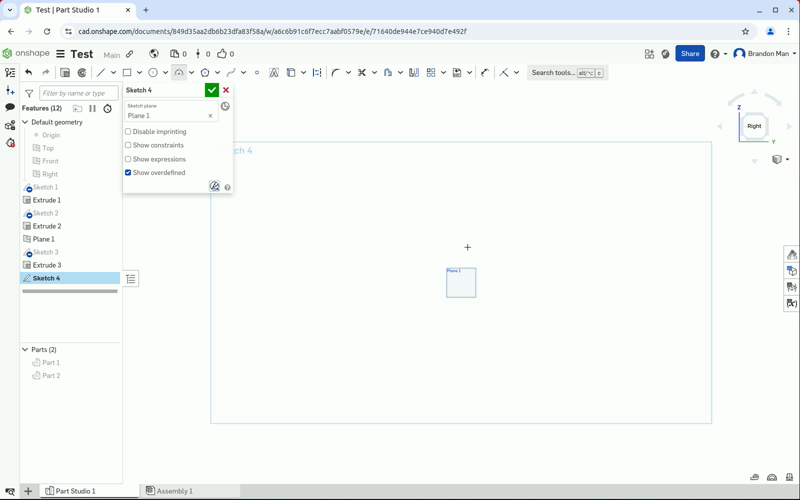
mouse_move(505, 246)
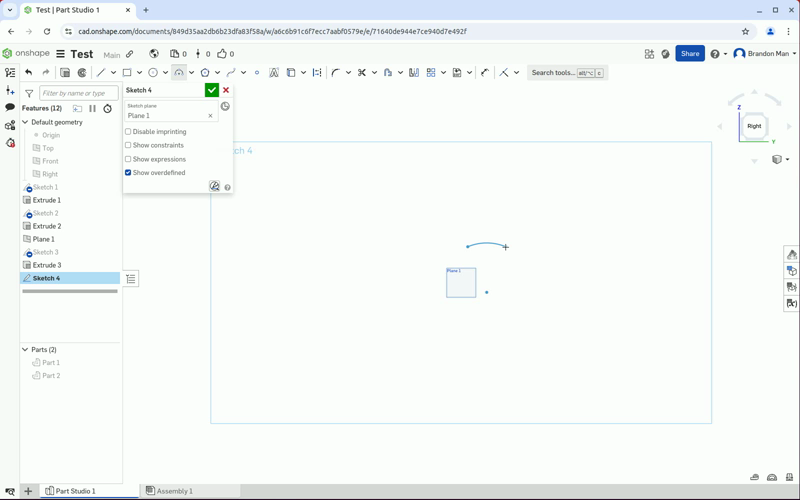
click(505, 246)
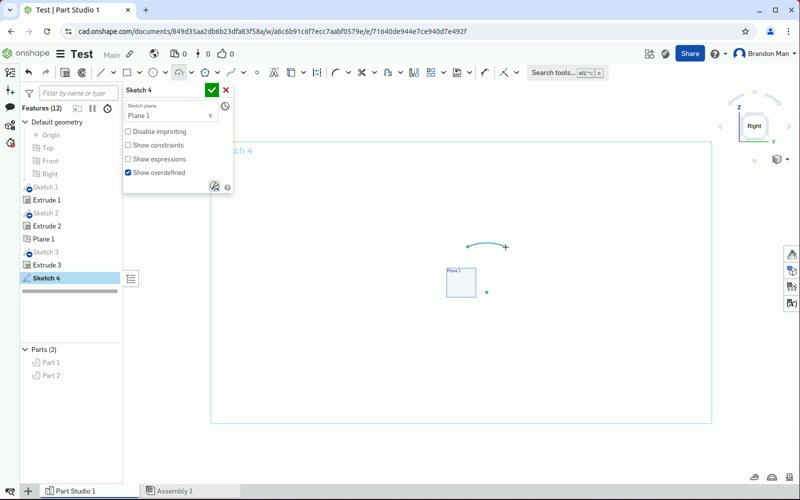
mouse_move(486, 270)
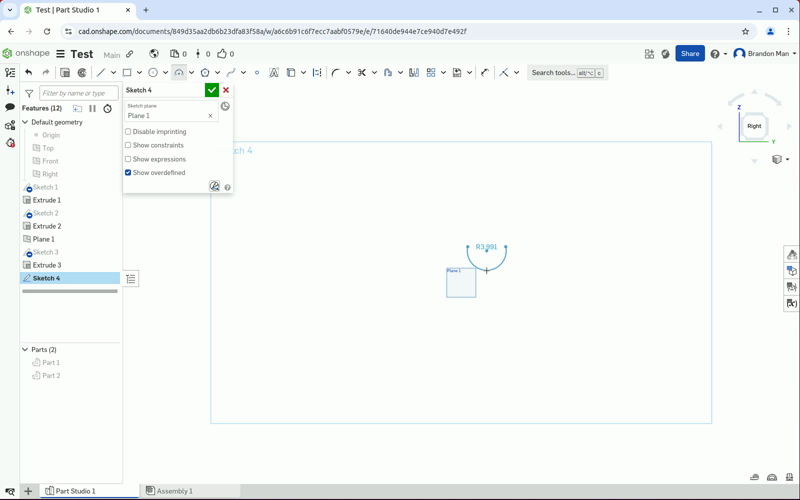
click(486, 270)
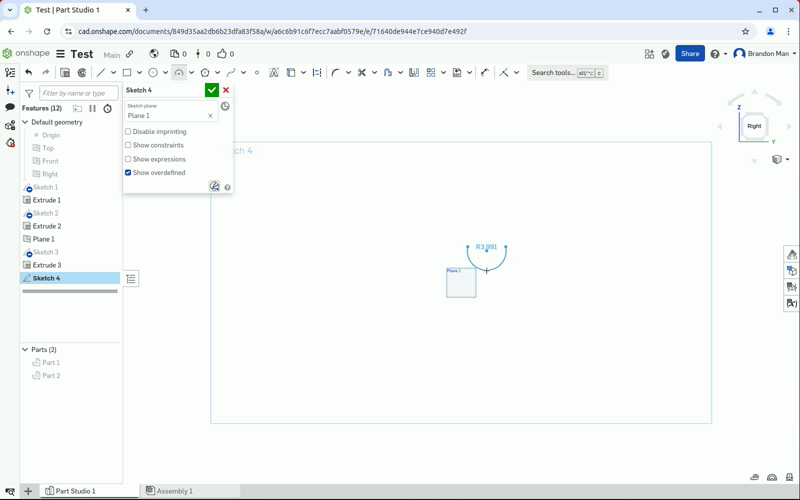
key_up(shift)
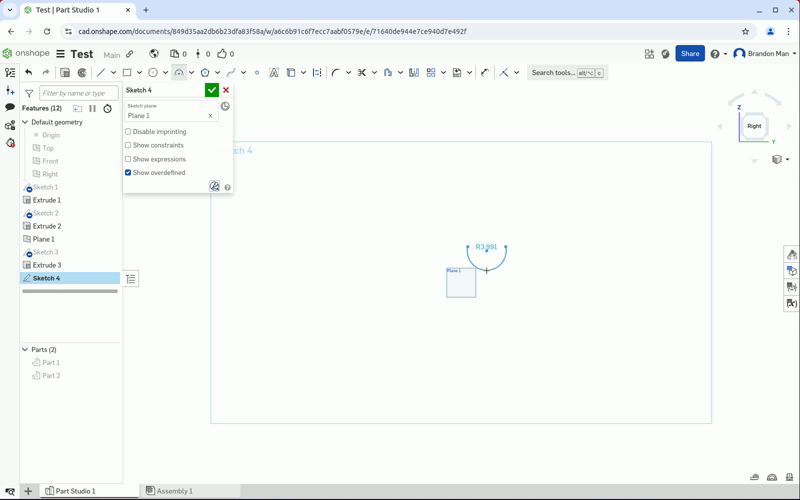
key(esc)
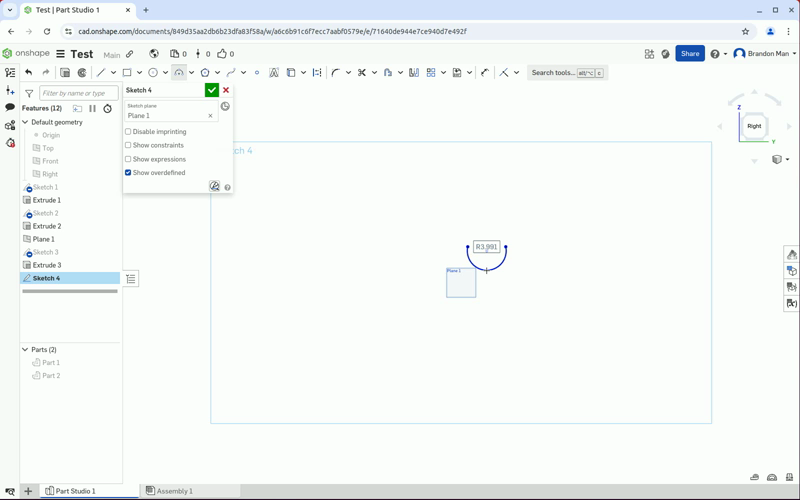
key(l)
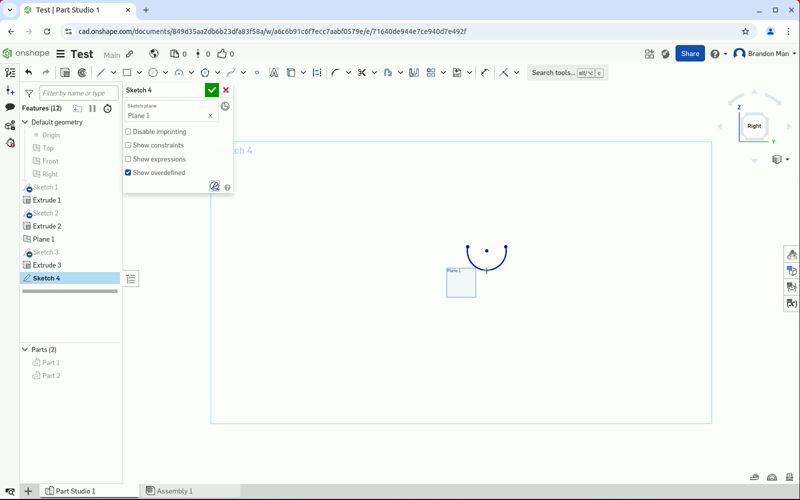
mouse_move(505, 246)
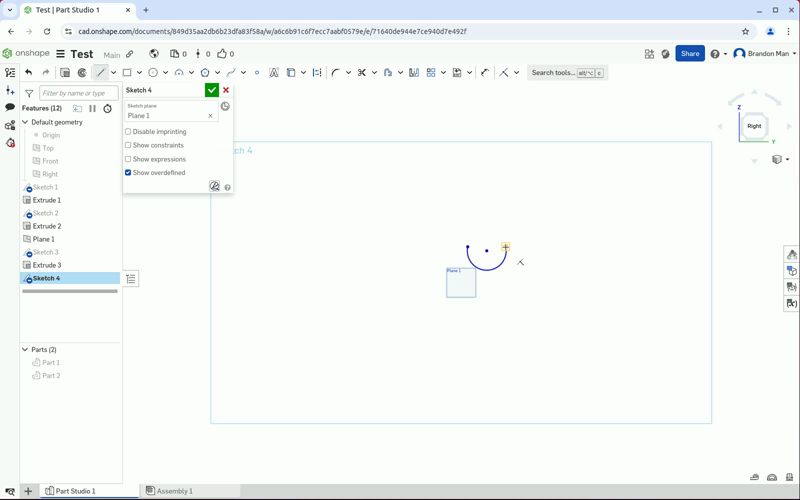
click(505, 246)
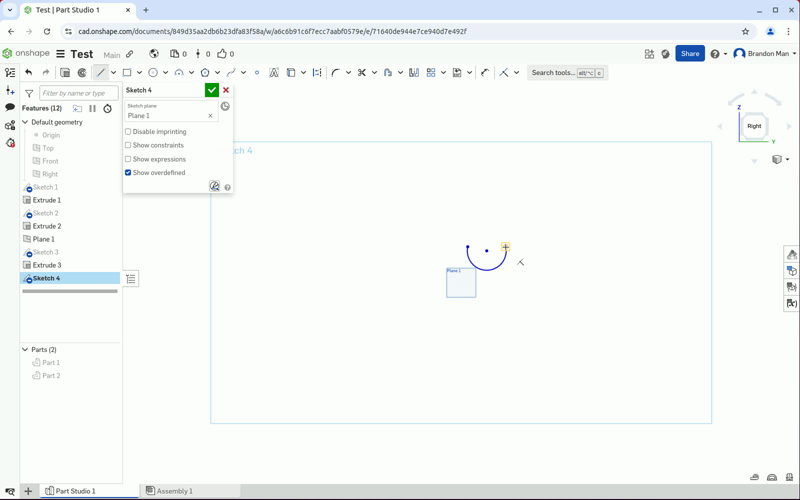
mouse_move(535, 246)
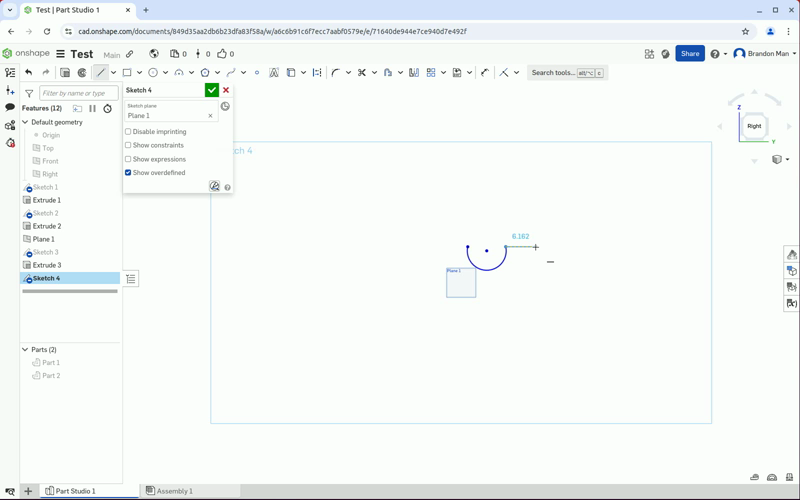
key_down(shift)
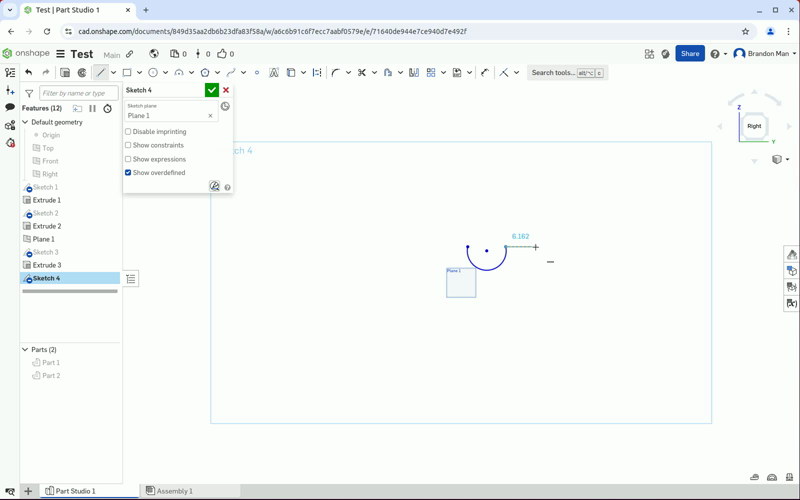
mouse_move(467, 246)
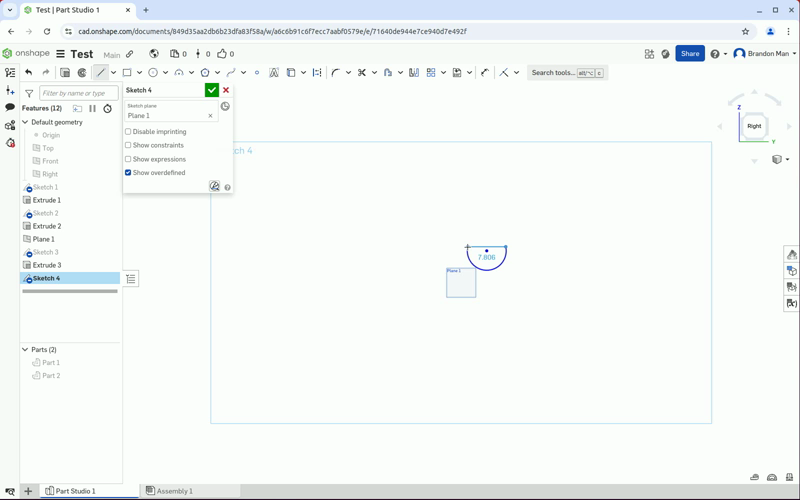
key_up(shift)
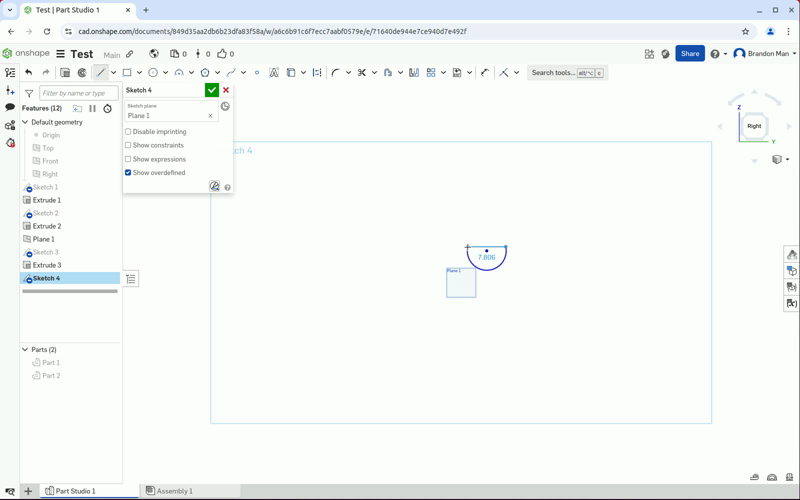
click(467, 246)
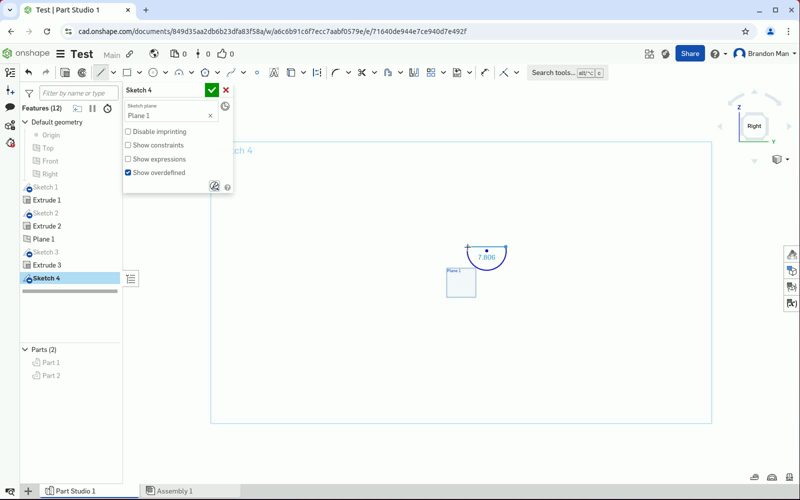
key(esc)
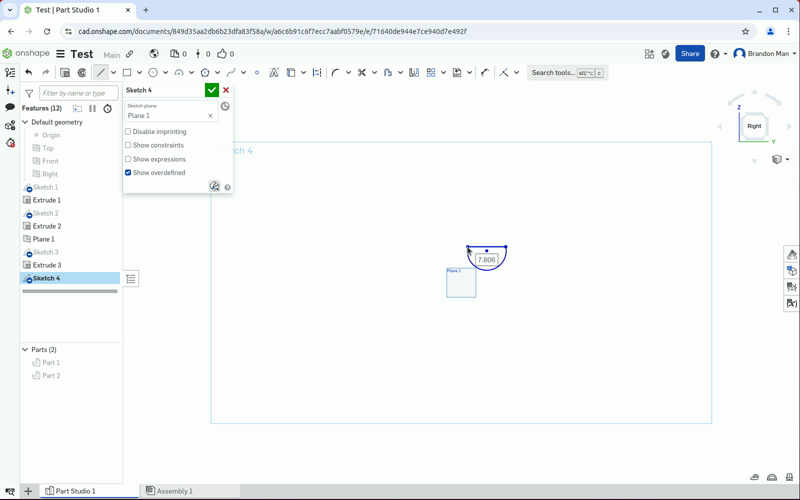
mouse_move(488, 265)
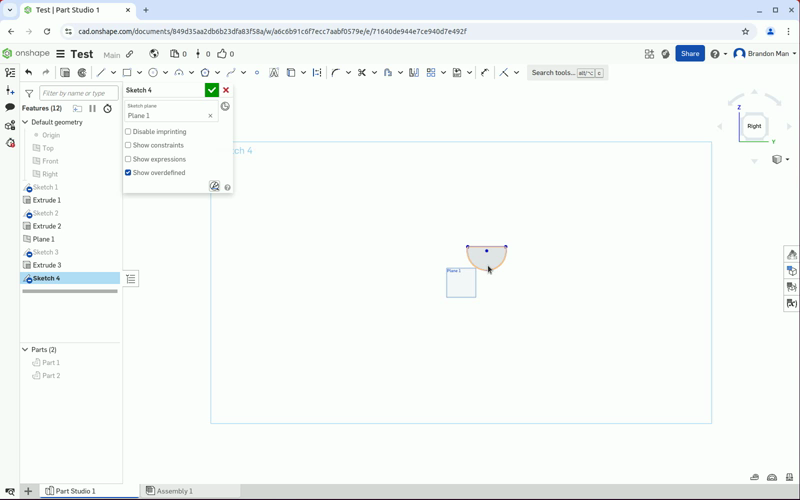
scroll(6)
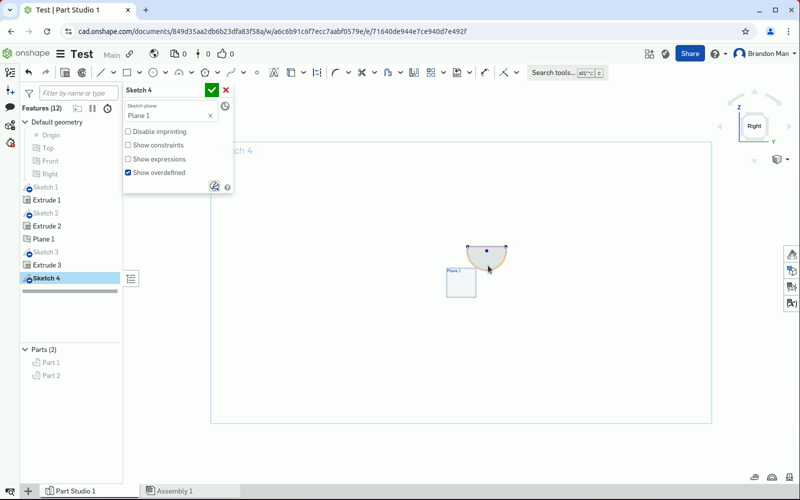
scroll(6)
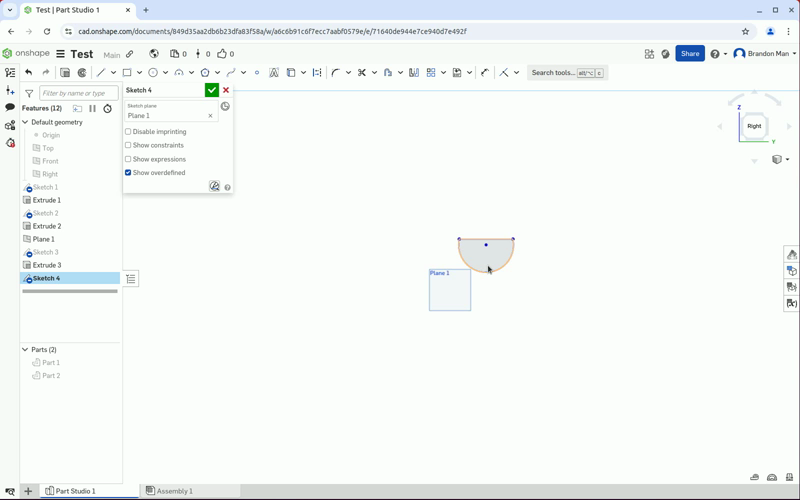
scroll(6)
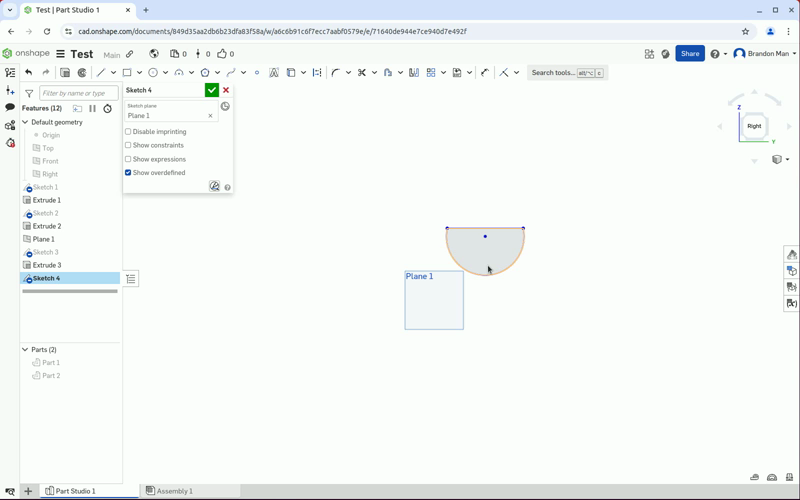
scroll(6)
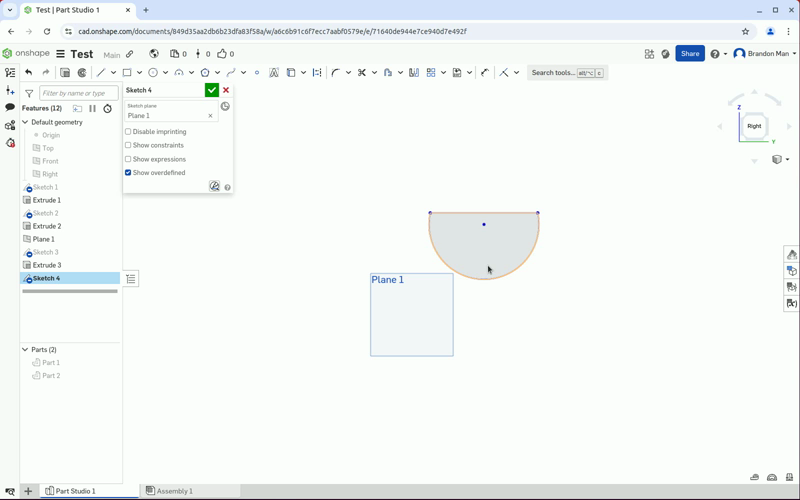
scroll(6)
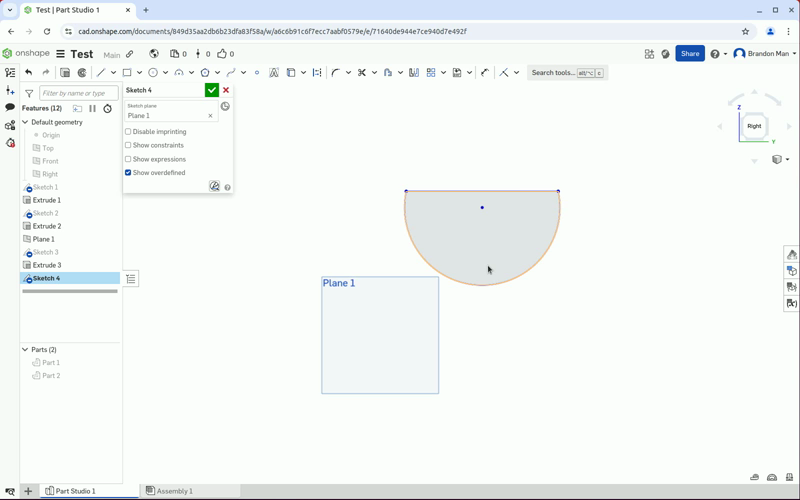
scroll(6)
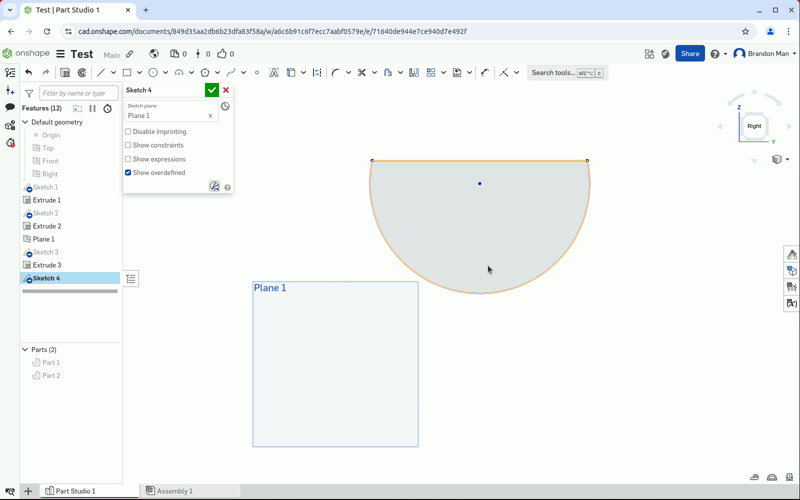
scroll(6)
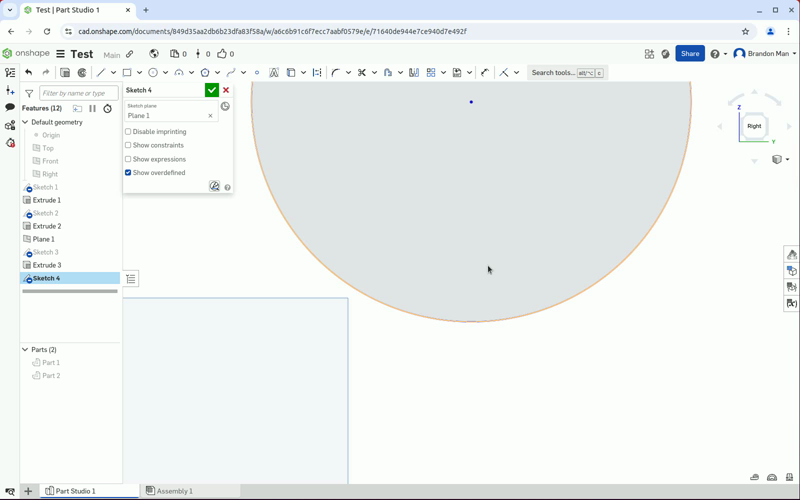
click(488, 265)
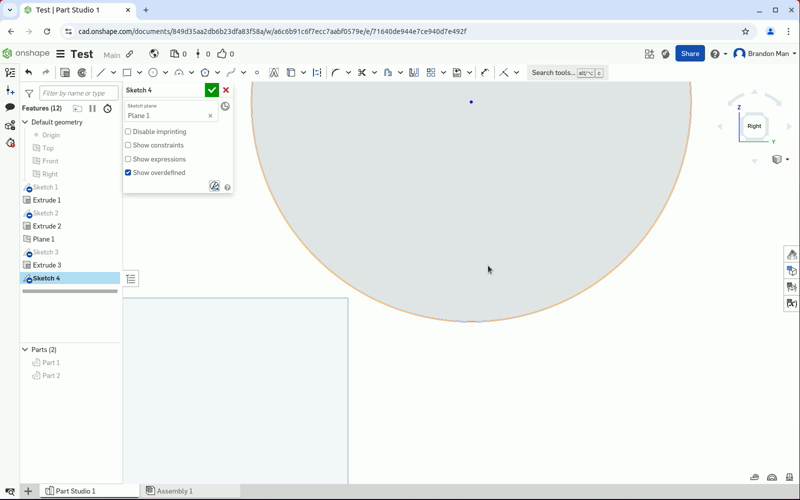
scroll(-6)
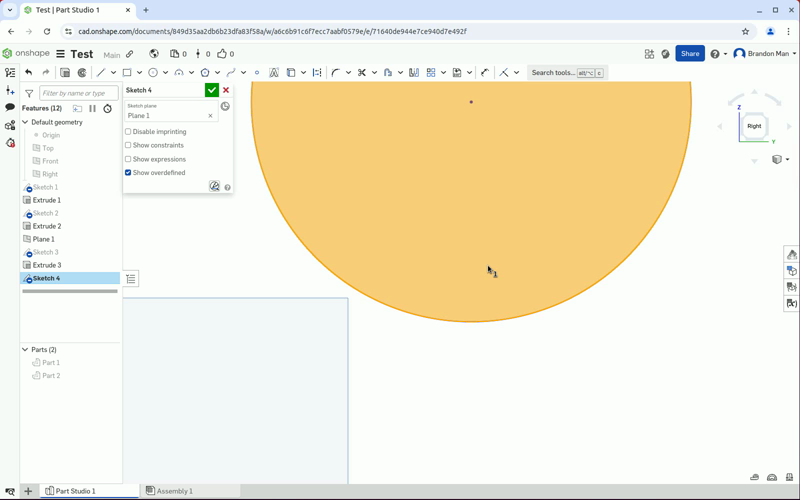
scroll(-6)
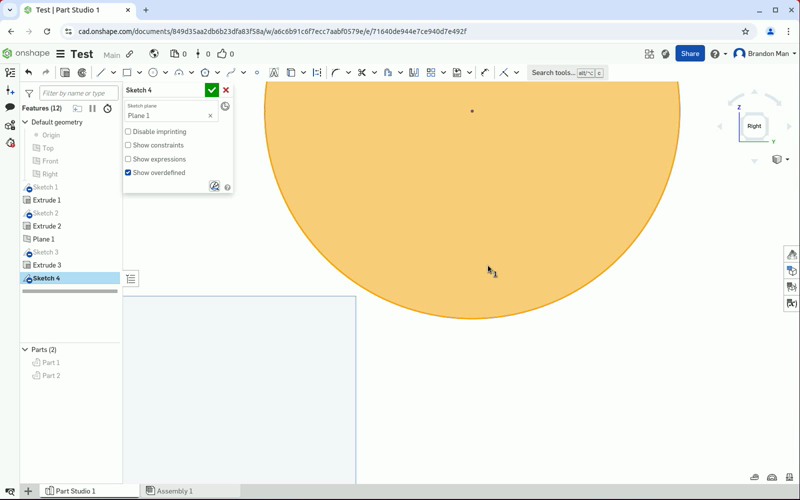
scroll(-6)
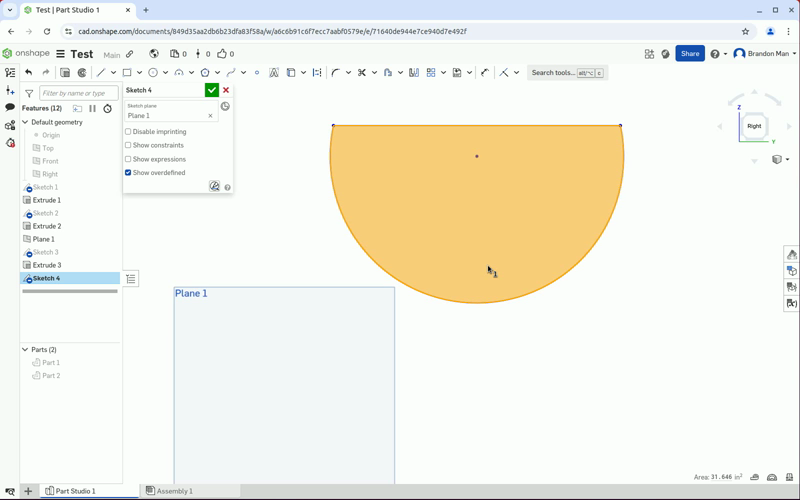
scroll(-6)
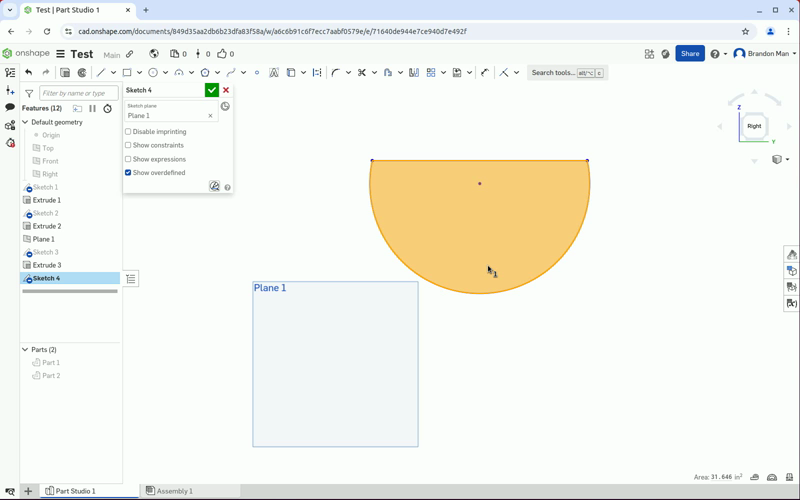
scroll(-6)
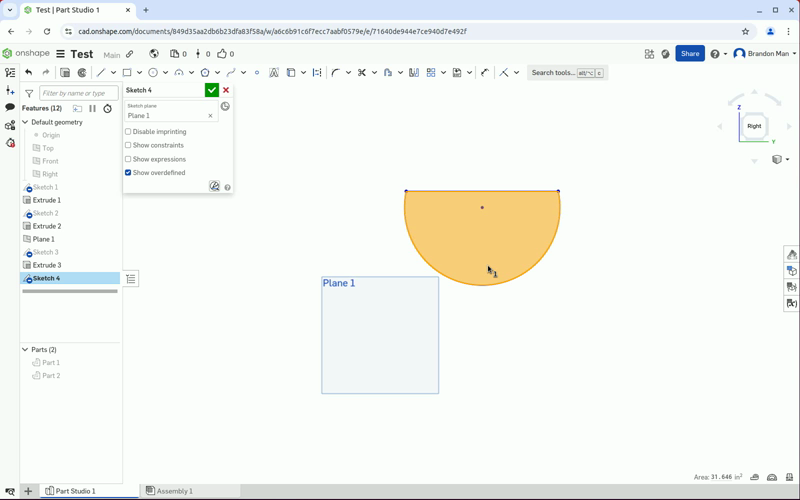
scroll(-6)
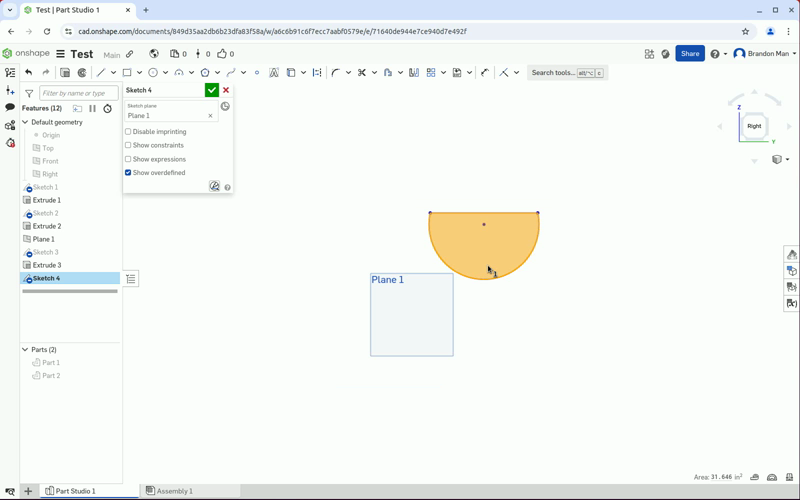
scroll(-6)
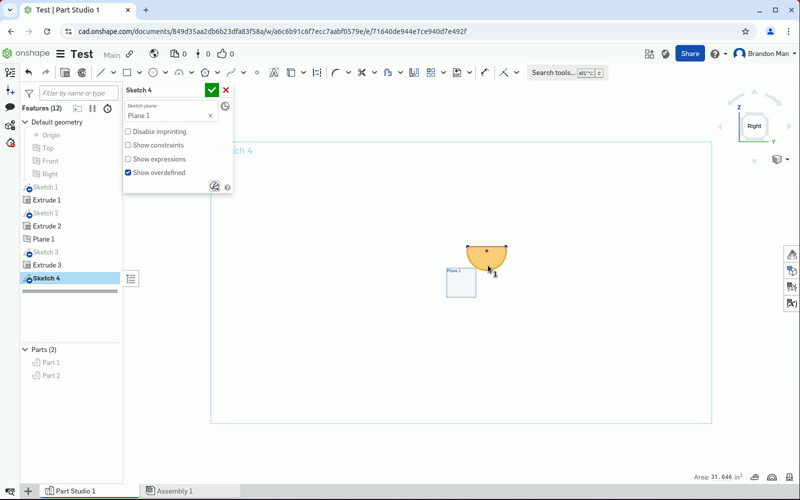
mouse_move(73, 352)
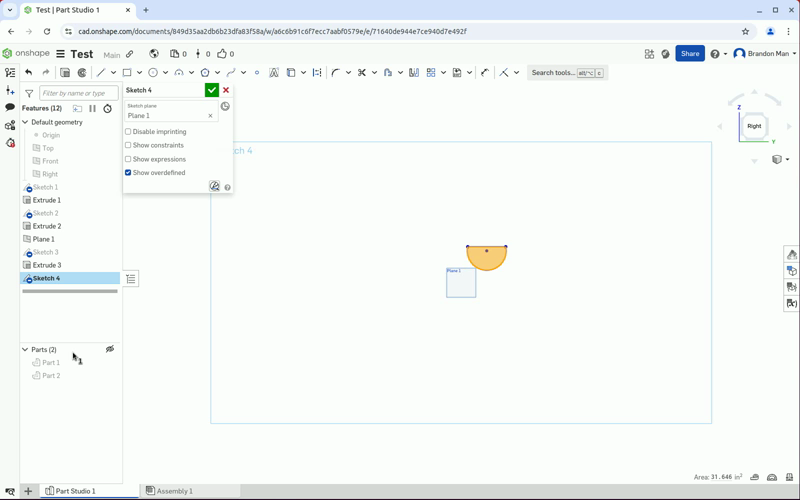
key(shift+y)
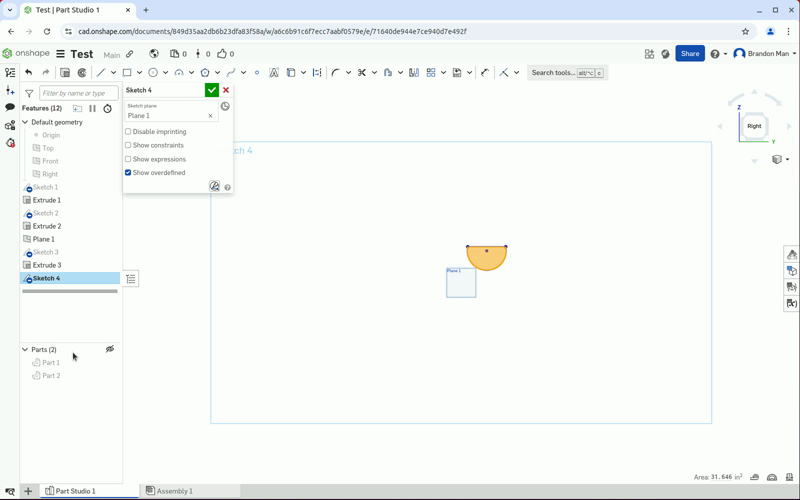
key(shift+e)
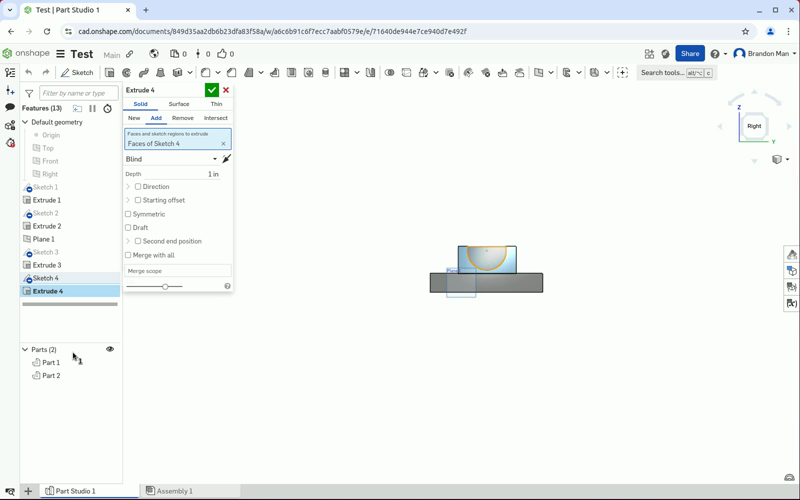
mouse_move(143, 106)
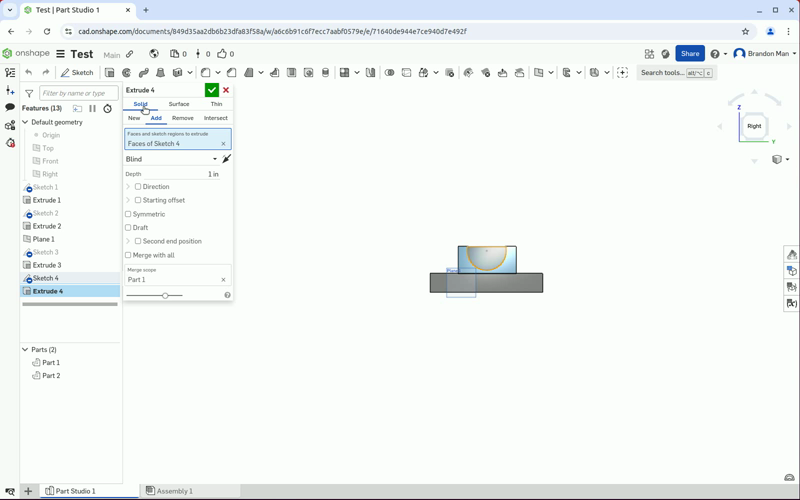
click(143, 106)
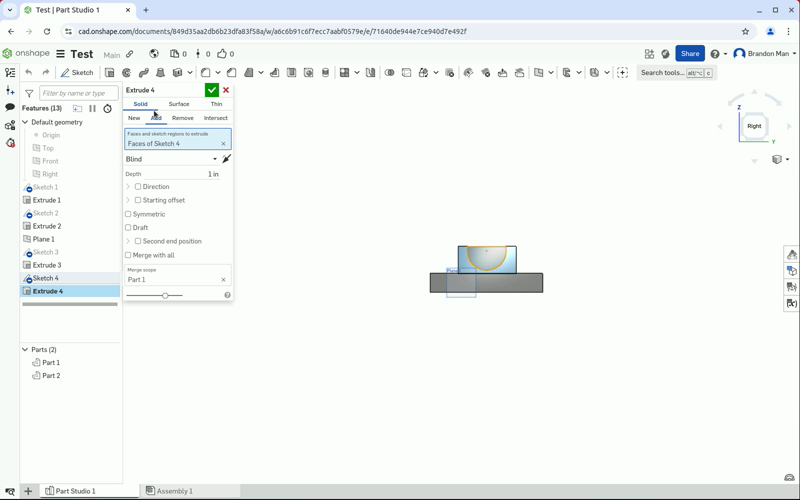
mouse_move(186, 120)
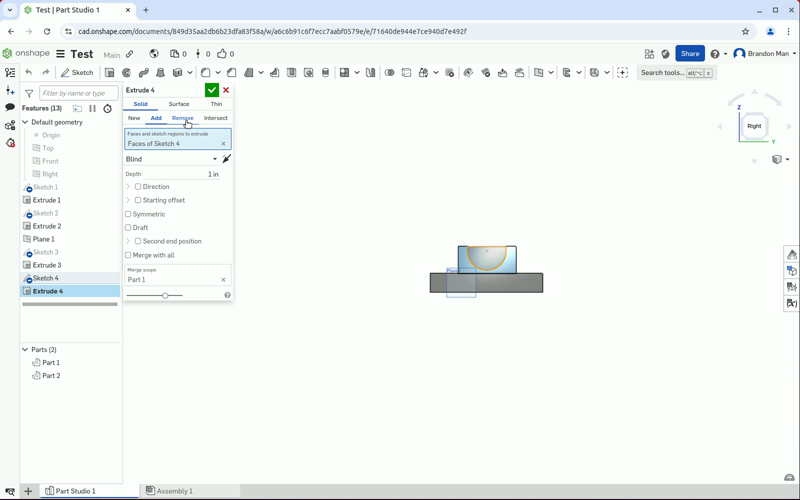
click(186, 120)
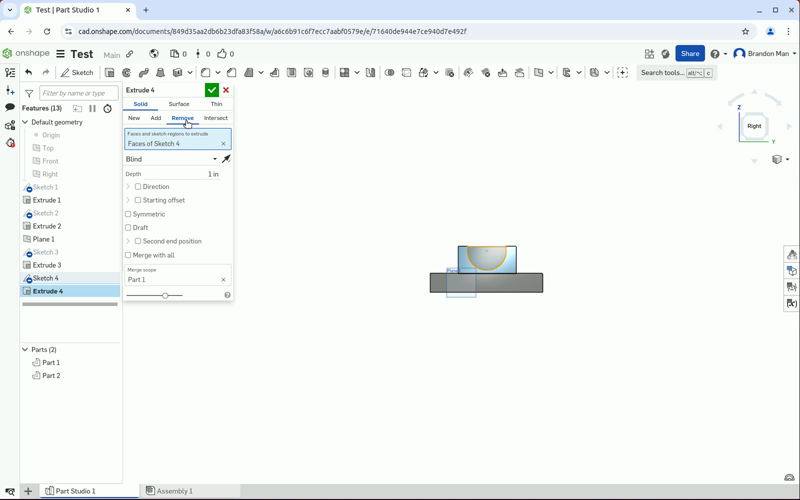
key(tab, 4)
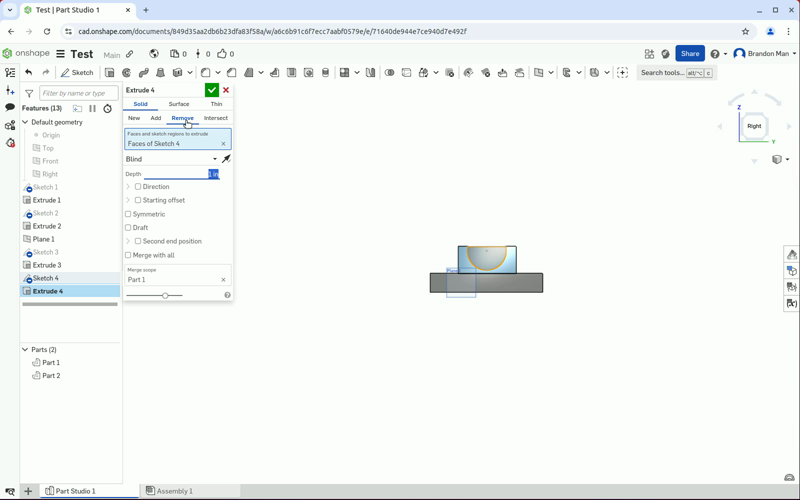
text(23.108)
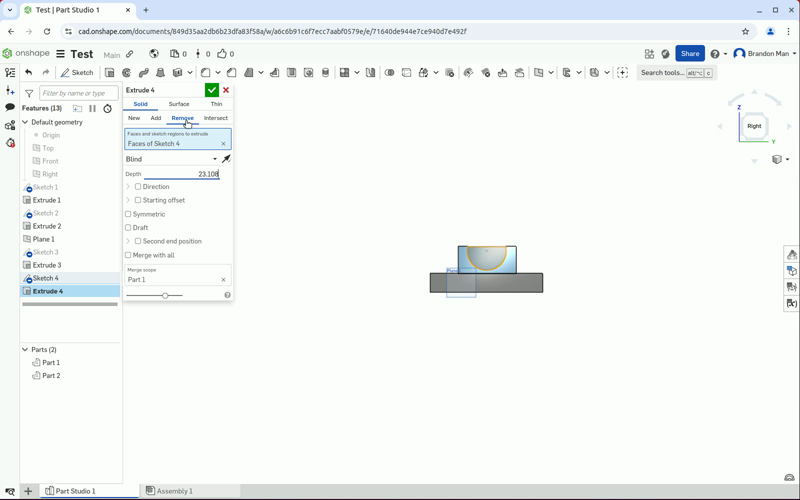
key(tab, 6)
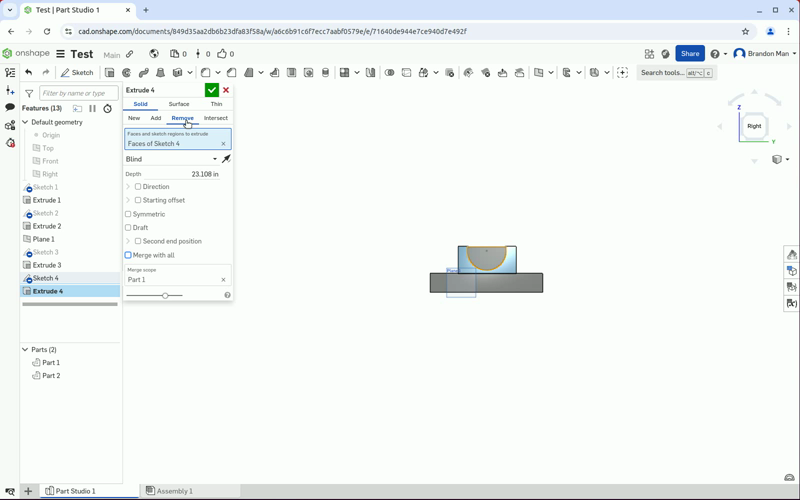
key(space)
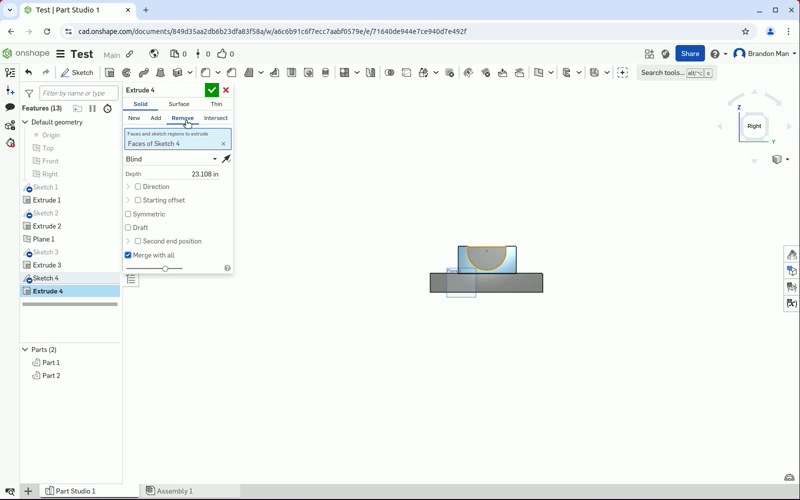
key(enter)
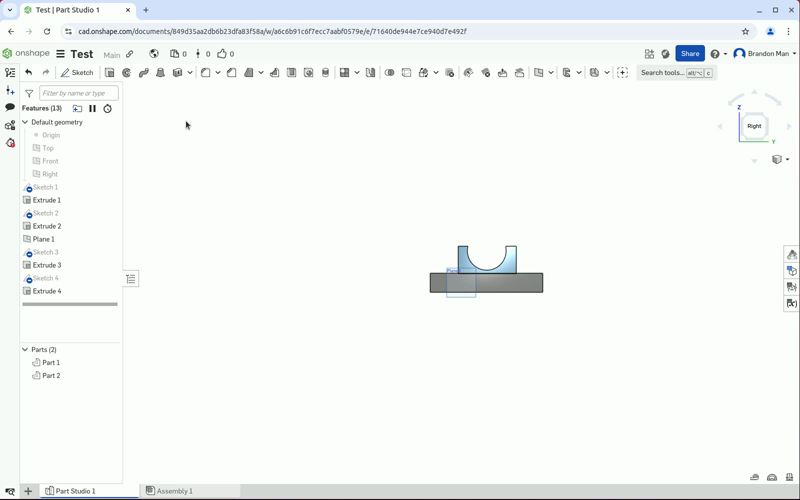
key(shift+h)
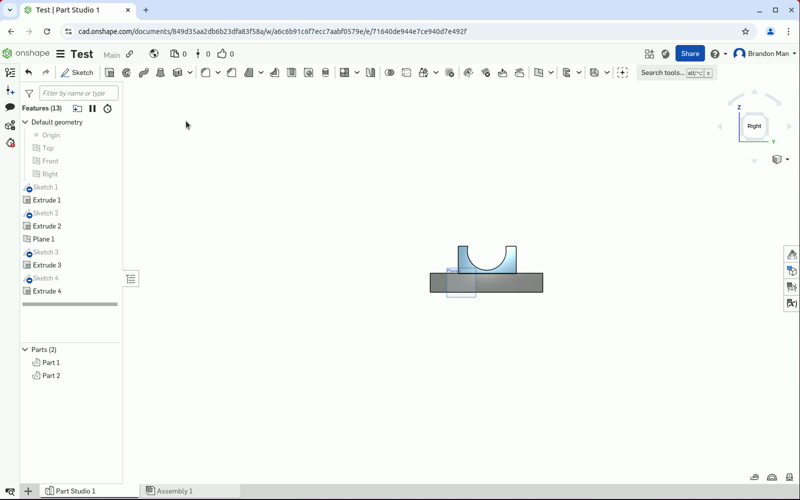
key(shift+h)
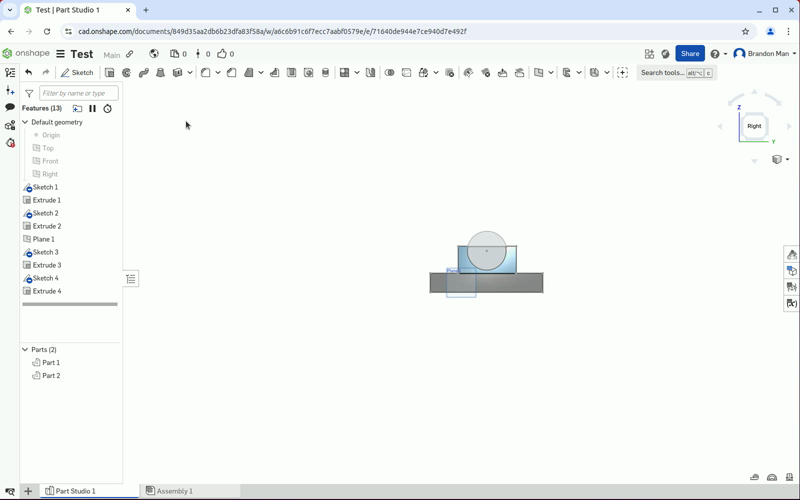
key(shift+7)
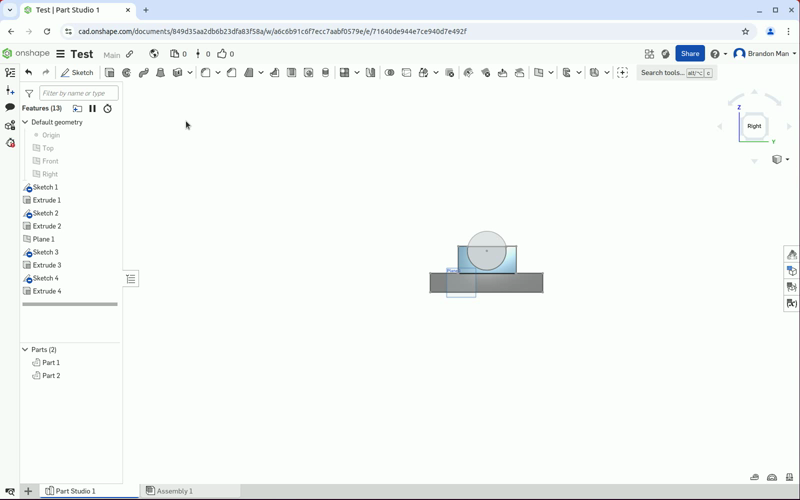
key(right, 2)
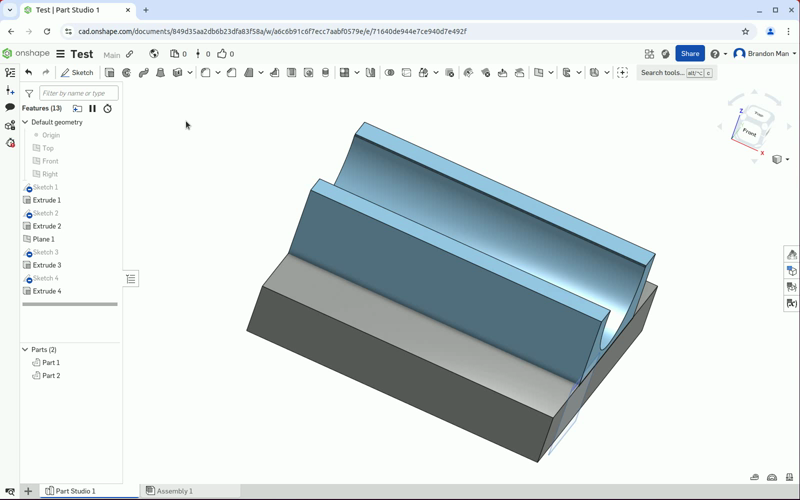
key(down, 2)
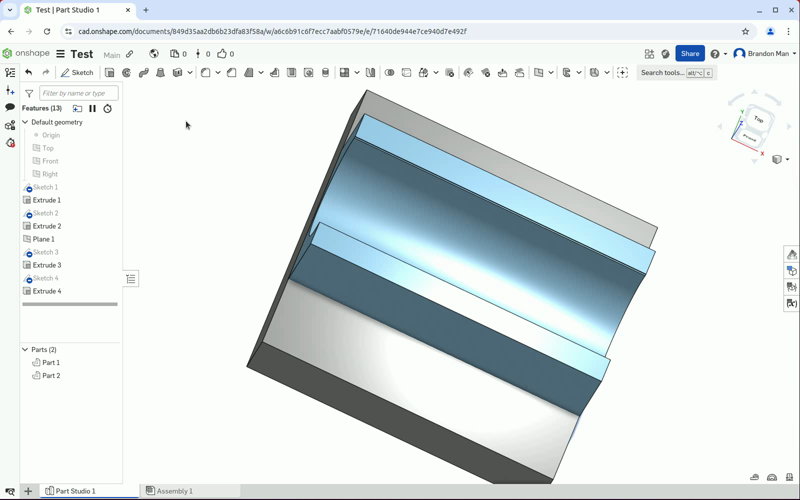
key(up, 2)
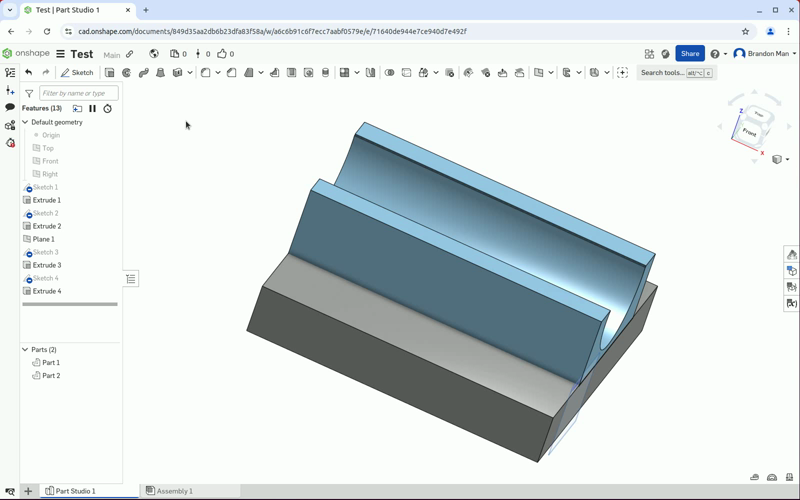
key(left, 2)
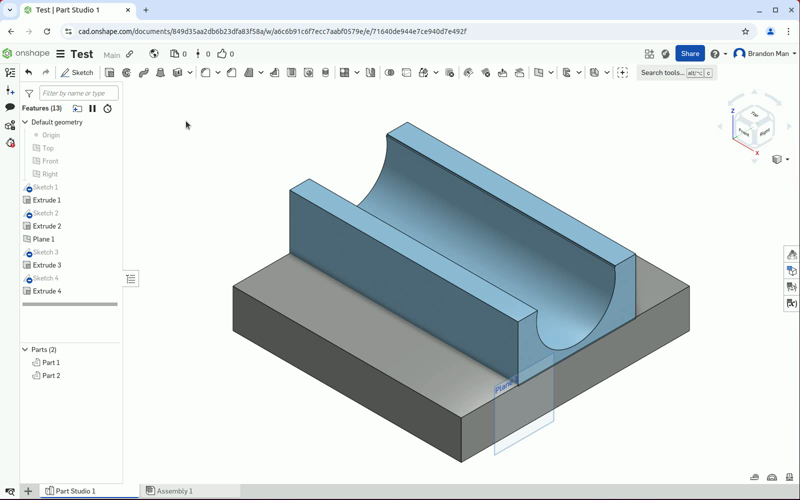
mouse_move(73, 189)
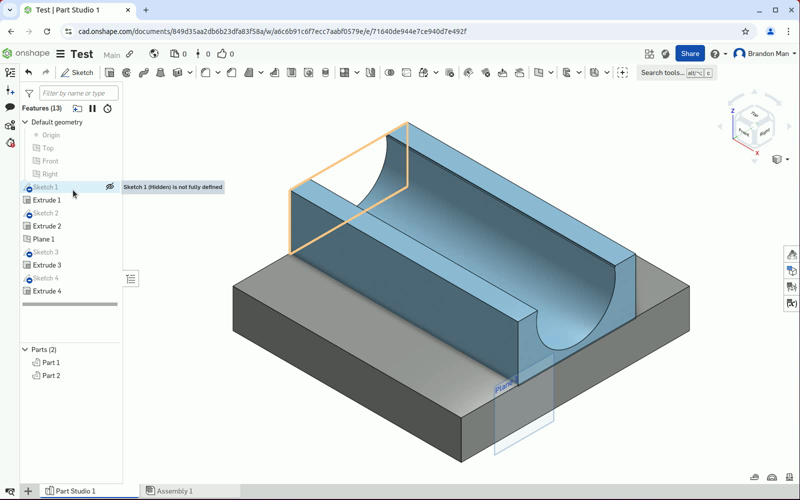
click(73, 189)